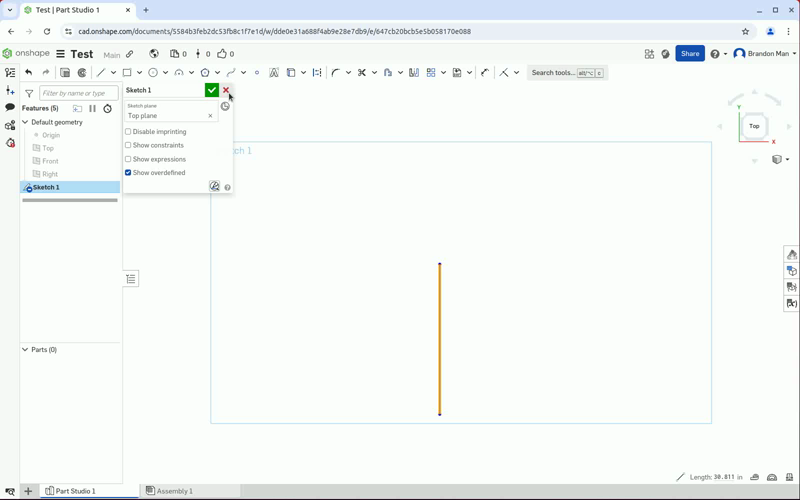
key(shift+h)
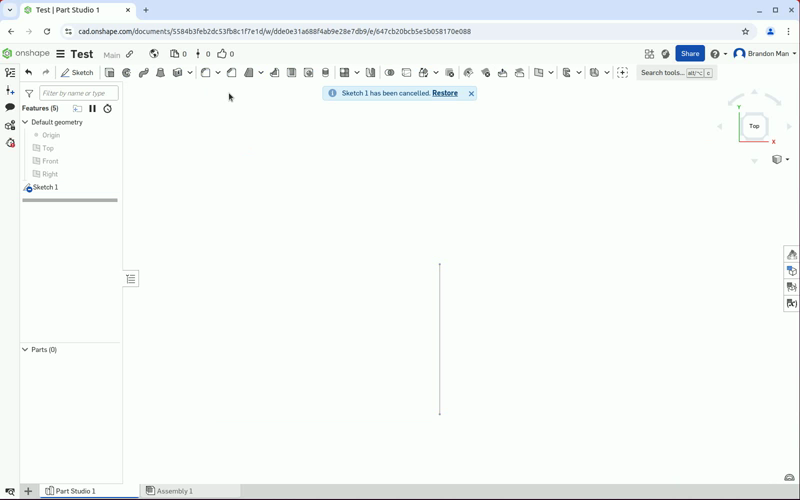
key(shift+s)
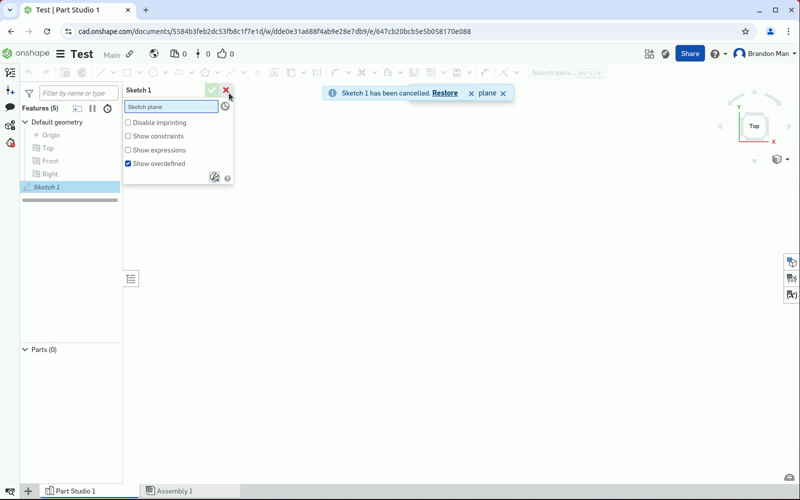
mouse_move(73, 150)
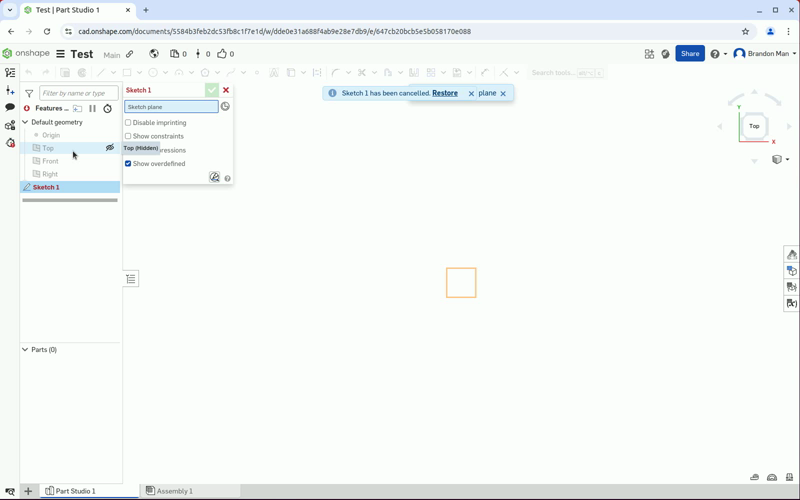
click(73, 150)
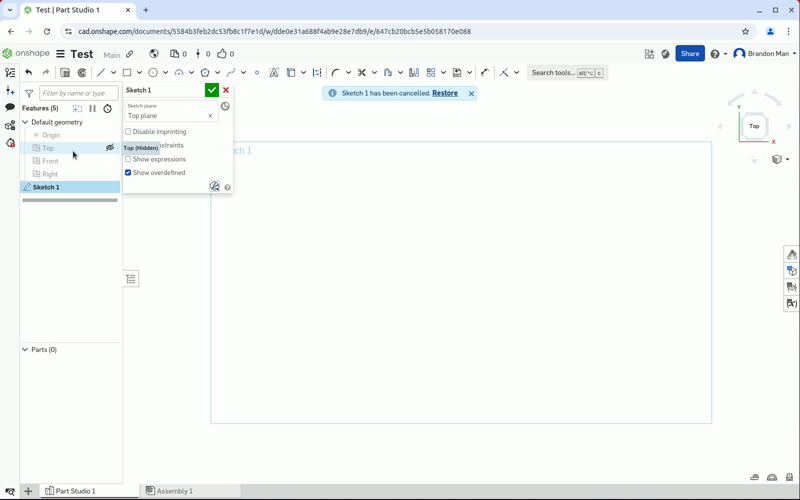
mouse_move(73, 352)
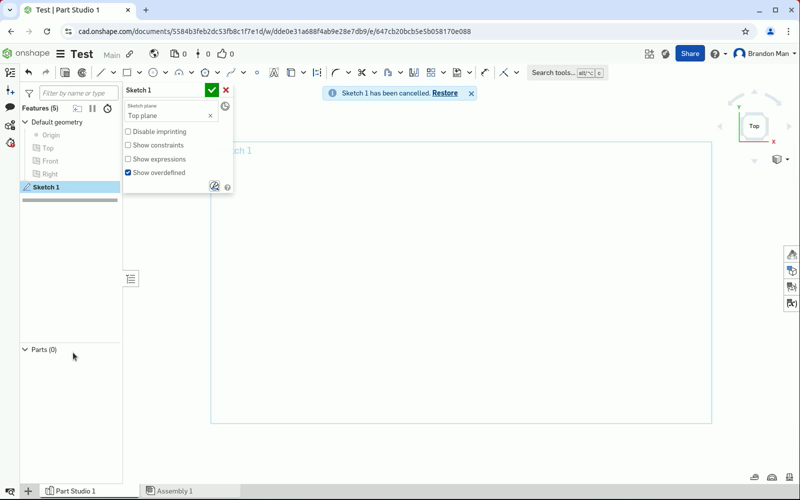
key(y)
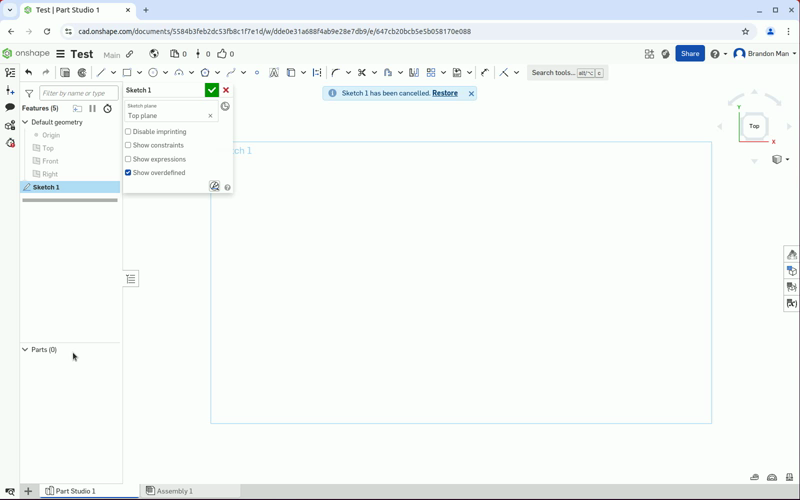
key(l)
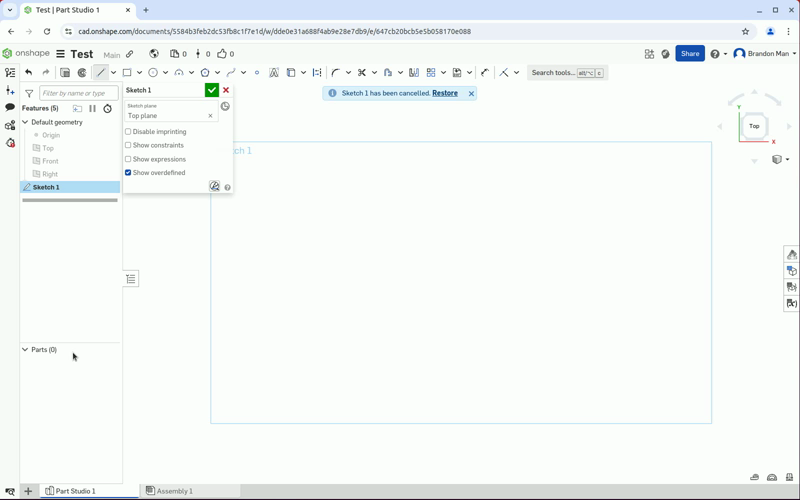
key_down(shift)
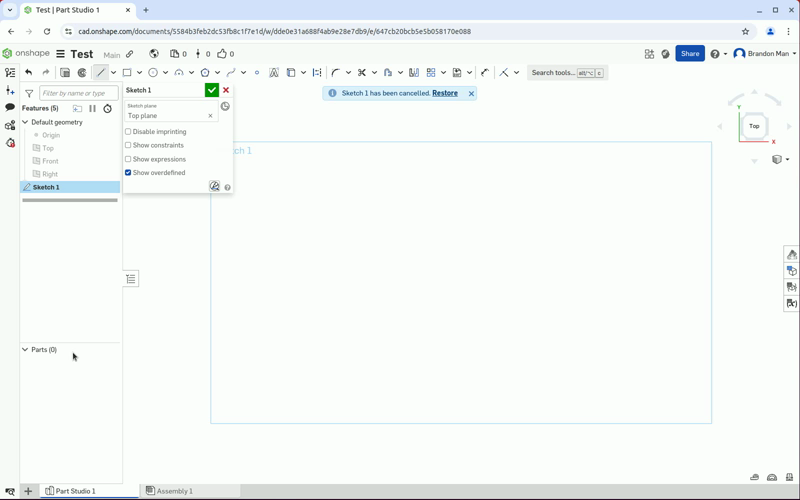
mouse_move(460, 282)
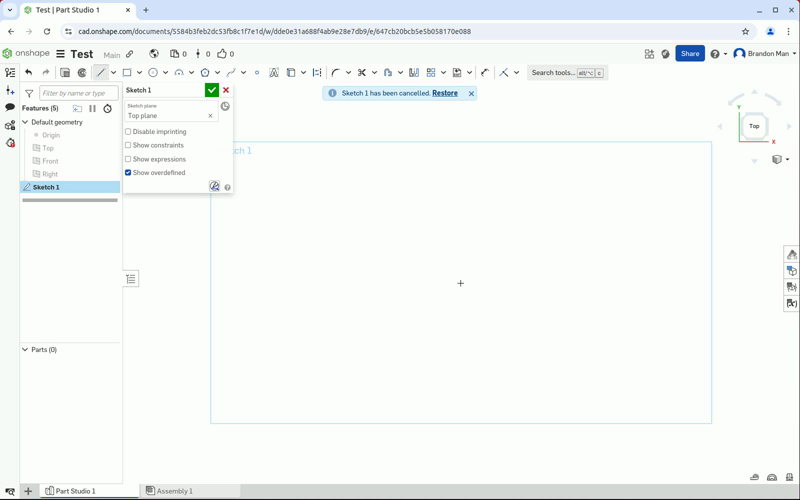
click(460, 282)
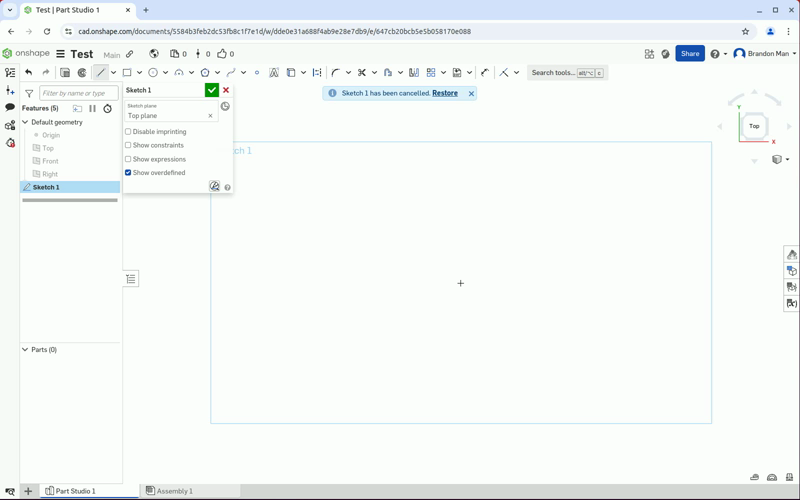
key_up(shift)
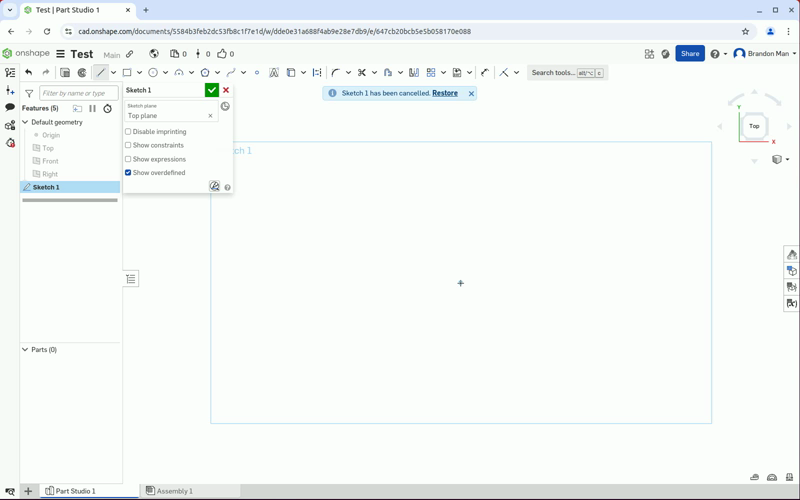
key_down(shift)
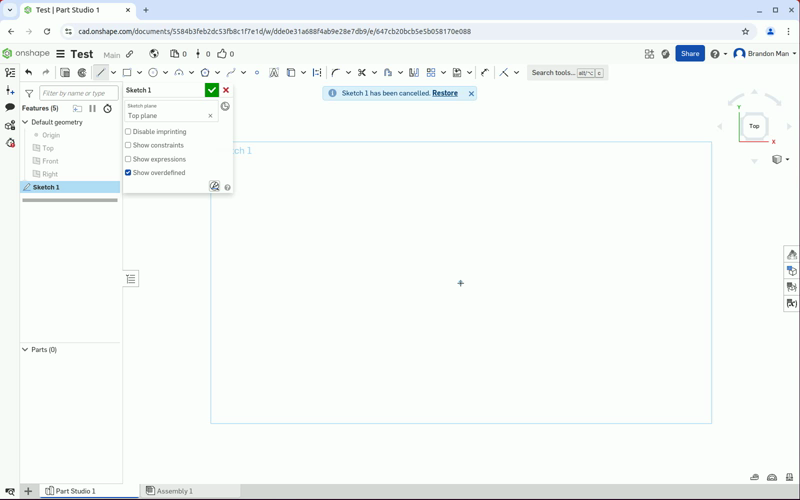
mouse_move(490, 282)
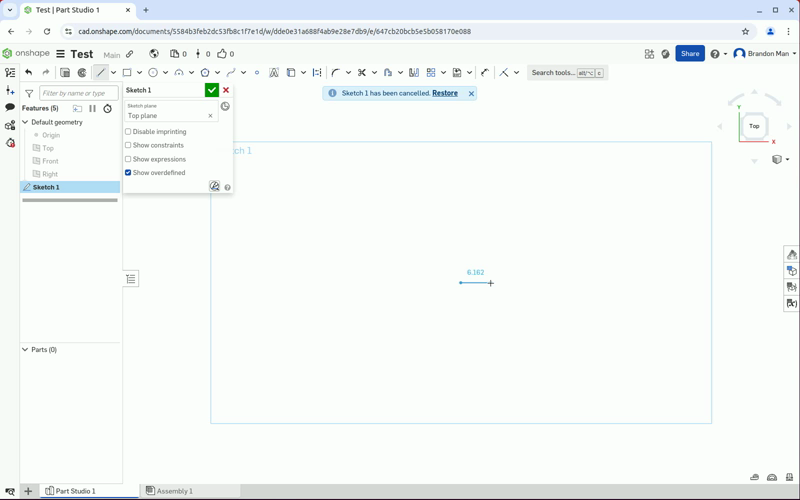
mouse_move(469, 285)
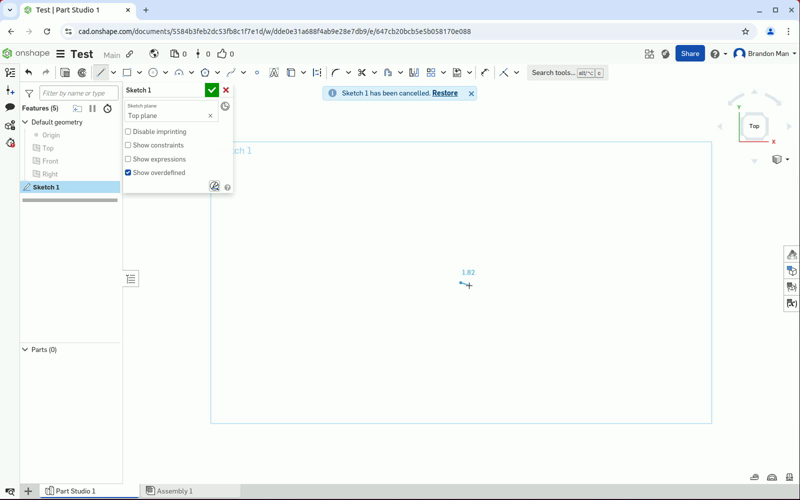
click(469, 285)
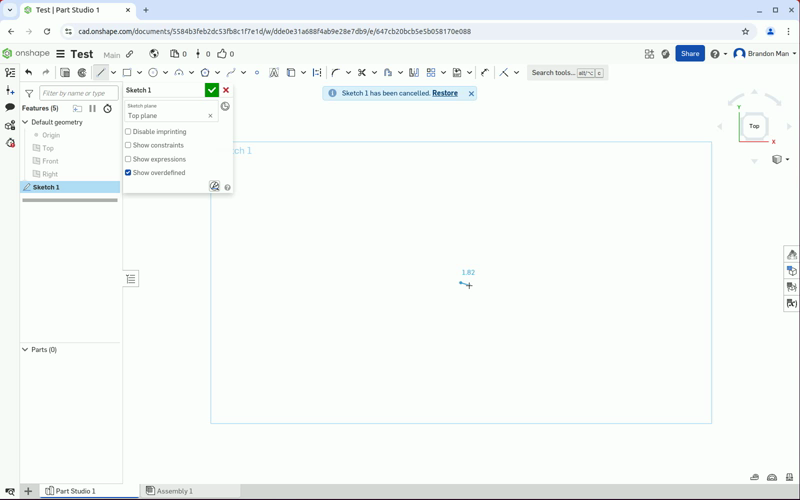
key_up(shift)
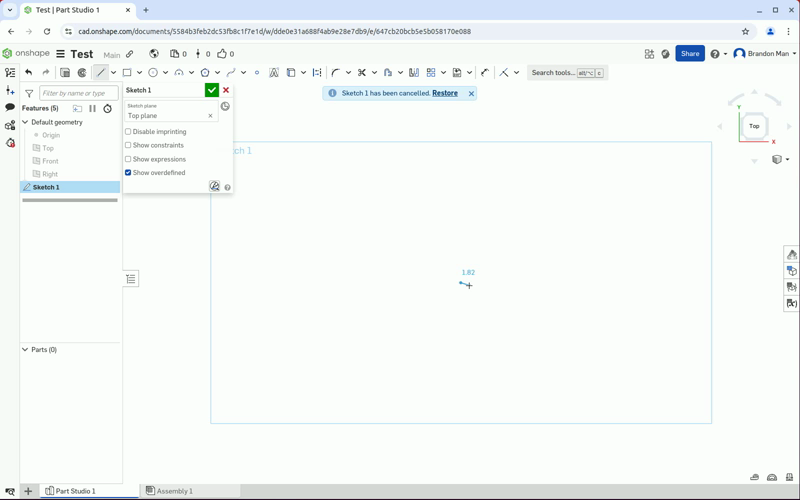
key_down(shift)
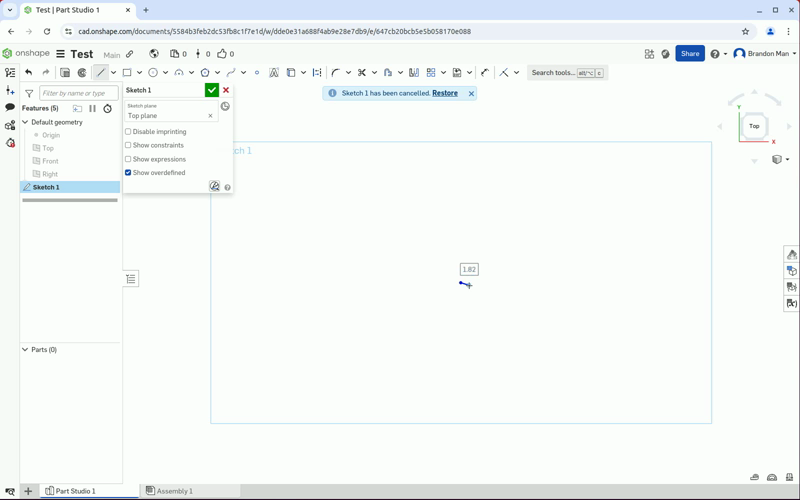
mouse_move(573, 285)
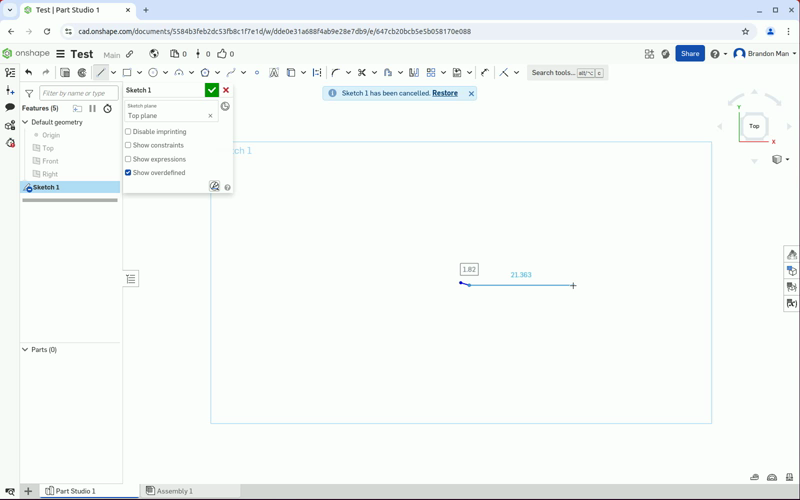
click(573, 285)
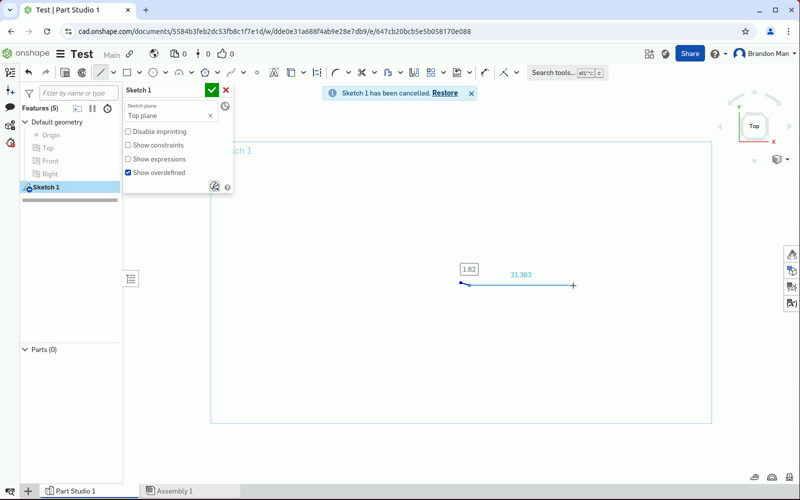
key_up(shift)
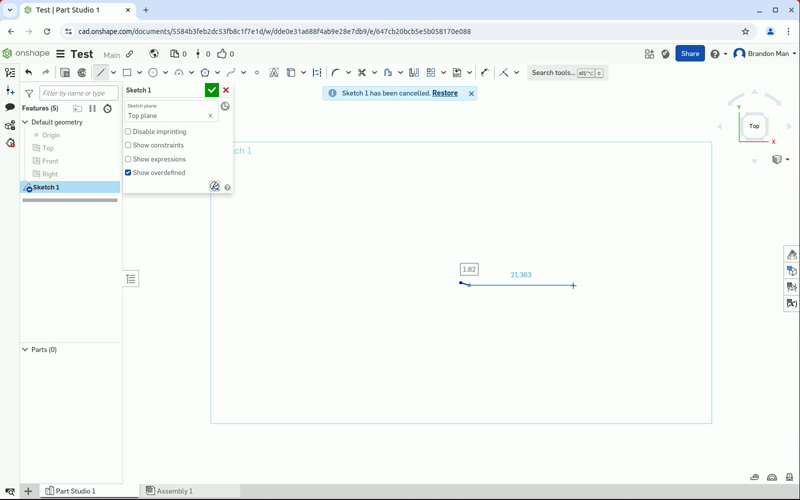
key_down(shift)
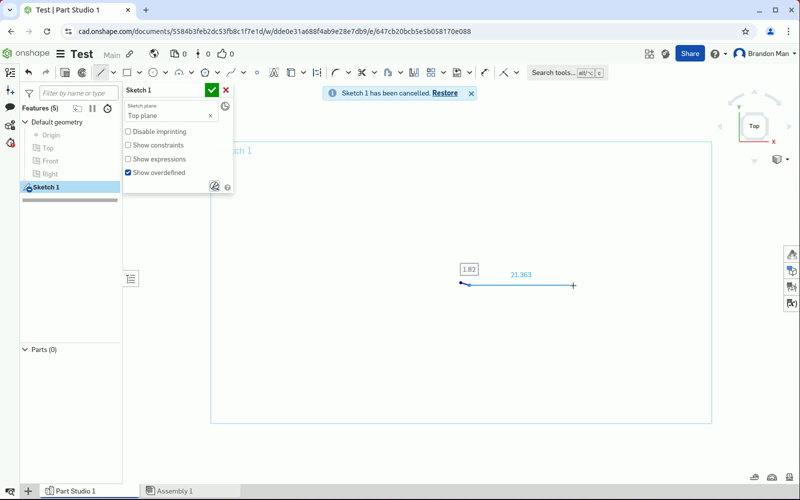
mouse_move(573, 217)
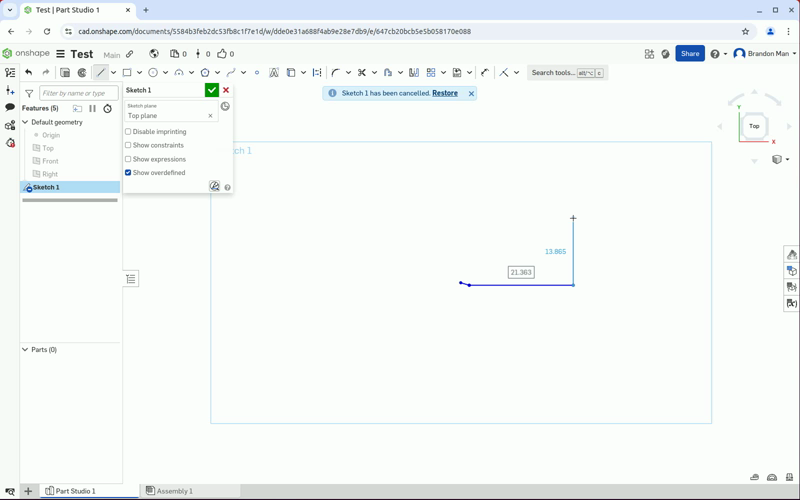
click(573, 217)
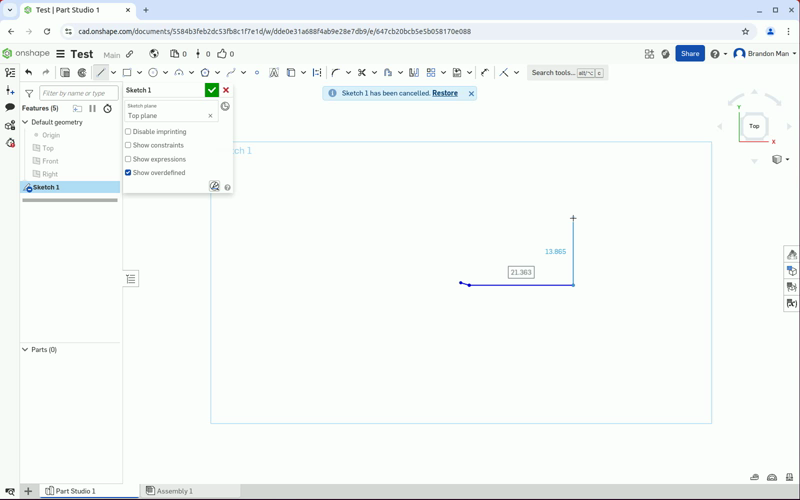
key_up(shift)
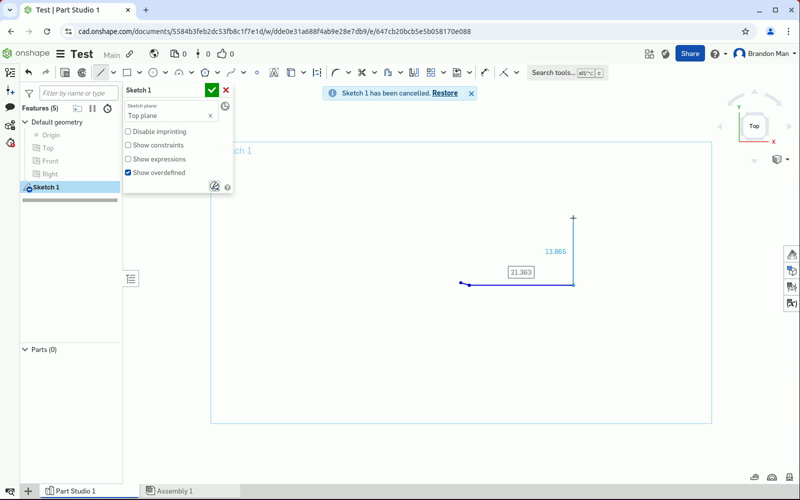
key_down(shift)
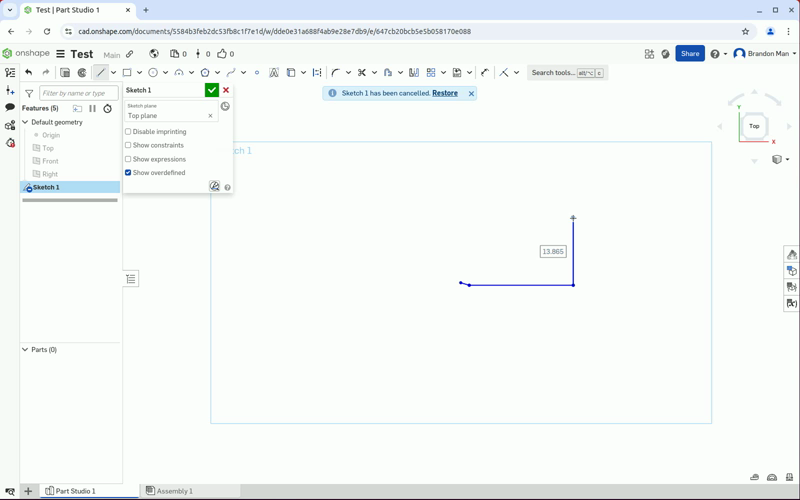
mouse_move(589, 217)
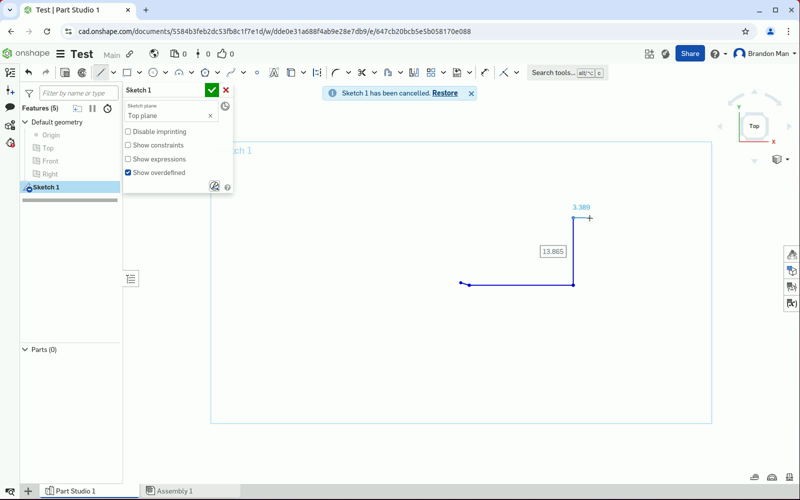
mouse_move(570, 217)
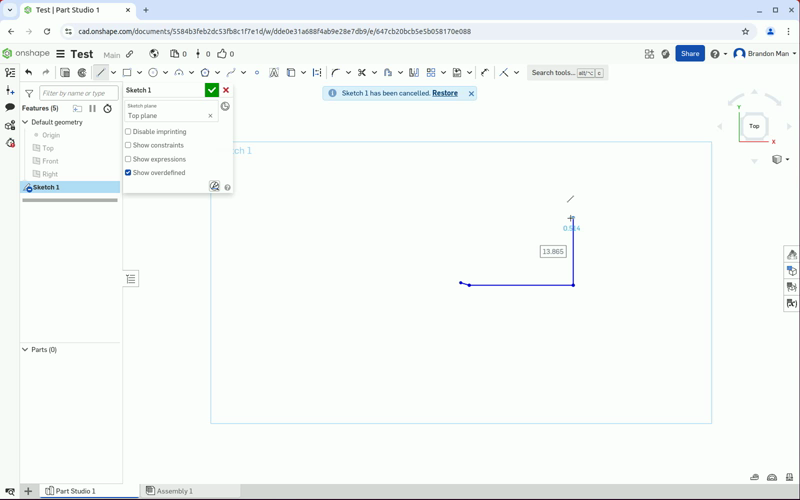
scroll(6)
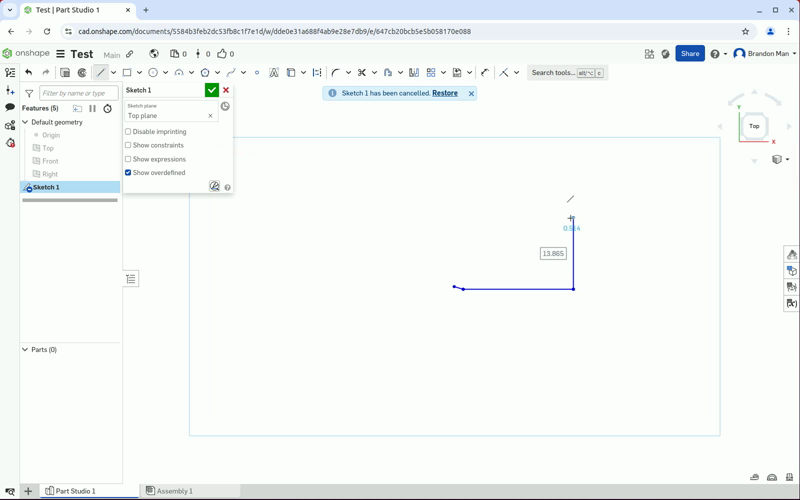
scroll(6)
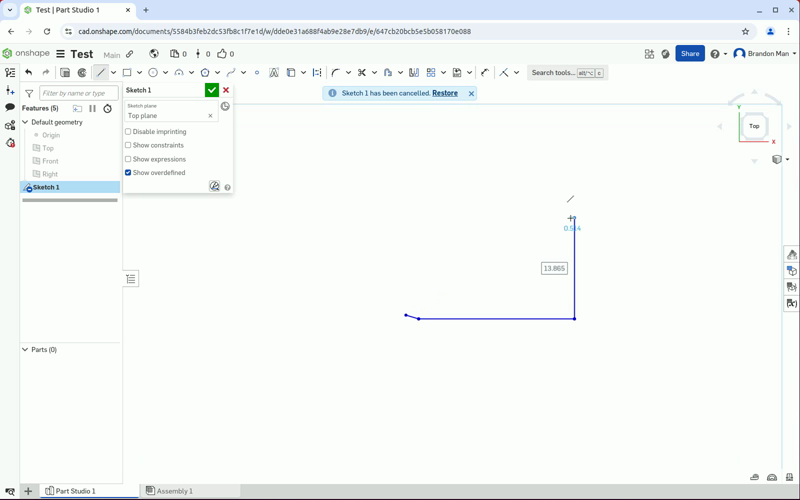
scroll(6)
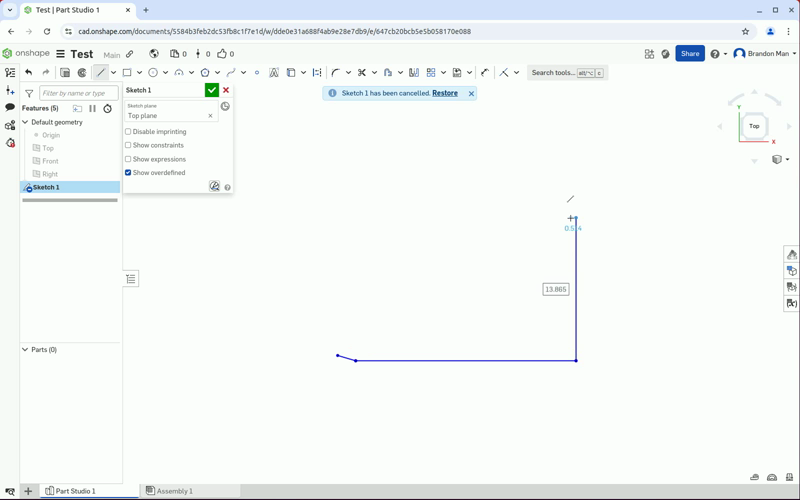
scroll(6)
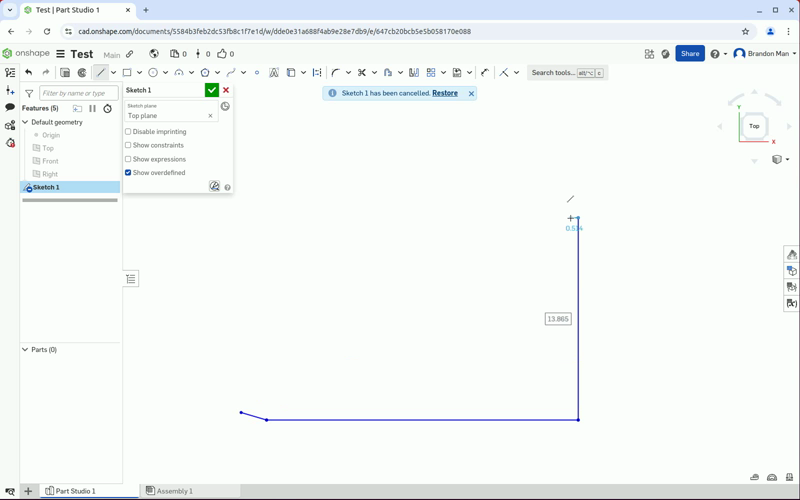
scroll(6)
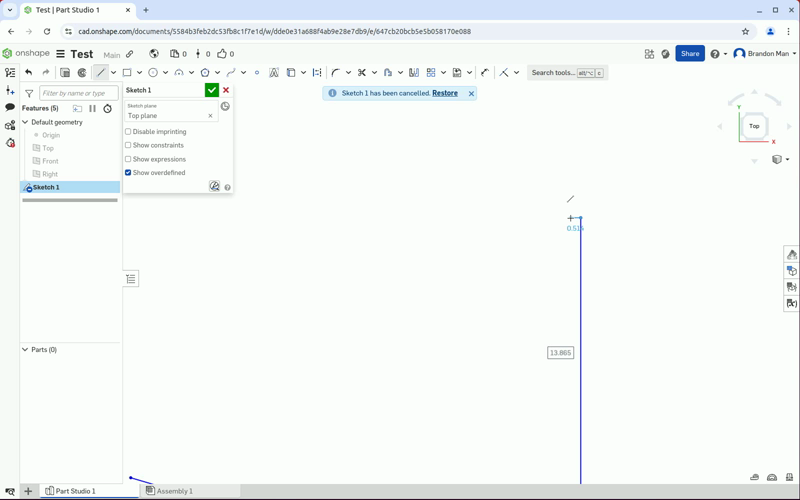
scroll(6)
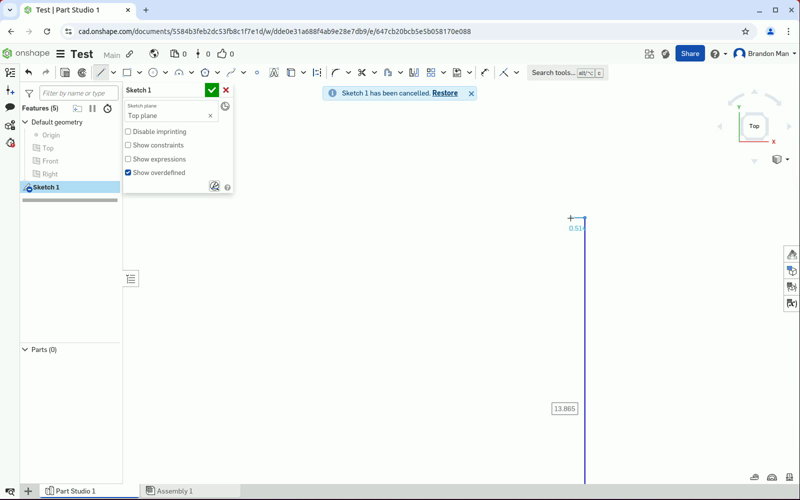
scroll(6)
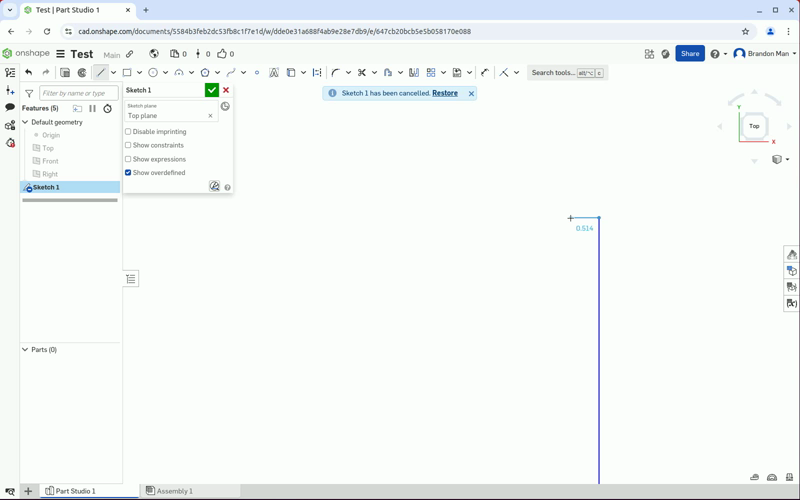
click(570, 217)
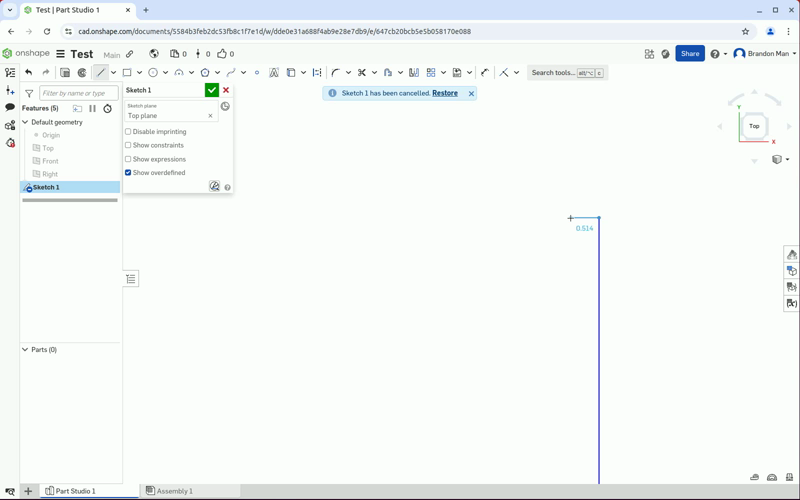
scroll(-6)
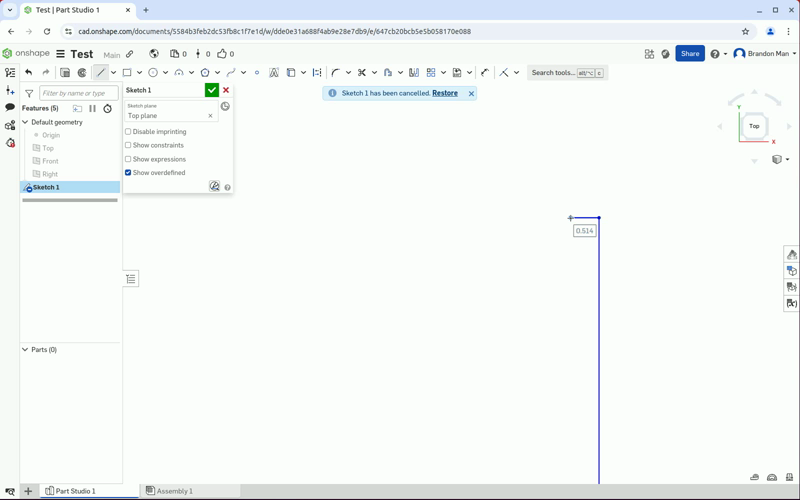
scroll(-6)
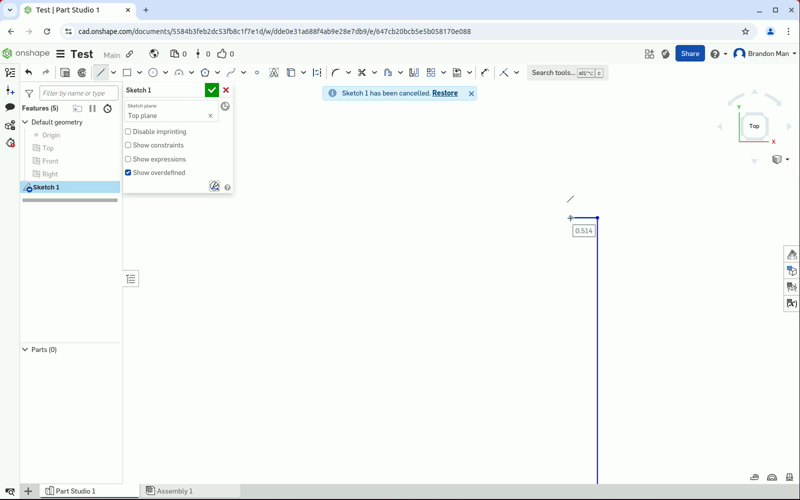
scroll(-6)
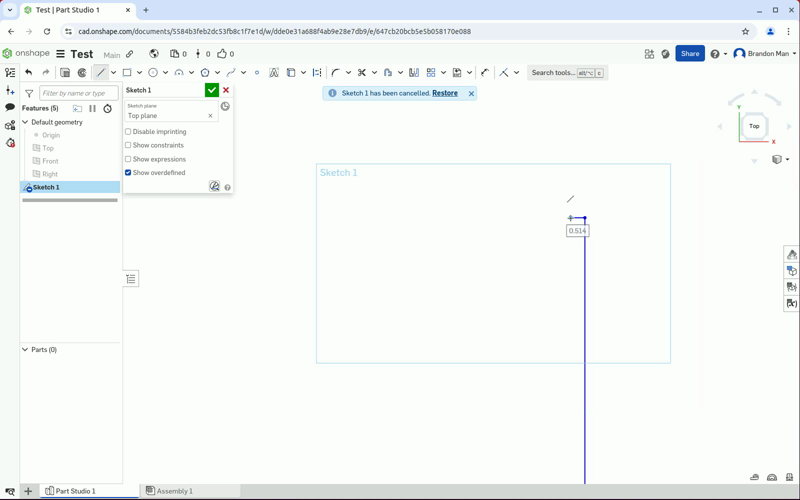
scroll(-6)
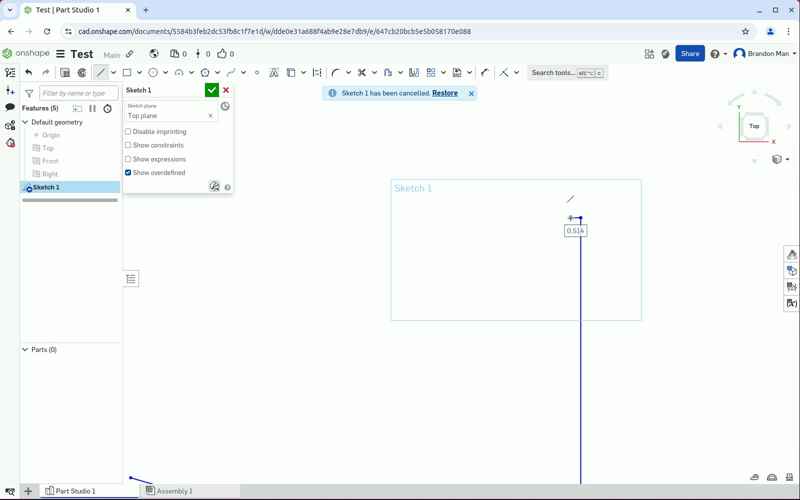
scroll(-6)
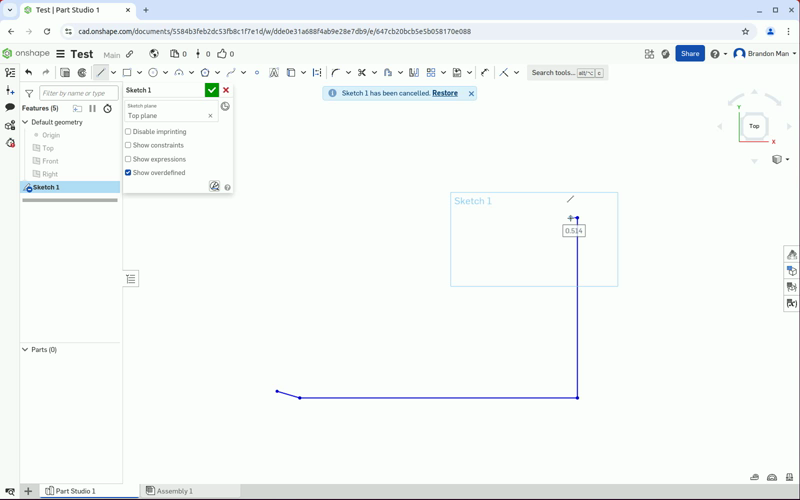
scroll(-6)
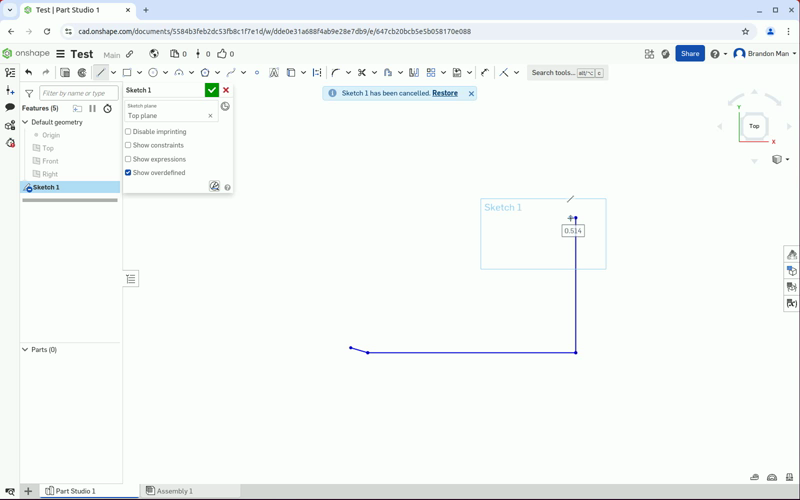
scroll(-6)
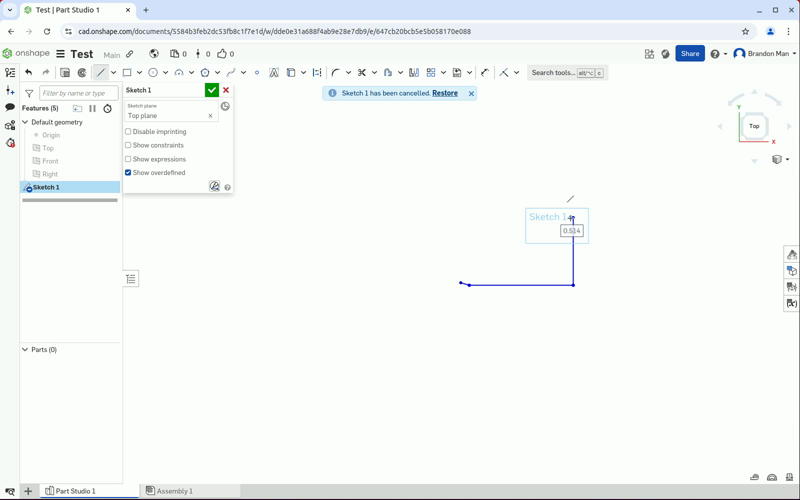
key_up(shift)
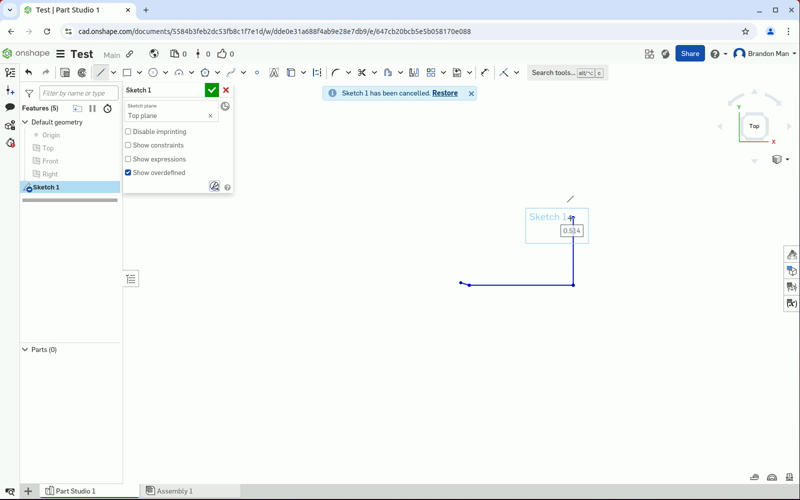
key_down(shift)
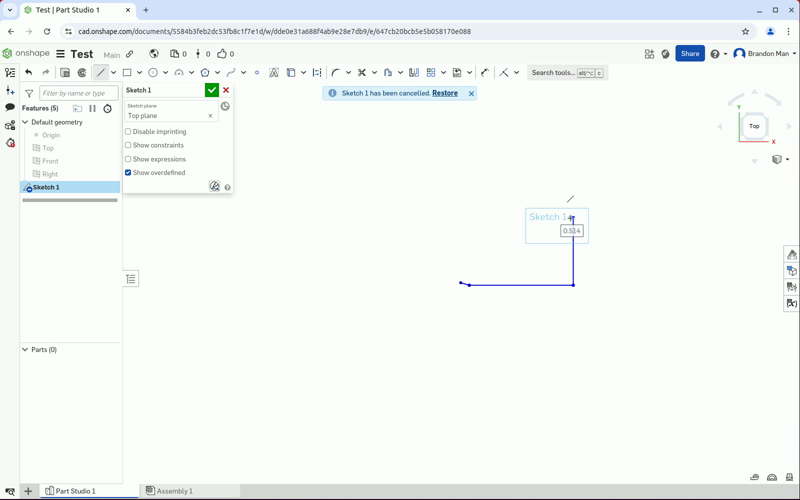
mouse_move(570, 282)
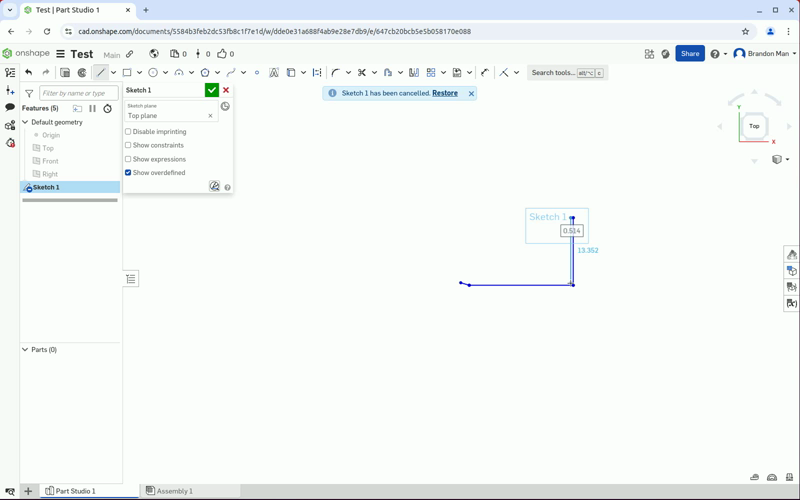
scroll(6)
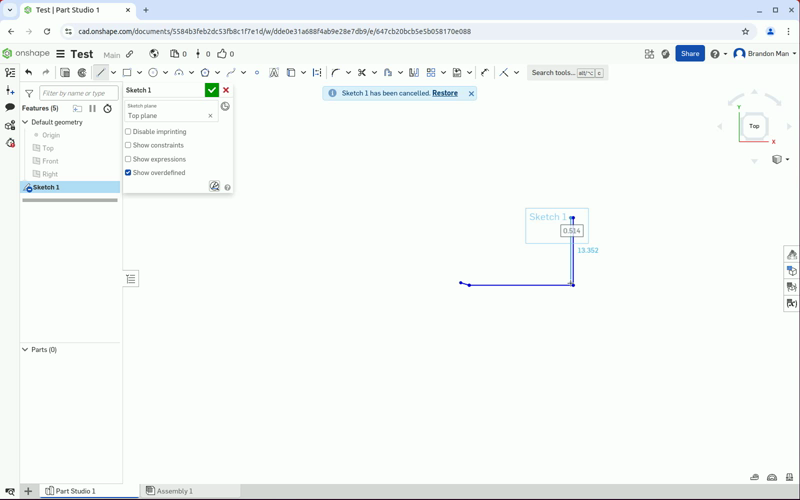
scroll(6)
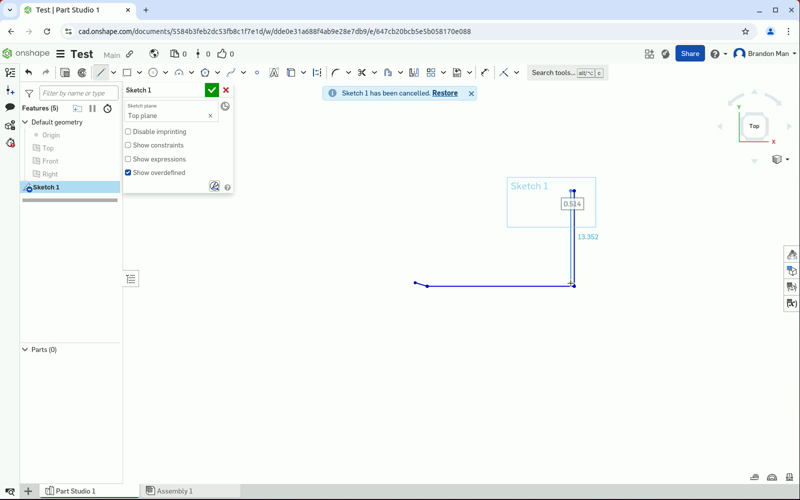
scroll(6)
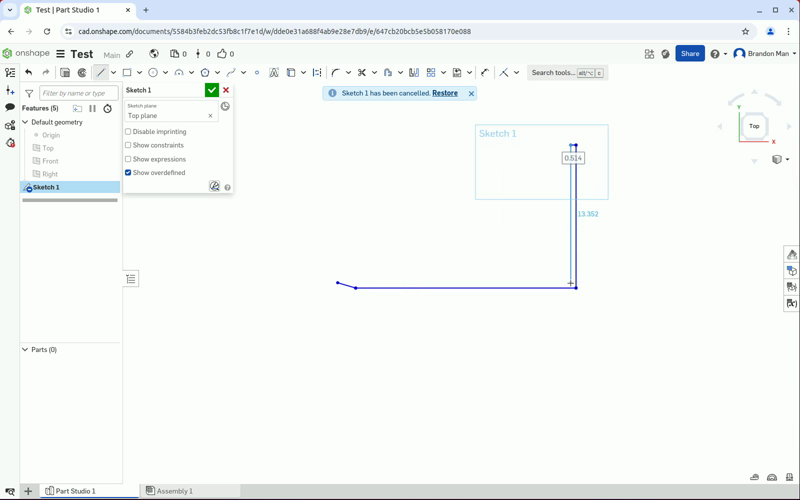
scroll(6)
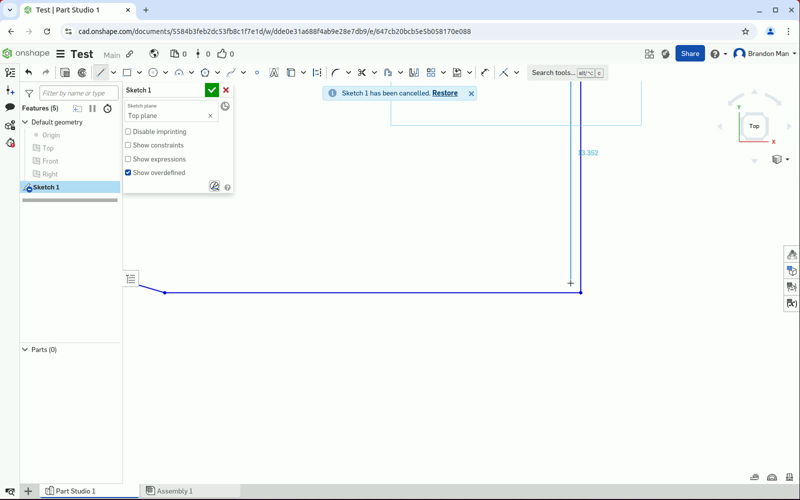
scroll(6)
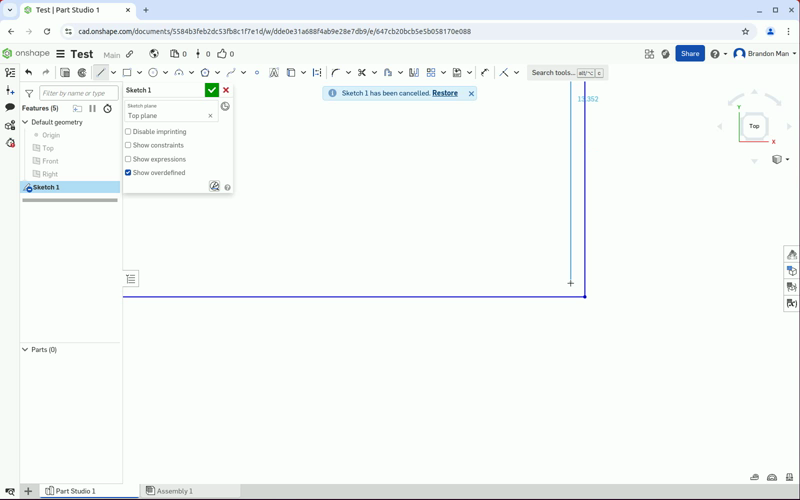
scroll(6)
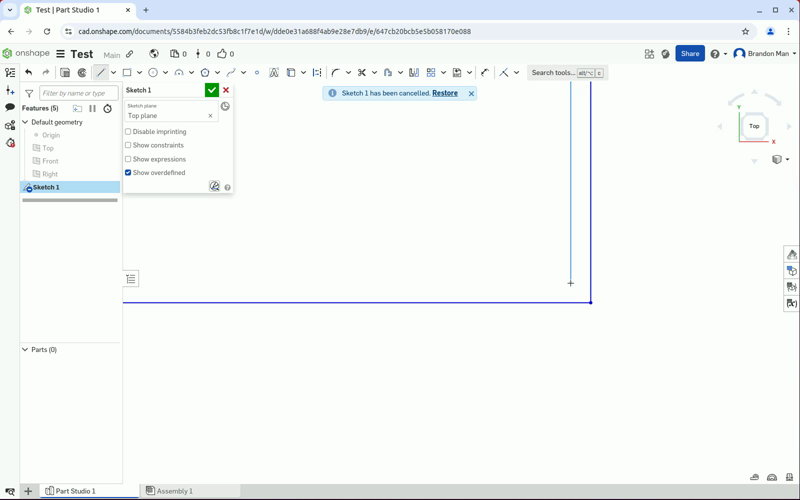
scroll(6)
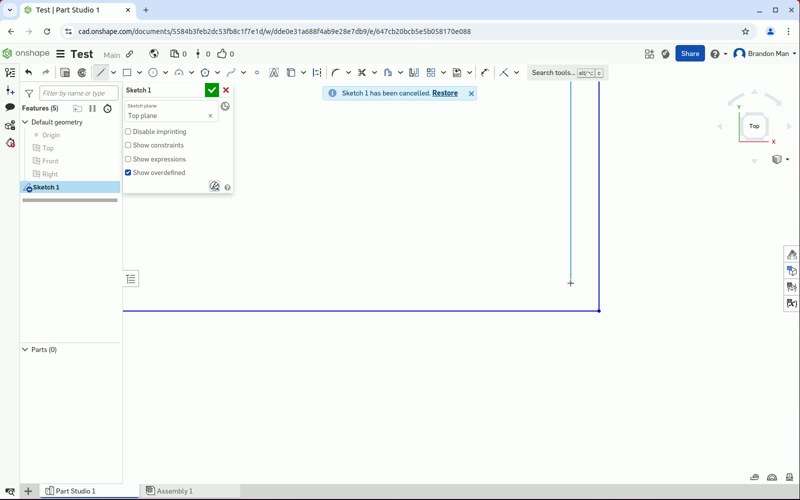
click(570, 282)
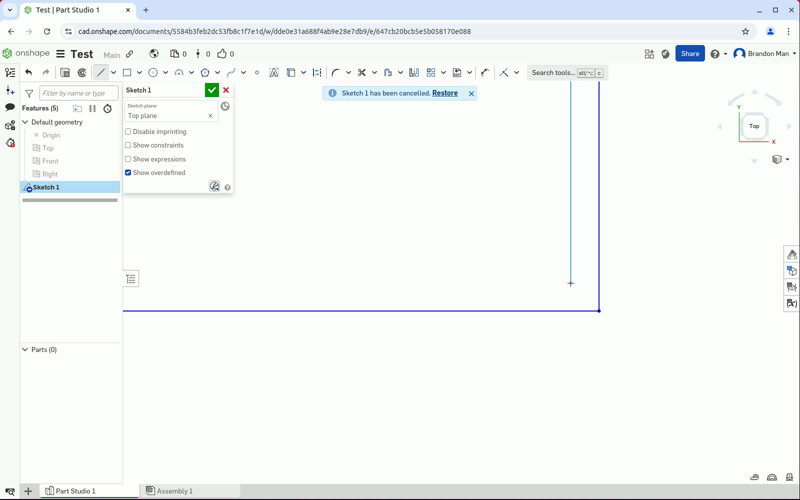
scroll(-6)
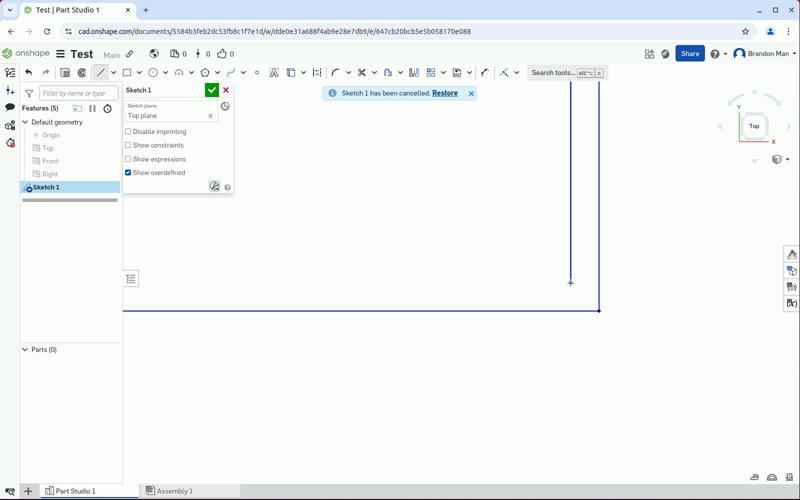
scroll(-6)
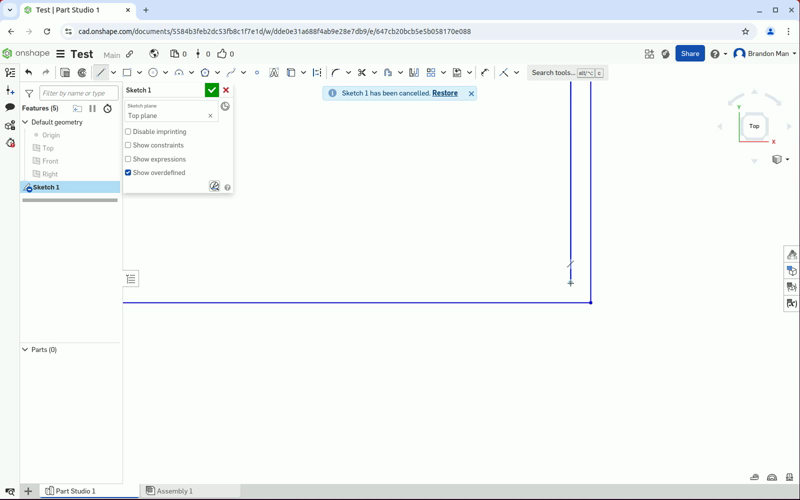
scroll(-6)
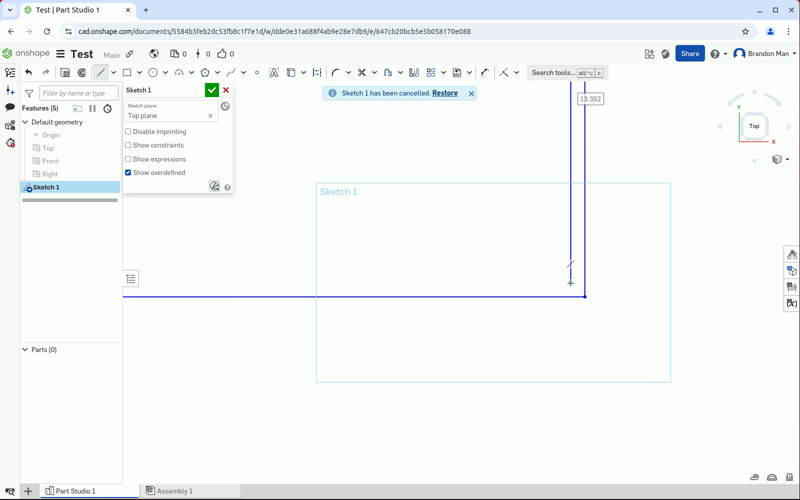
scroll(-6)
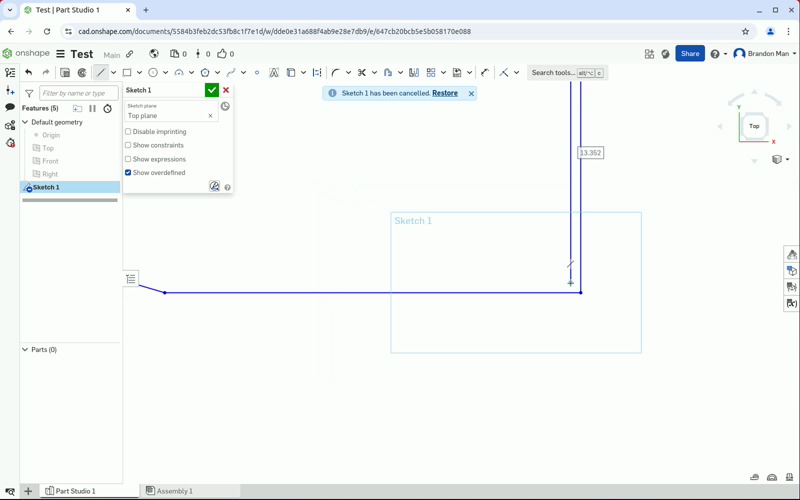
scroll(-6)
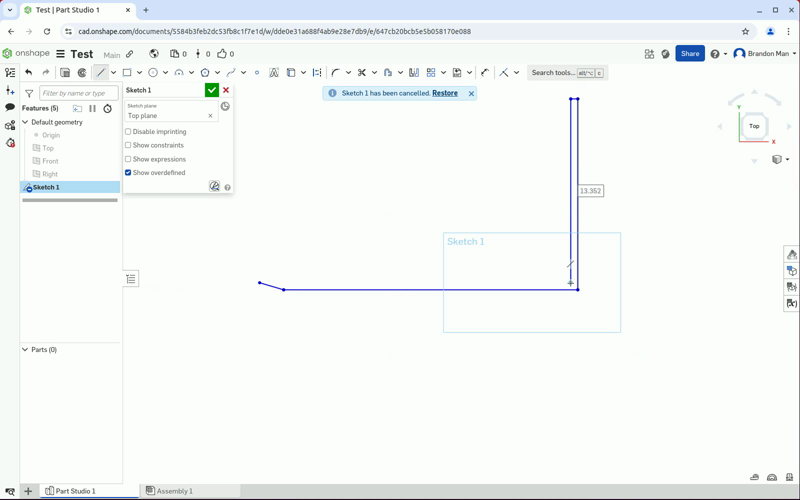
scroll(-6)
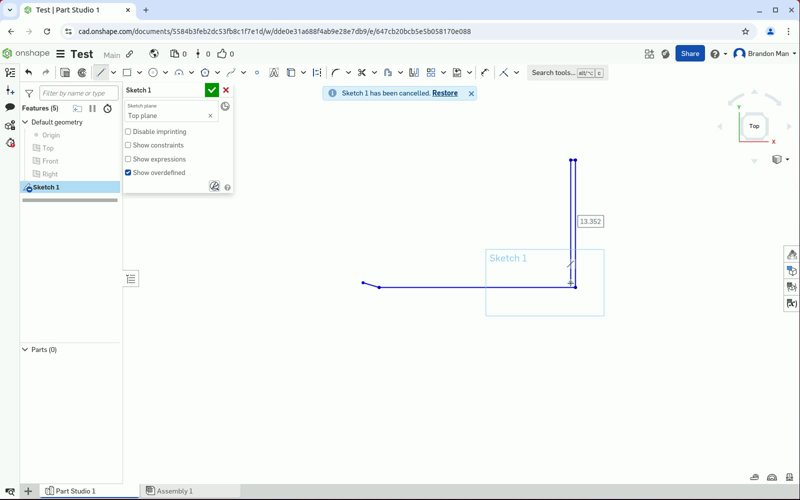
scroll(-6)
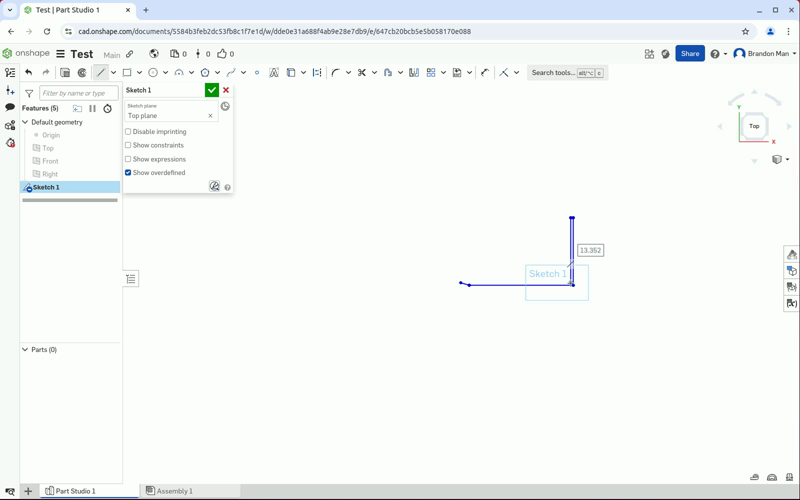
key_up(shift)
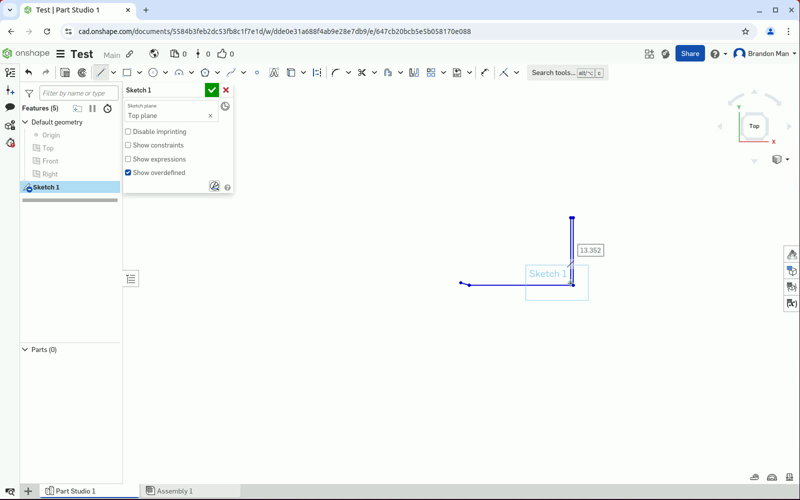
key_down(shift)
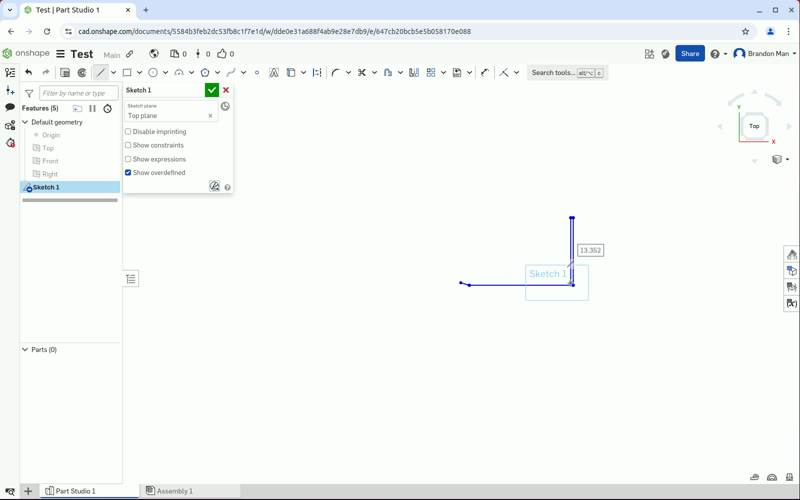
mouse_move(505, 282)
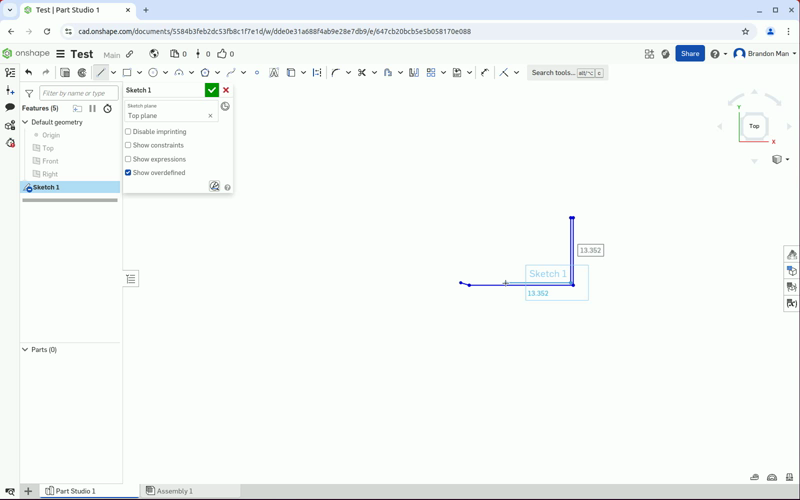
click(505, 282)
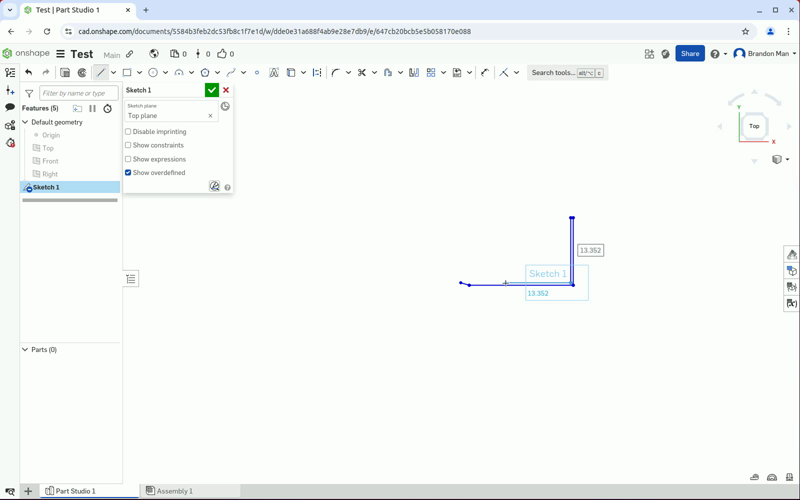
key_up(shift)
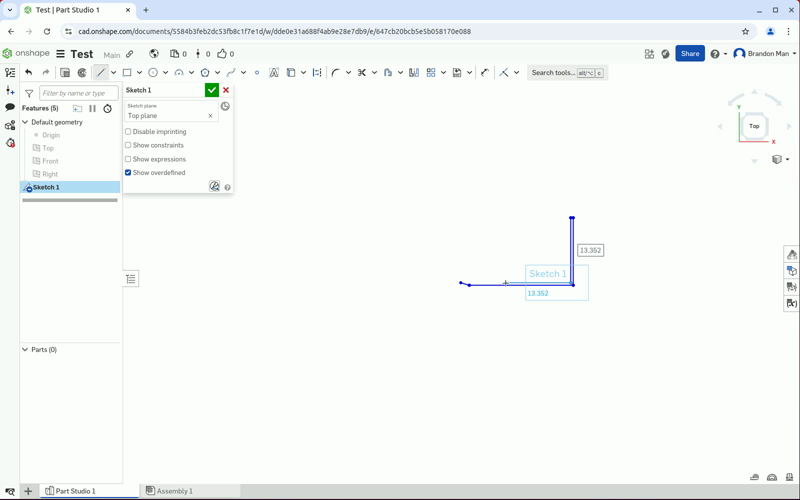
key_down(shift)
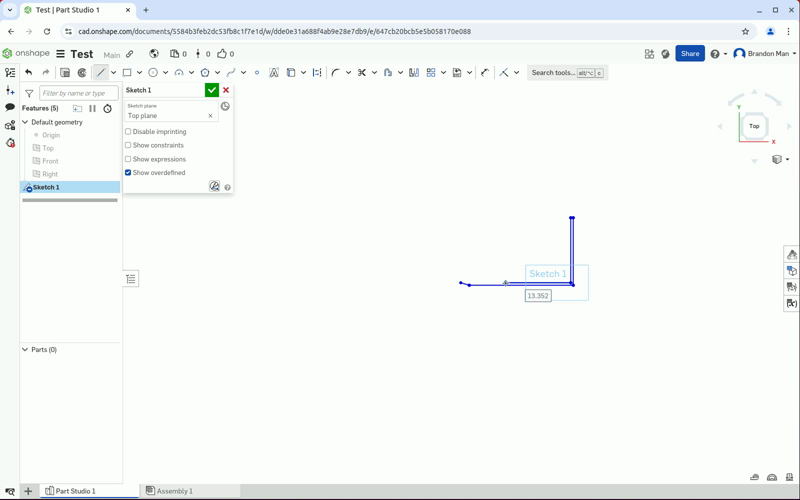
mouse_move(505, 217)
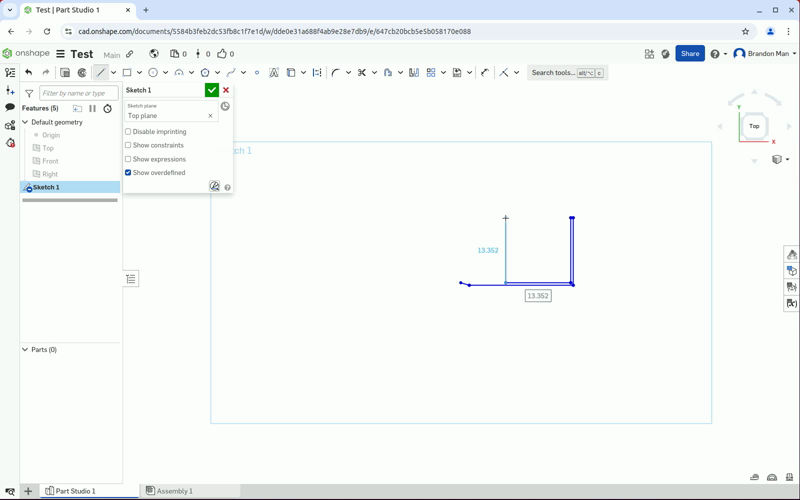
click(505, 217)
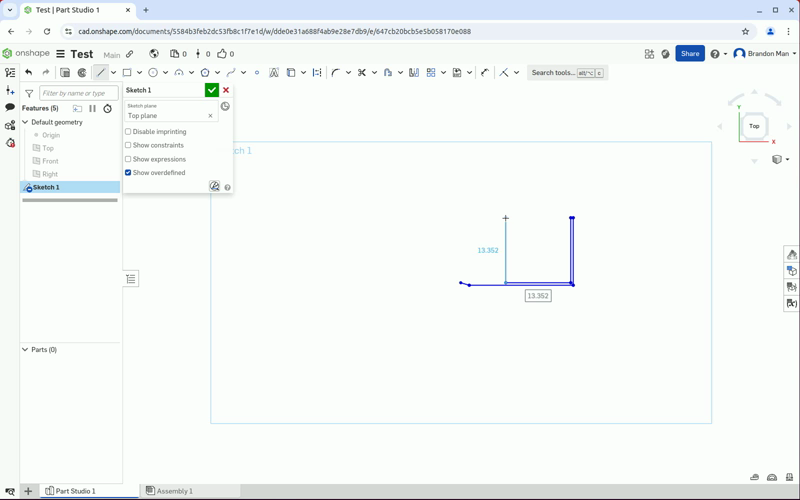
key_up(shift)
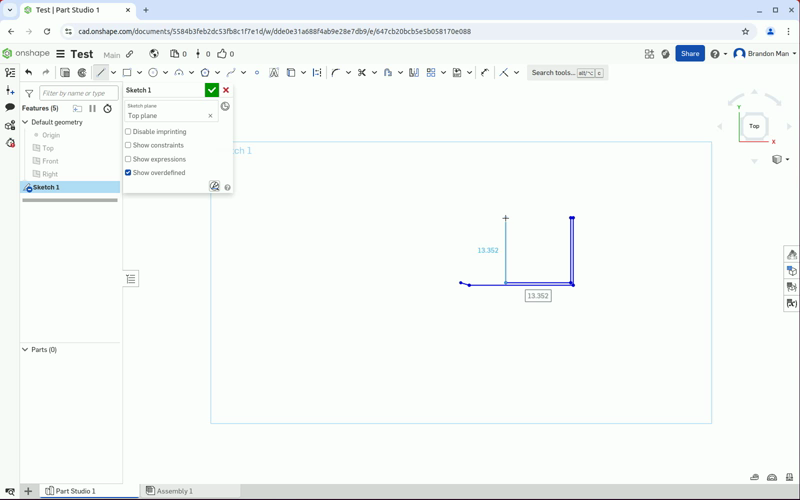
key_down(shift)
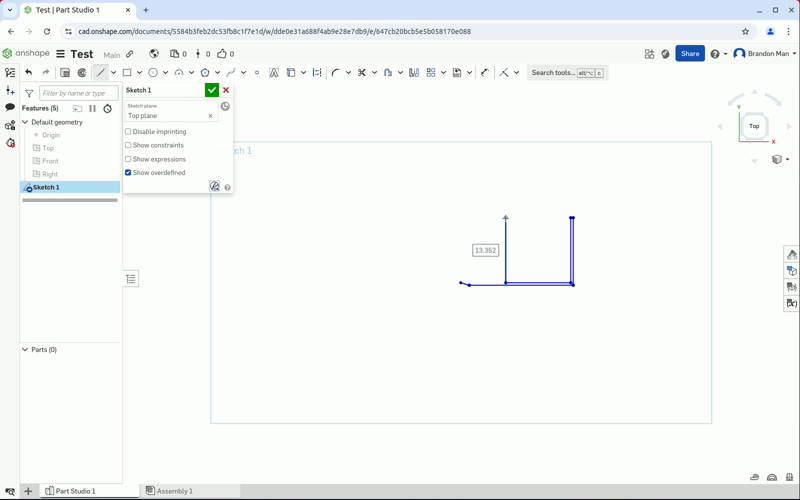
mouse_move(535, 217)
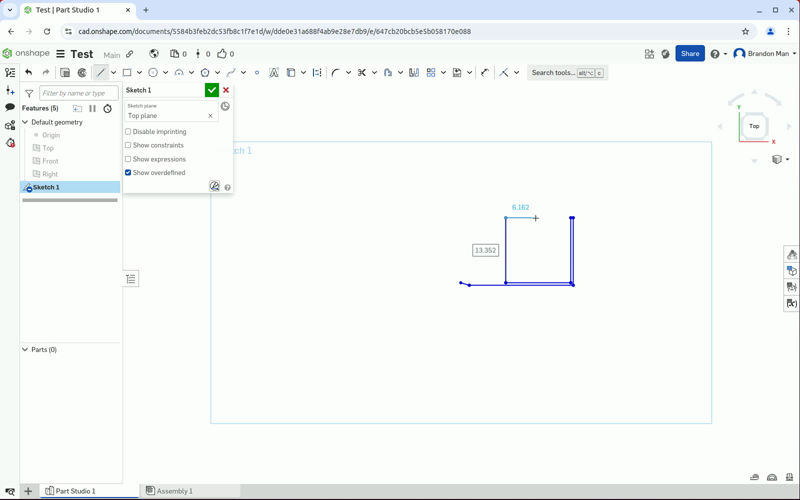
mouse_move(504, 217)
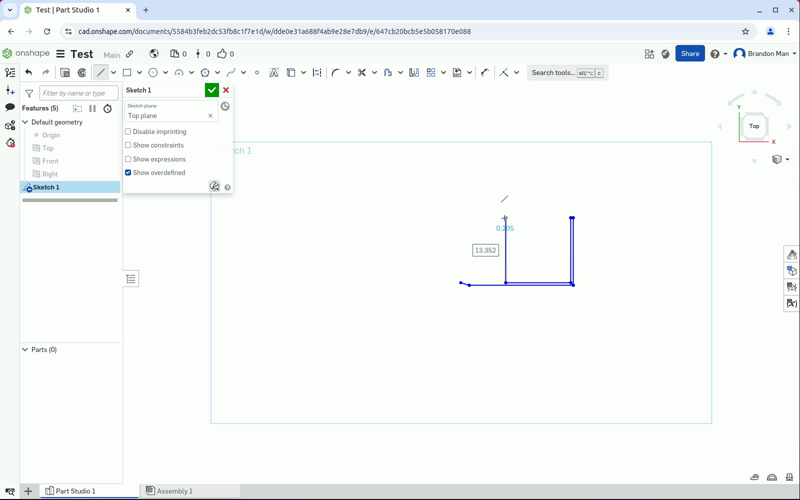
scroll(6)
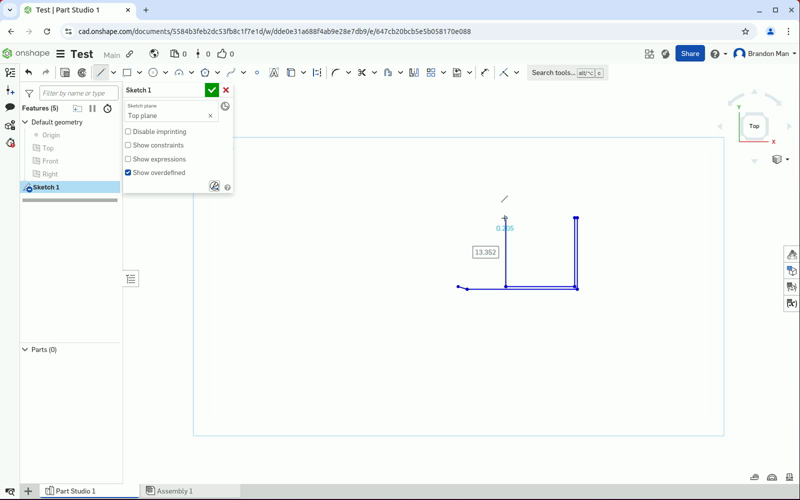
scroll(6)
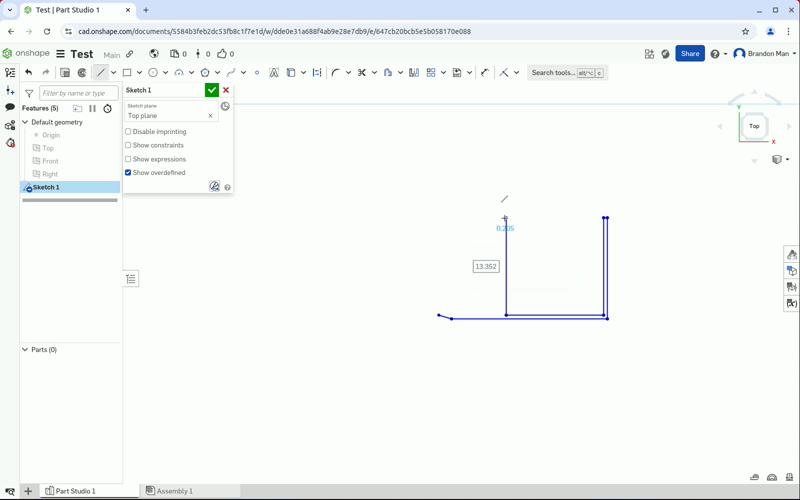
scroll(6)
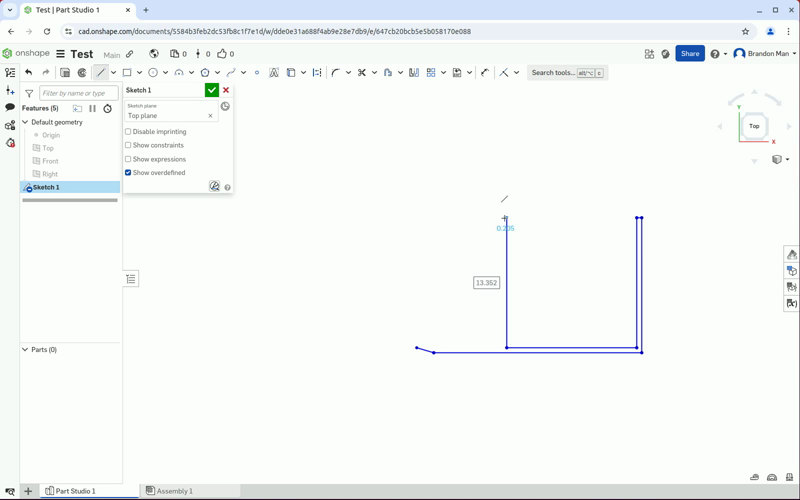
scroll(6)
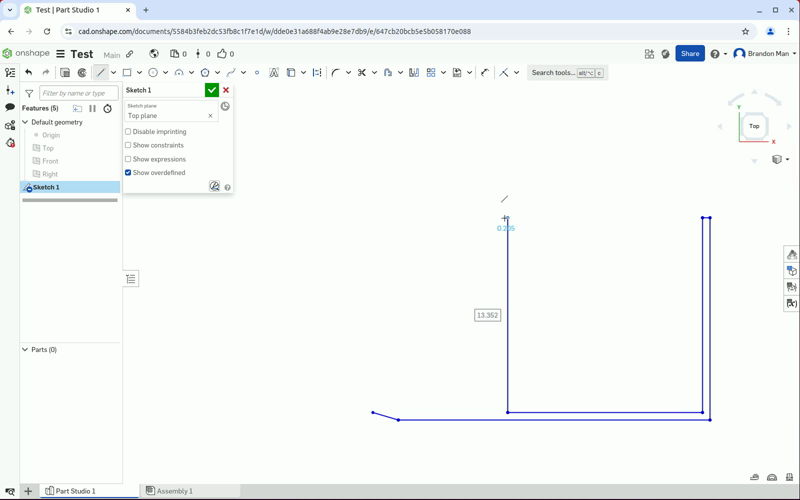
scroll(6)
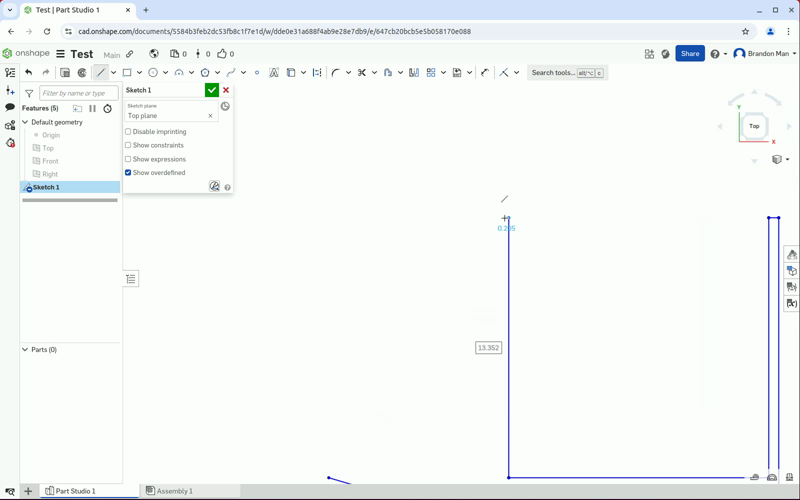
scroll(6)
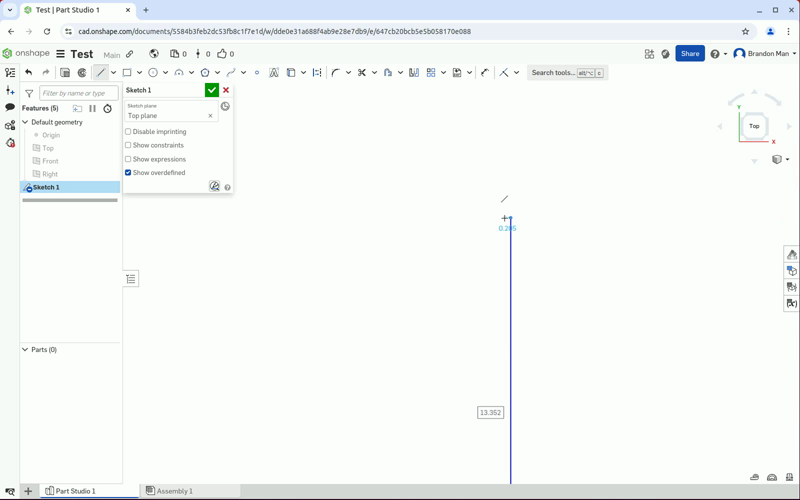
scroll(6)
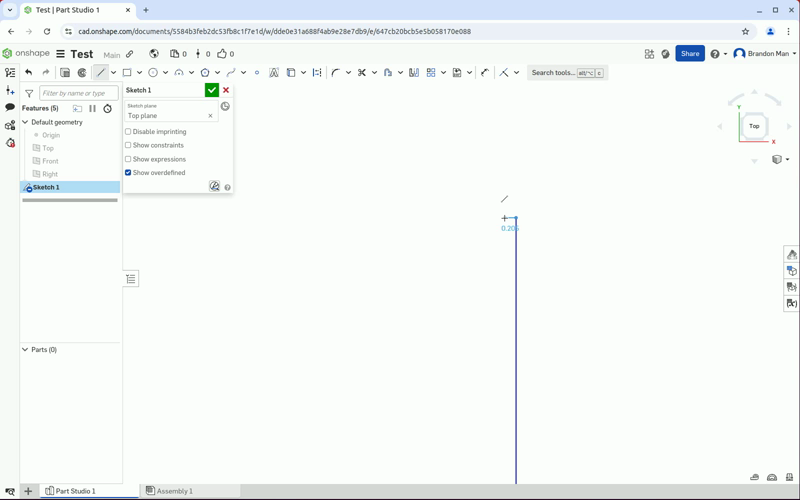
click(504, 217)
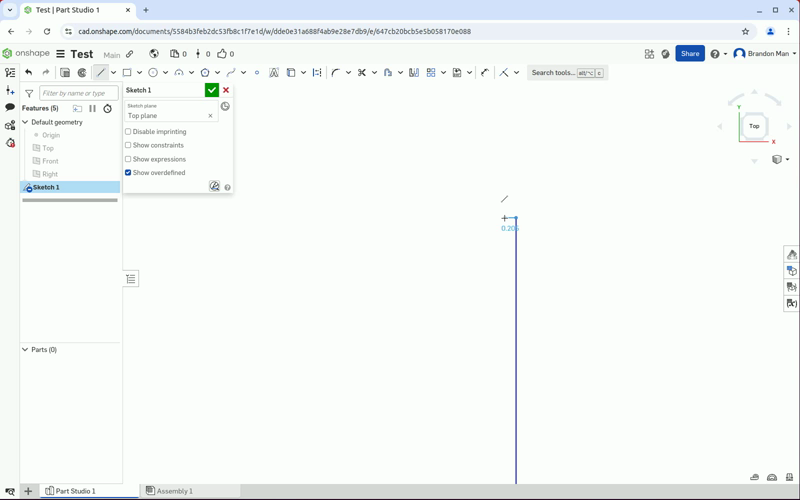
scroll(-6)
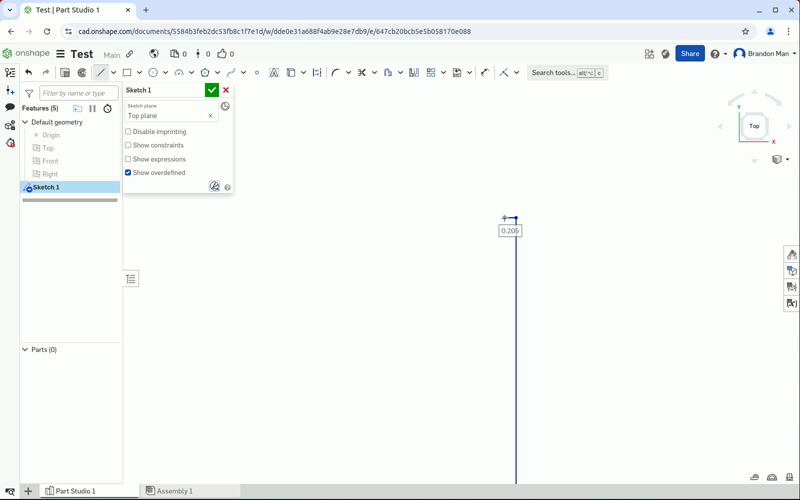
scroll(-6)
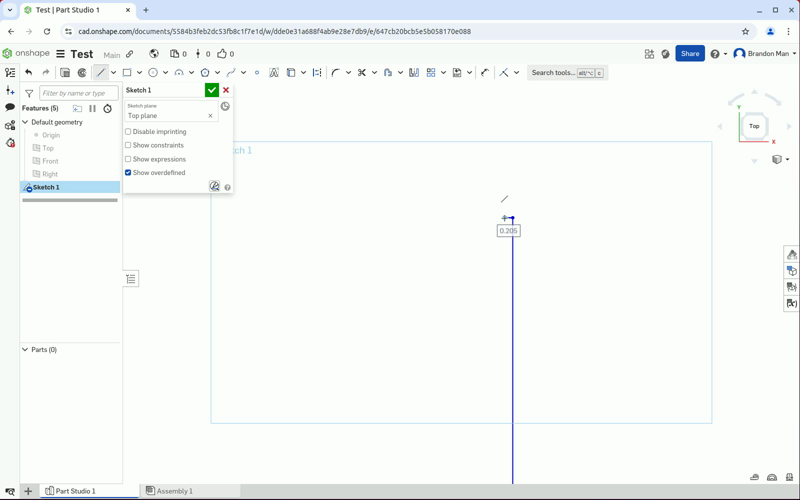
scroll(-6)
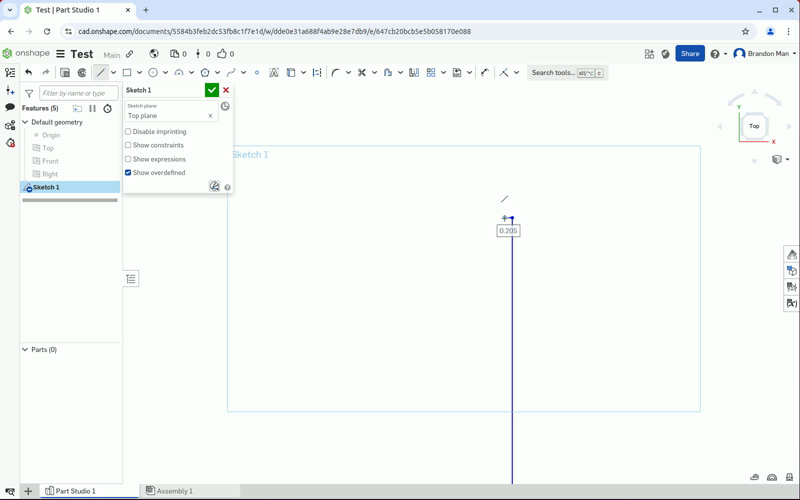
scroll(-6)
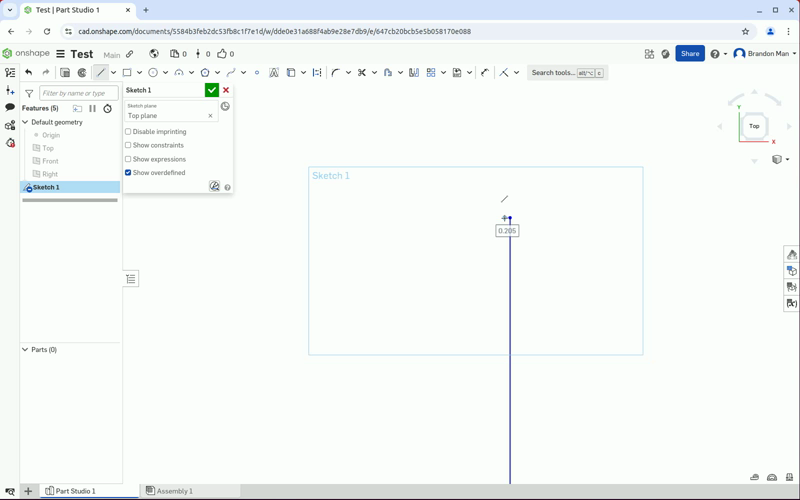
scroll(-6)
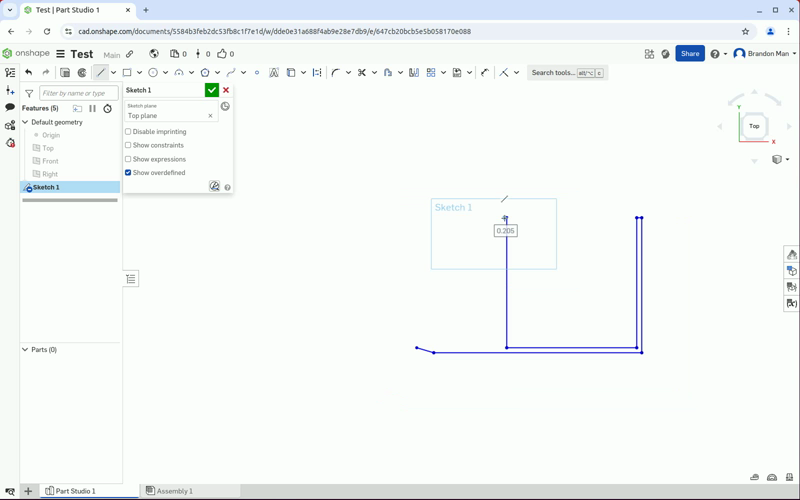
scroll(-6)
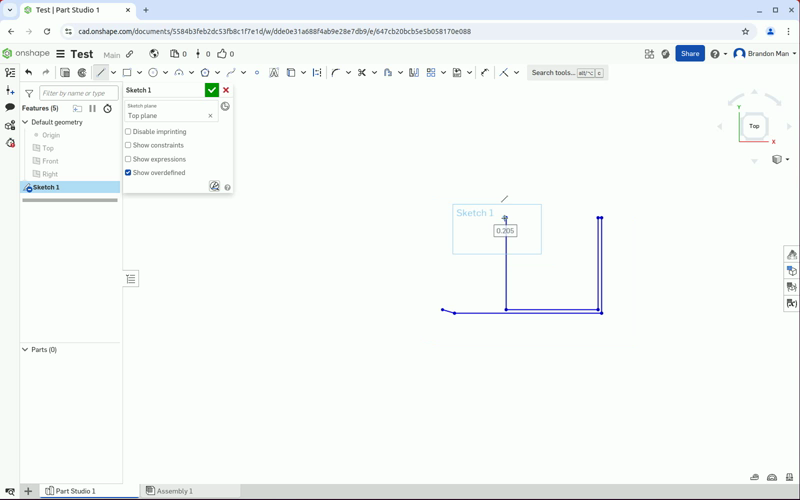
scroll(-6)
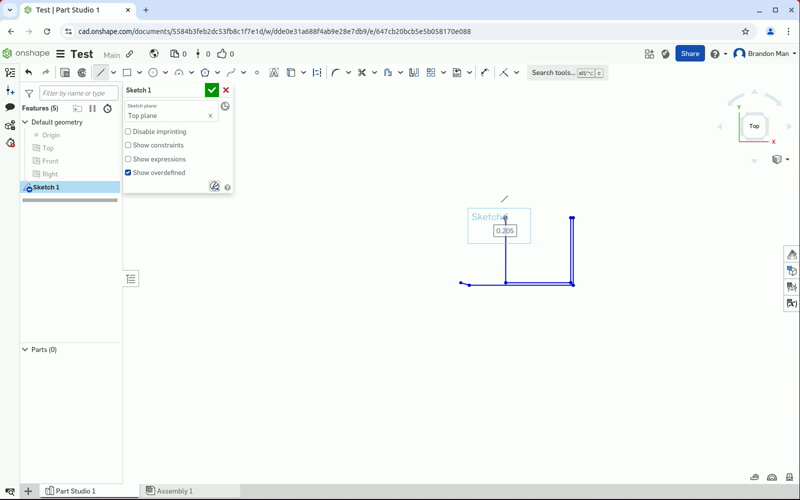
key_up(shift)
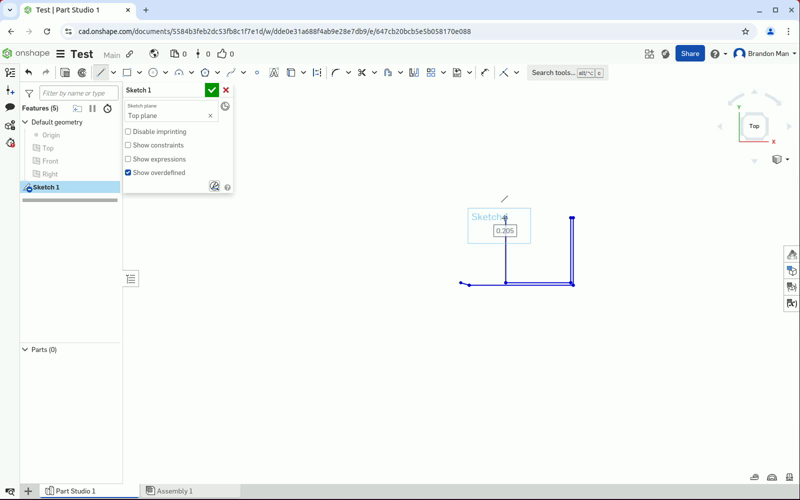
key_down(shift)
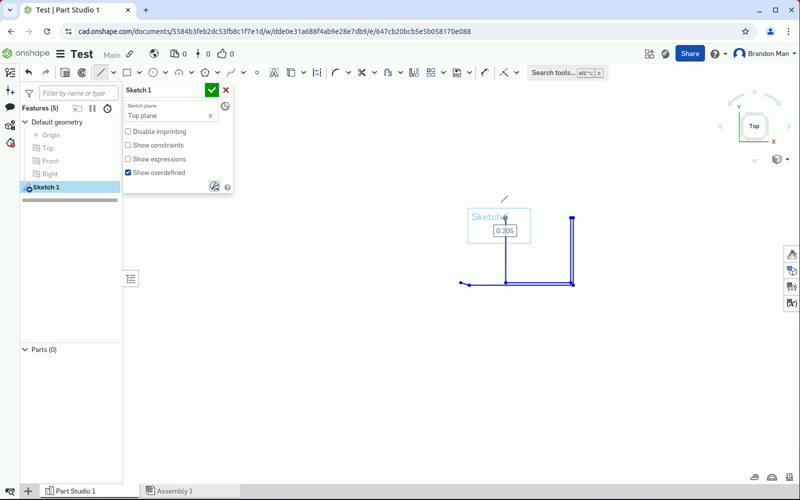
mouse_move(504, 282)
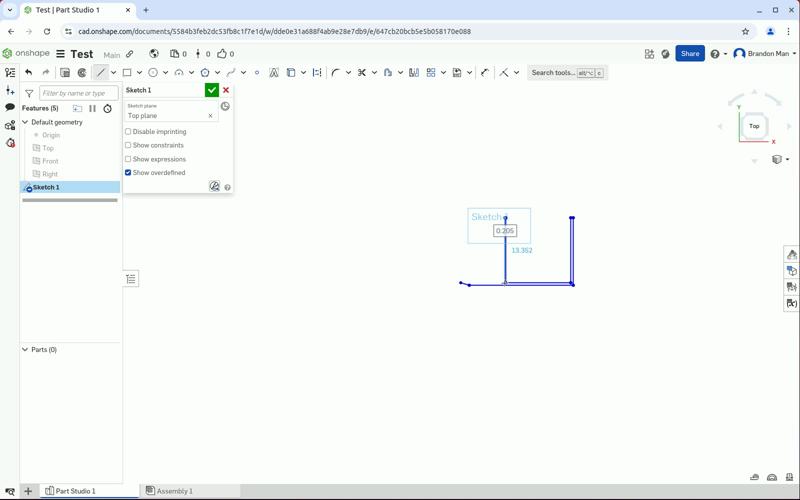
scroll(6)
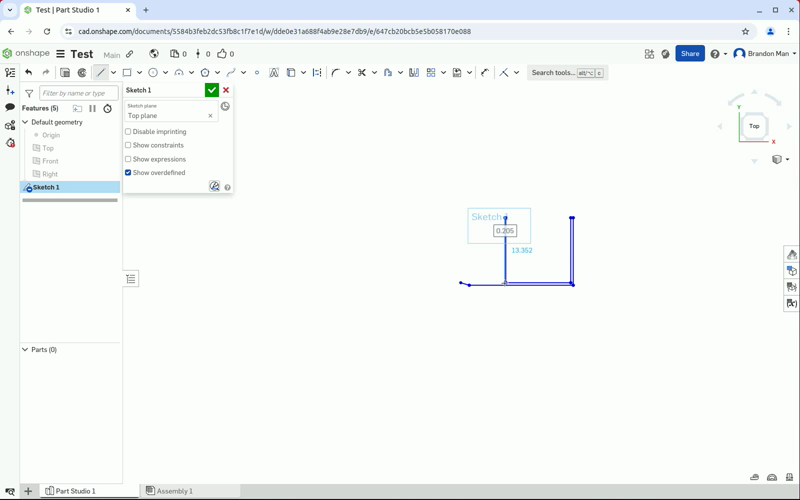
scroll(6)
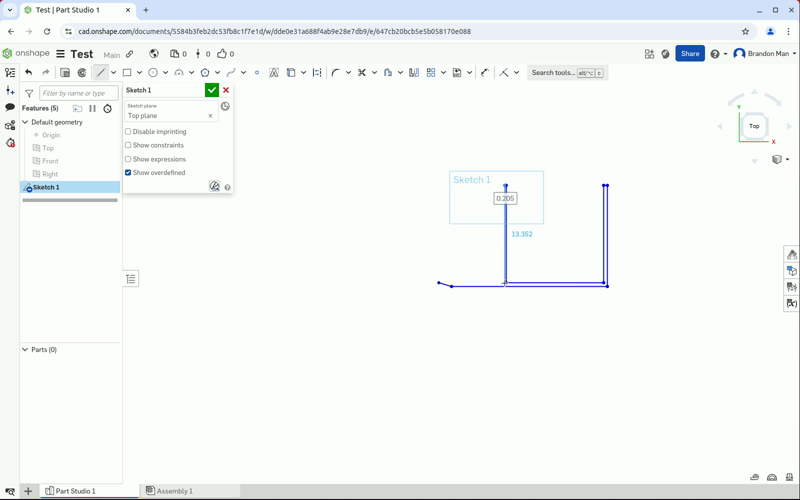
scroll(6)
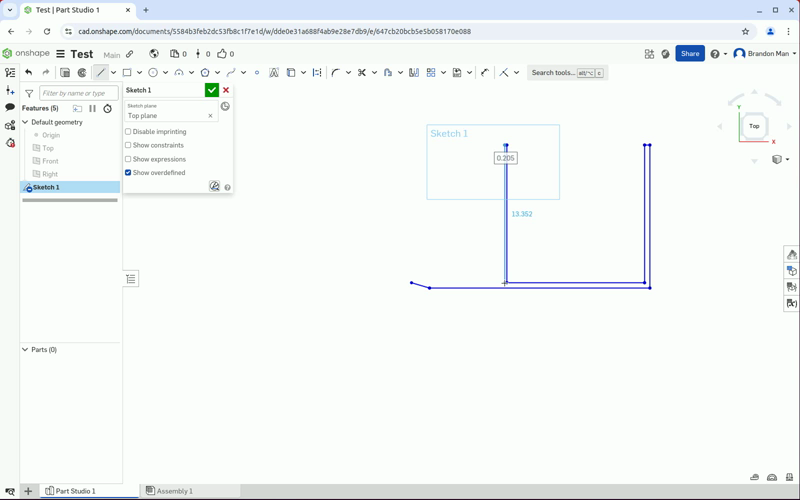
scroll(6)
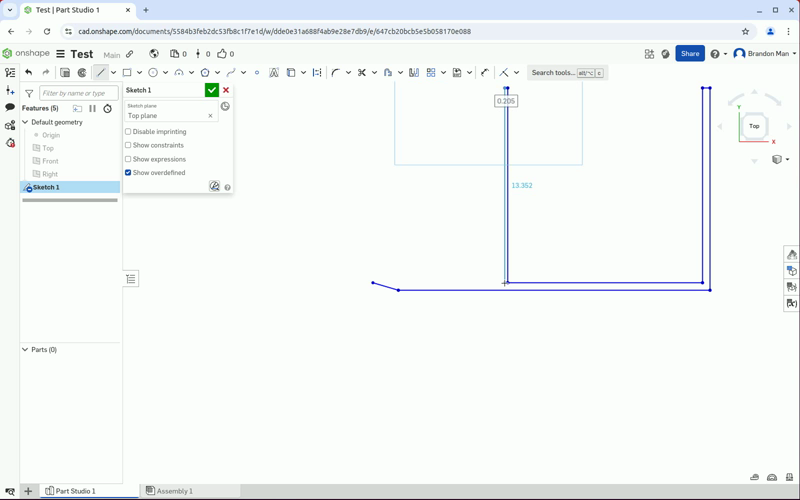
scroll(6)
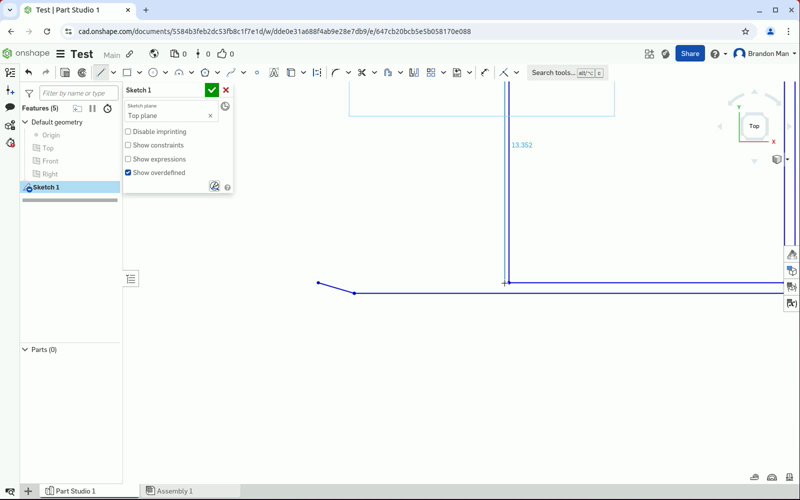
scroll(6)
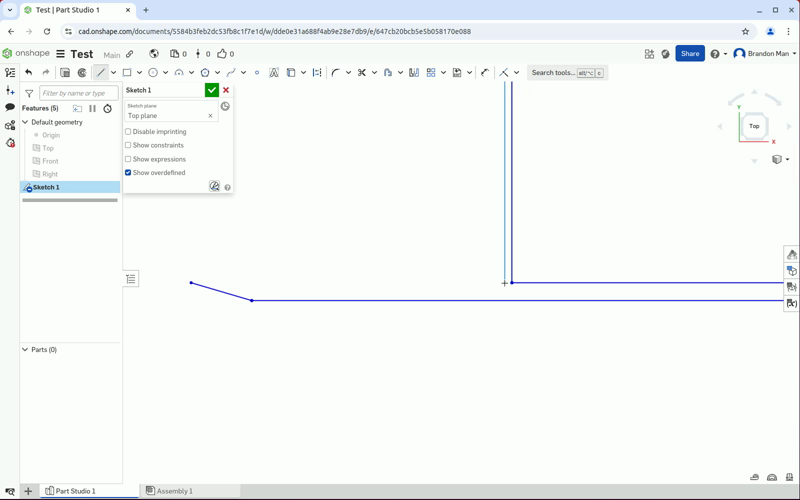
scroll(6)
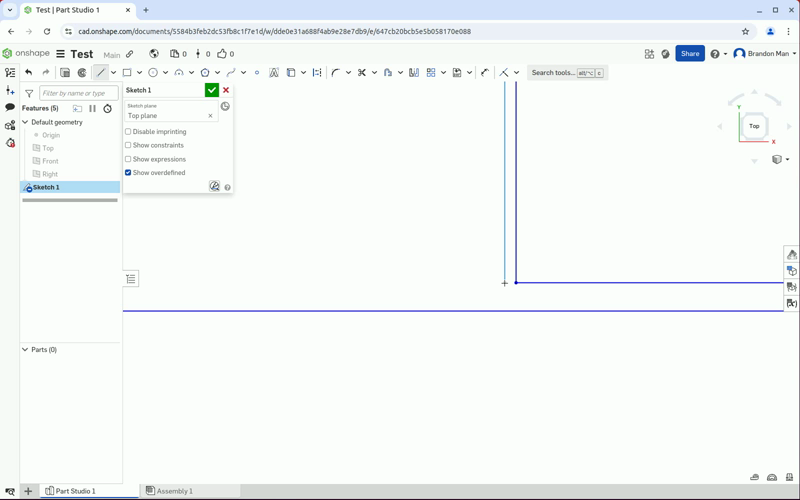
click(504, 282)
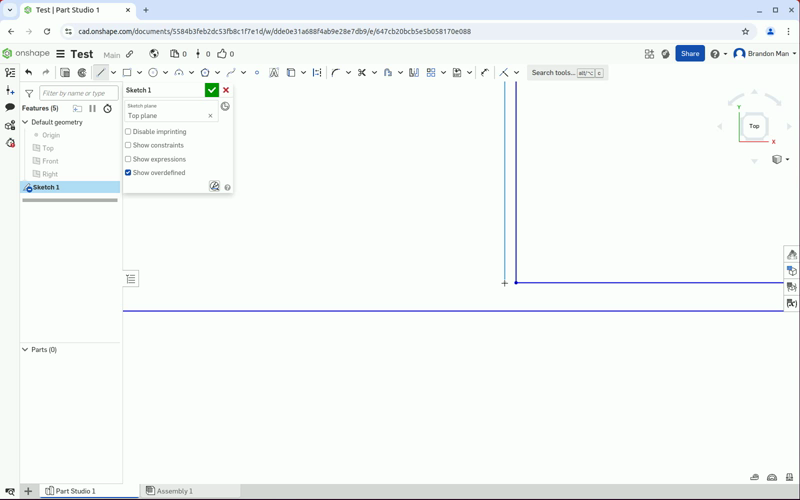
scroll(-6)
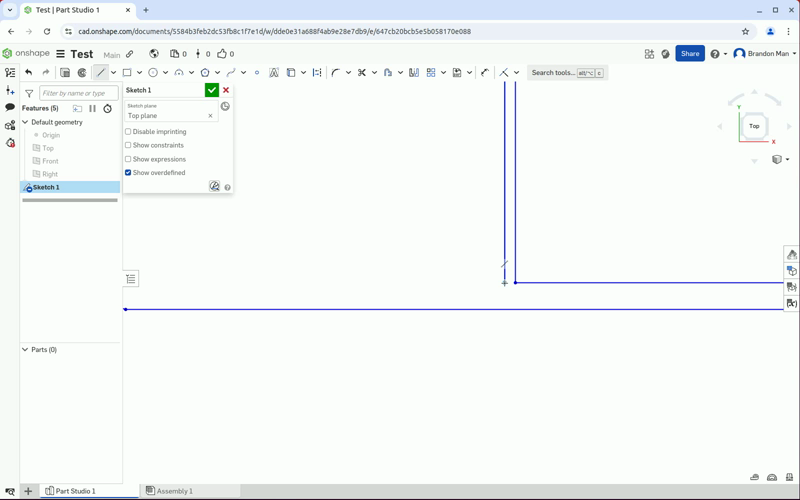
scroll(-6)
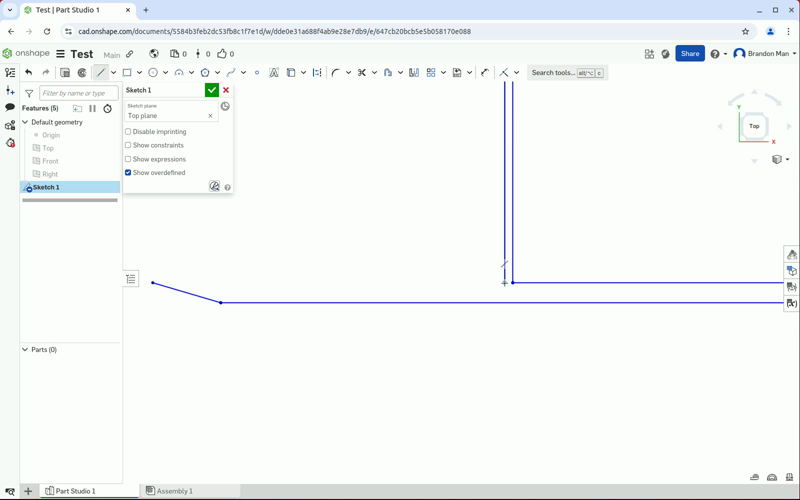
scroll(-6)
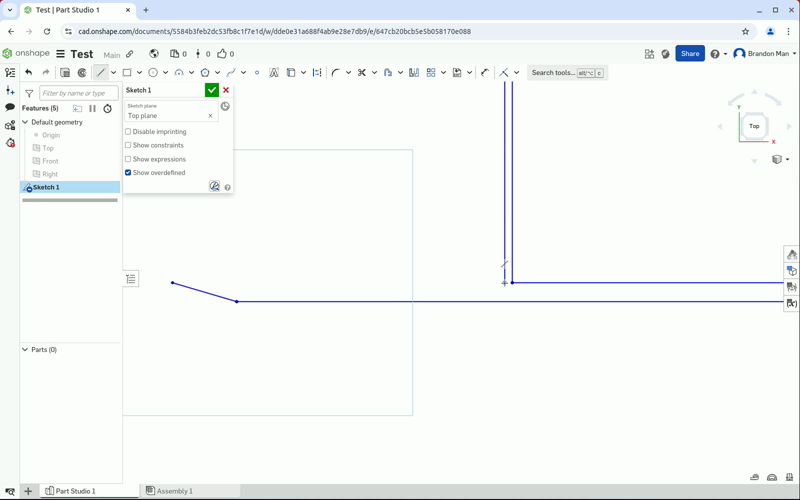
scroll(-6)
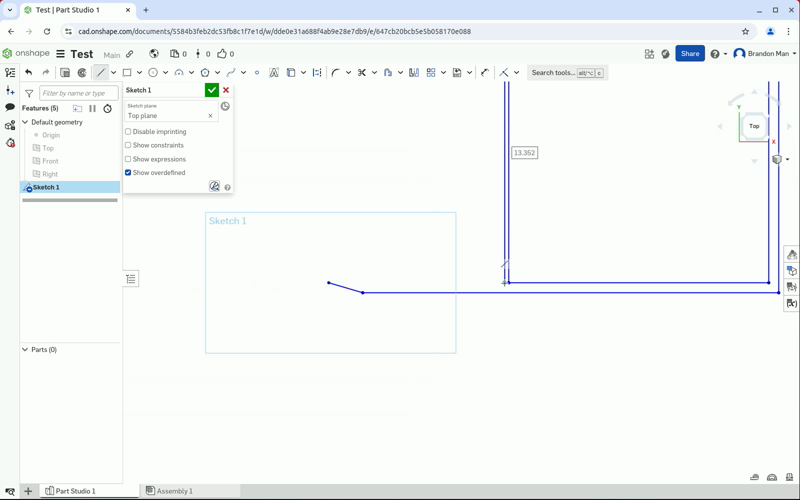
scroll(-6)
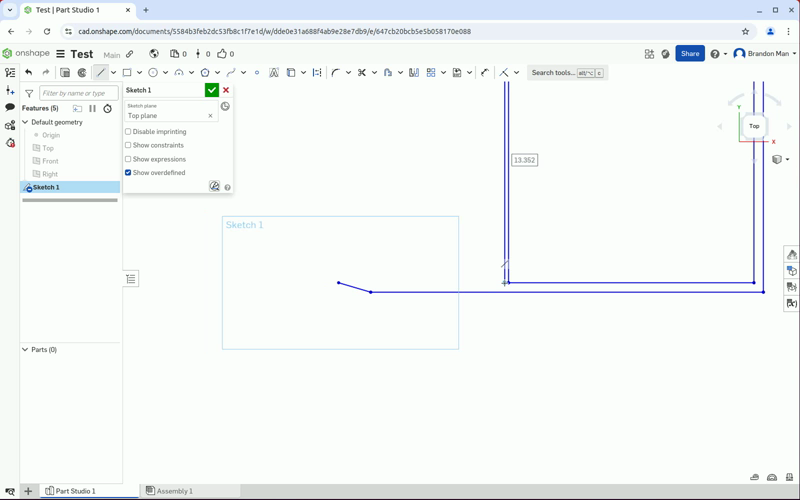
scroll(-6)
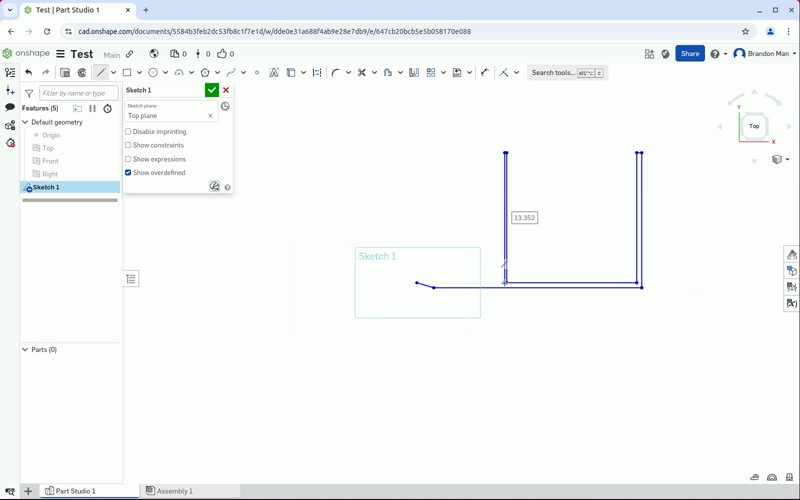
scroll(-6)
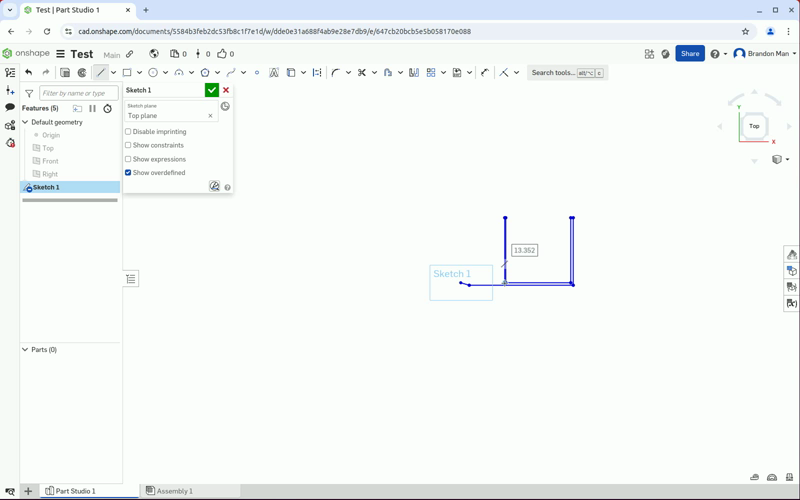
key_up(shift)
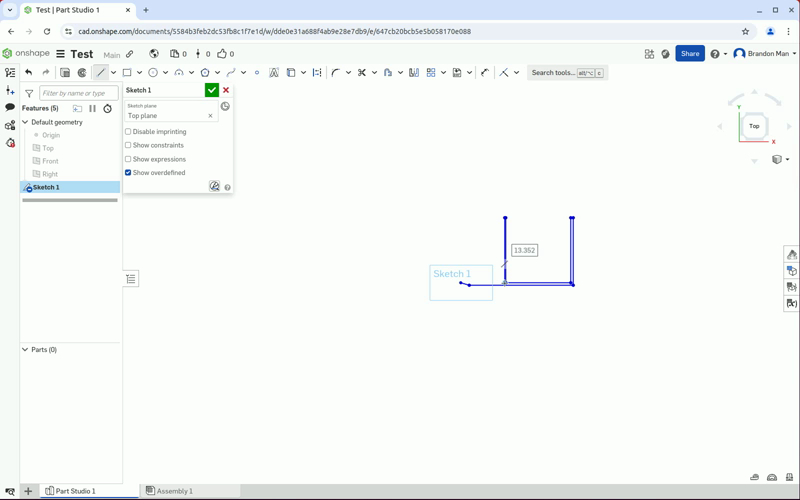
mouse_move(534, 282)
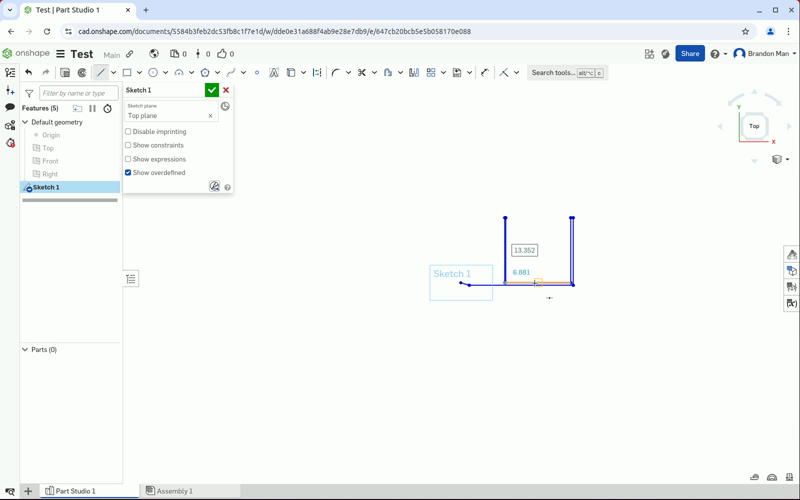
key_down(shift)
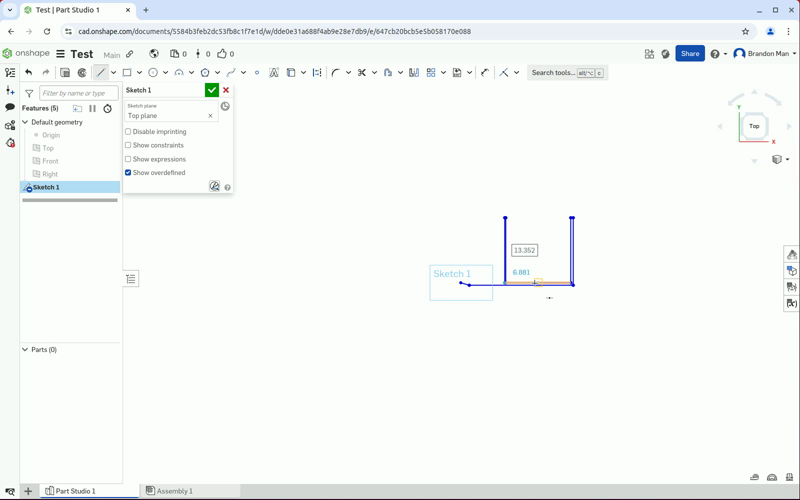
mouse_move(460, 282)
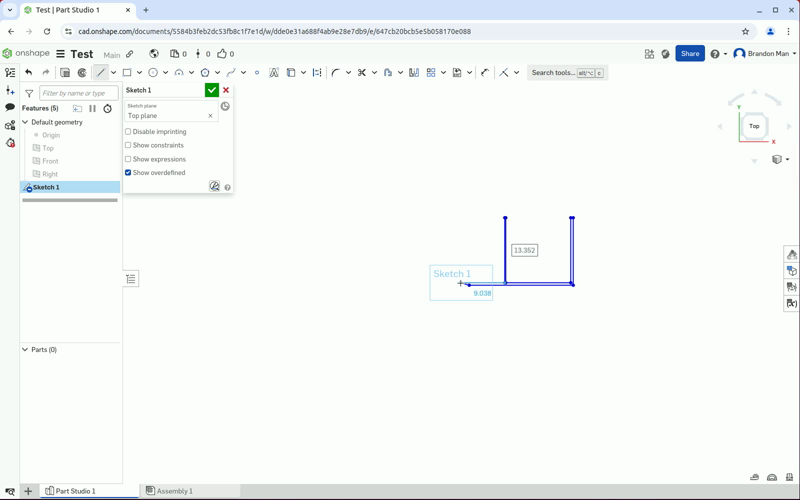
key_up(shift)
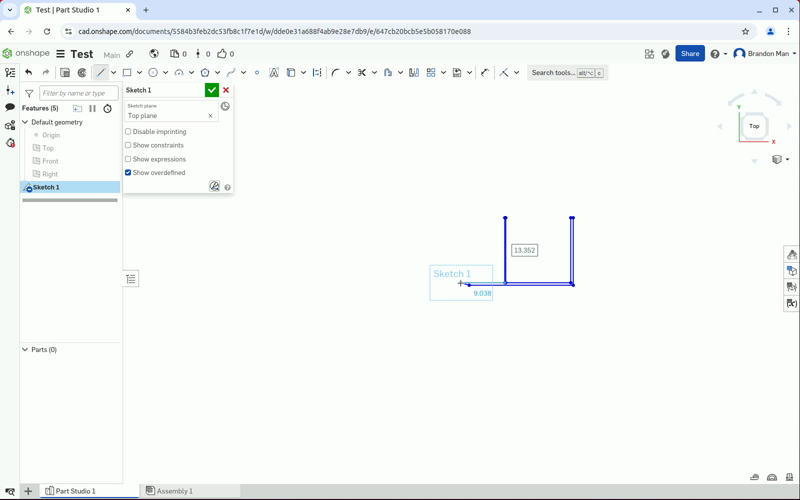
click(460, 282)
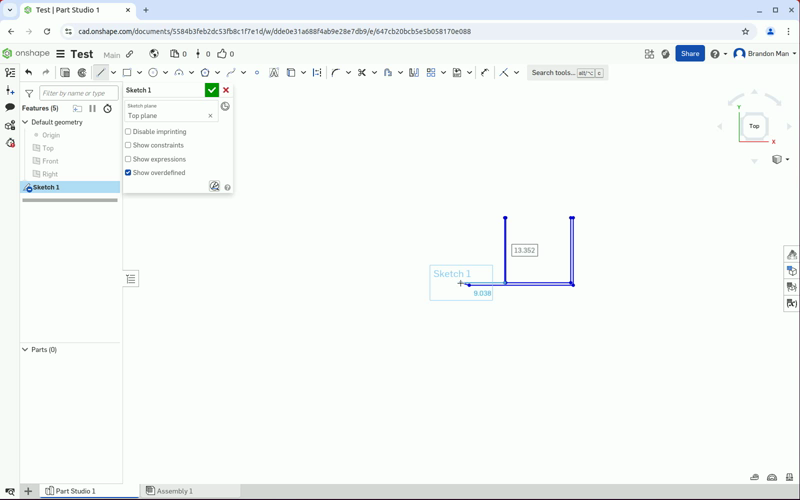
key(esc)
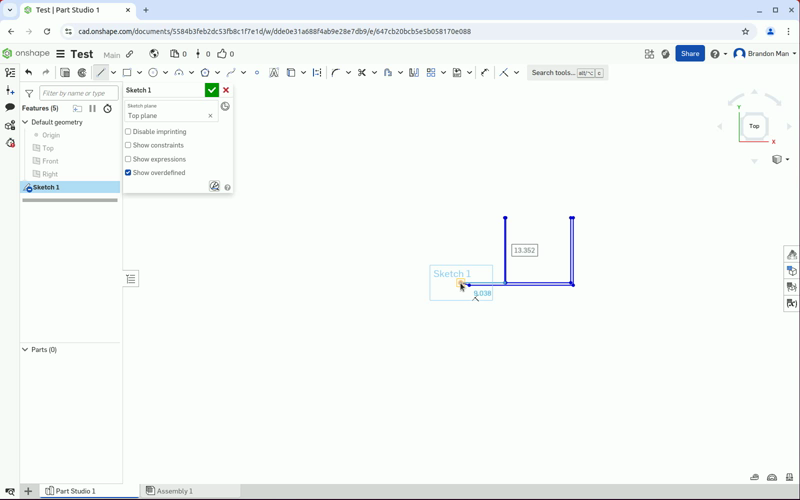
mouse_move(479, 283)
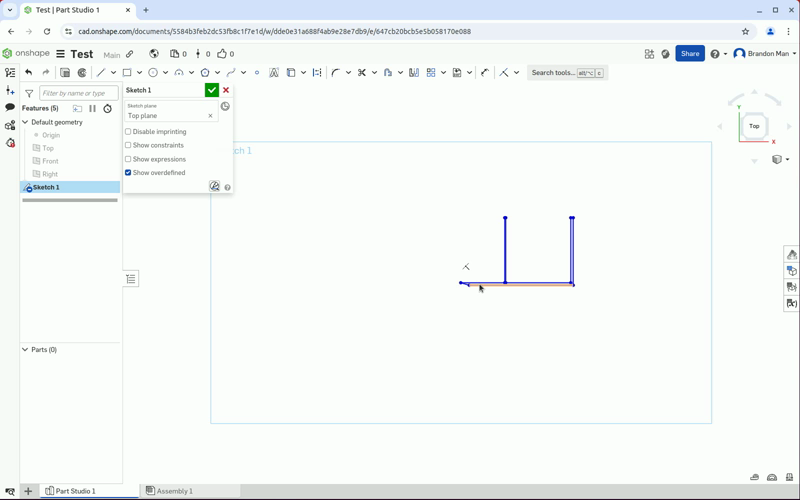
scroll(6)
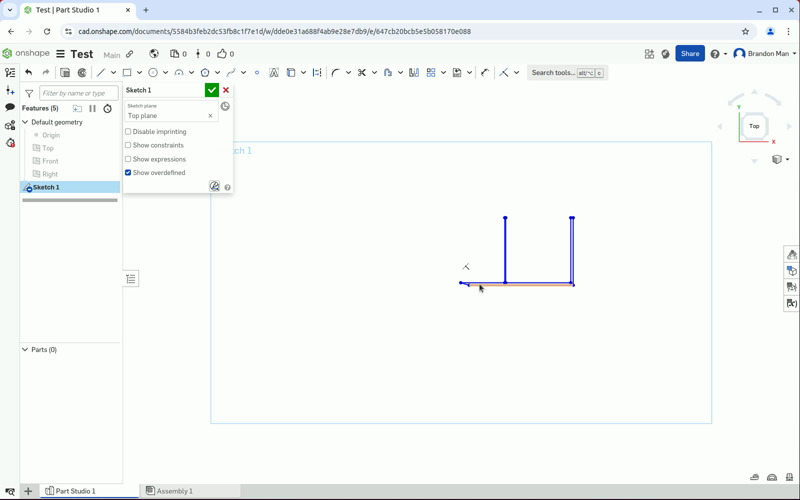
scroll(6)
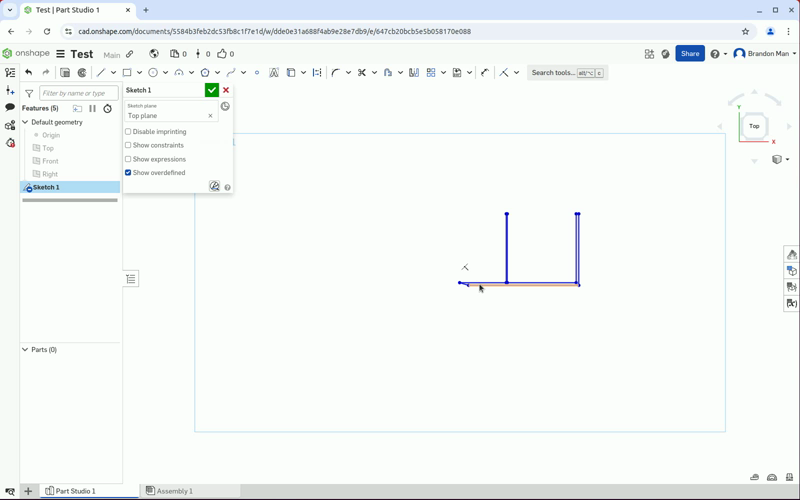
scroll(6)
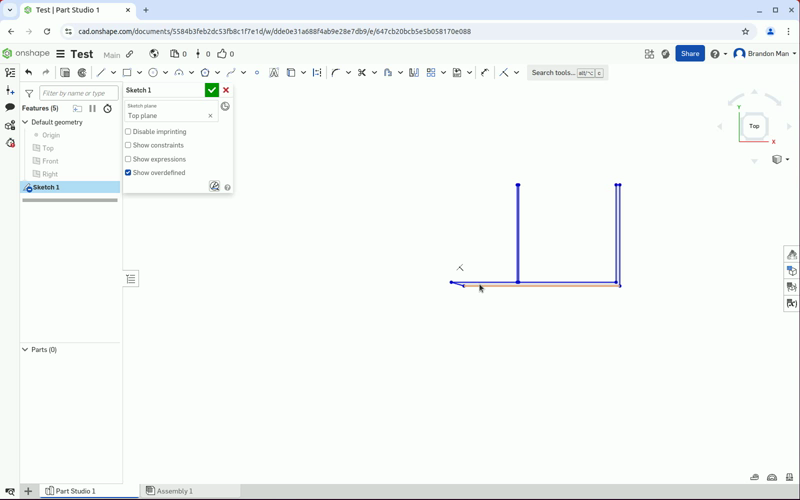
scroll(6)
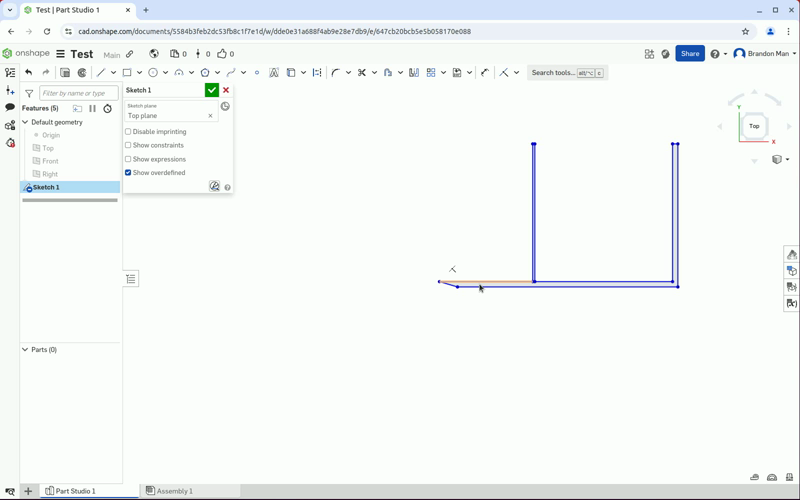
scroll(6)
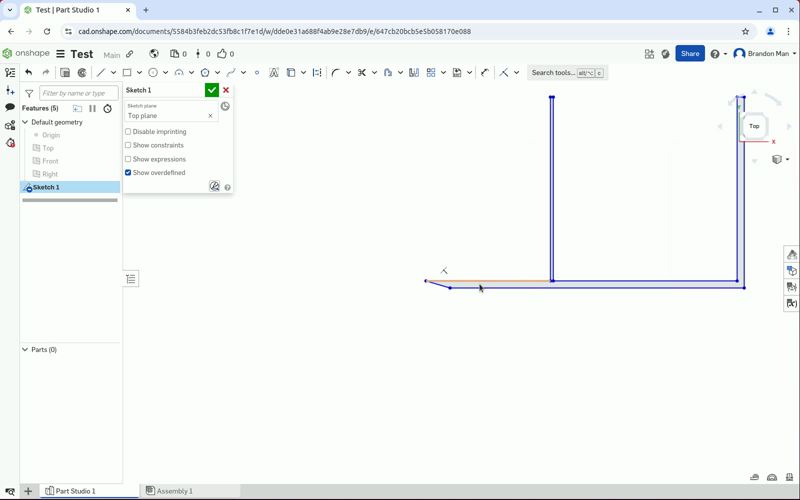
scroll(6)
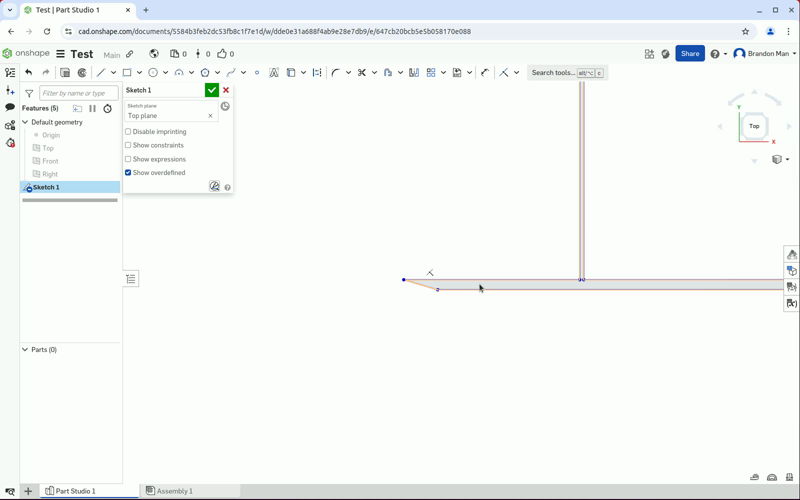
scroll(6)
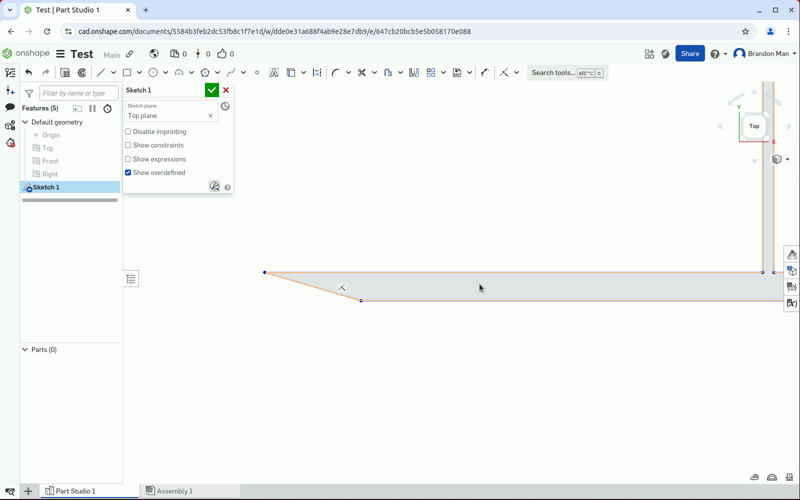
click(479, 283)
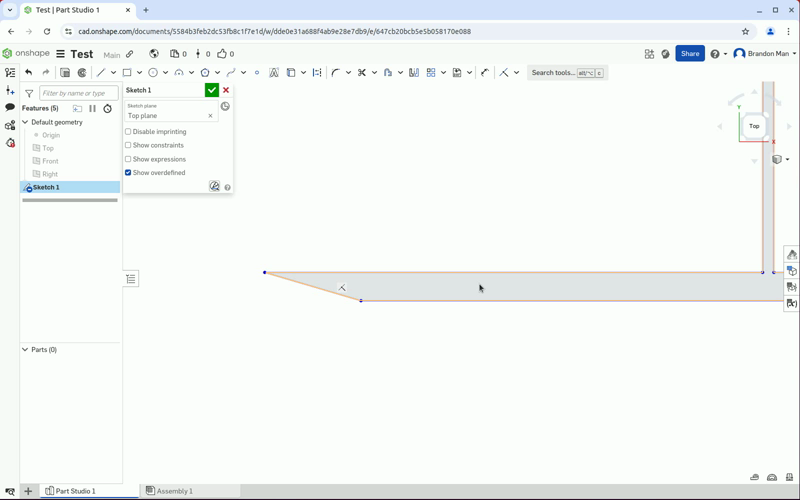
scroll(-6)
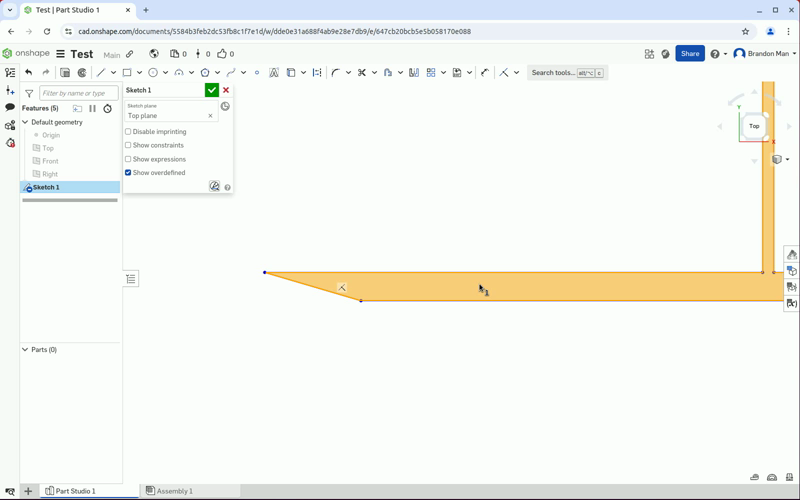
scroll(-6)
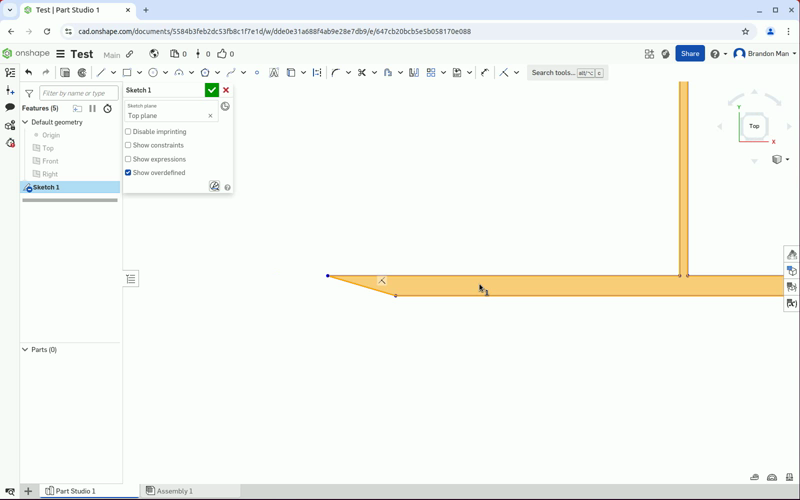
scroll(-6)
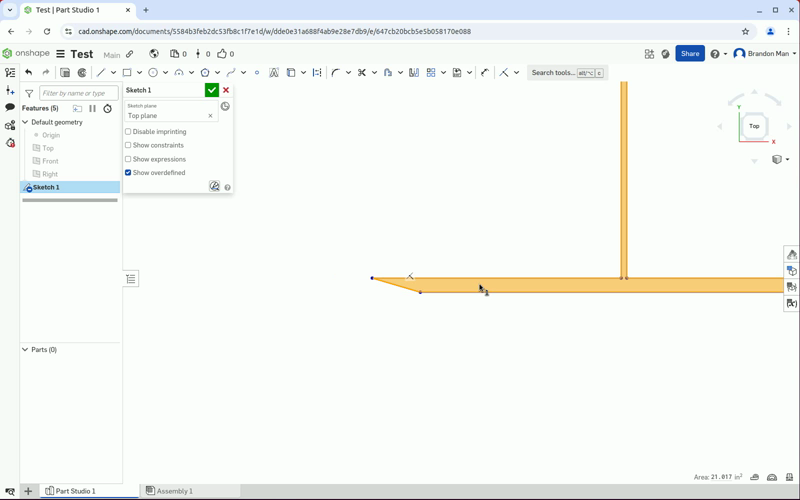
scroll(-6)
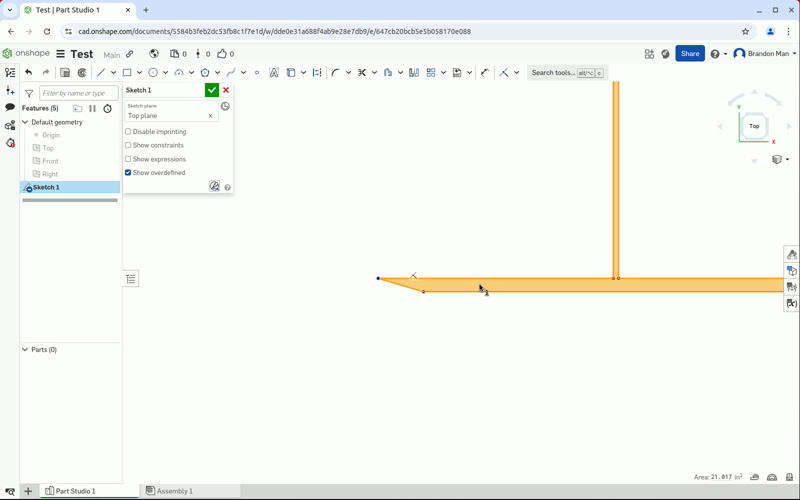
scroll(-6)
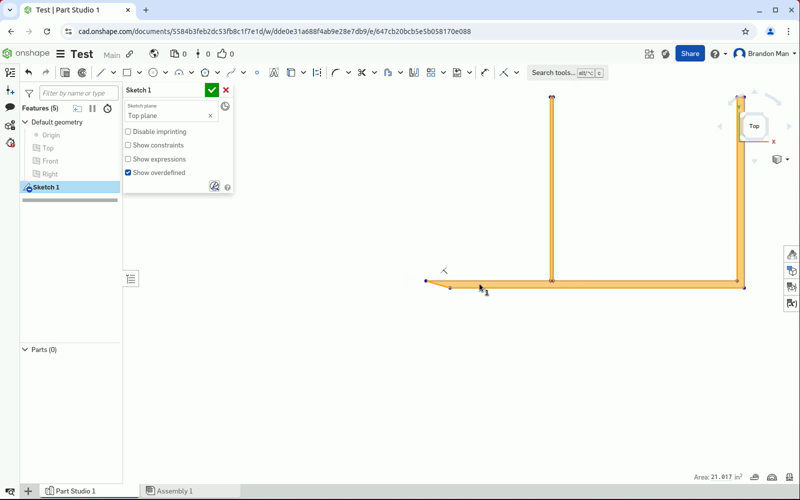
scroll(-6)
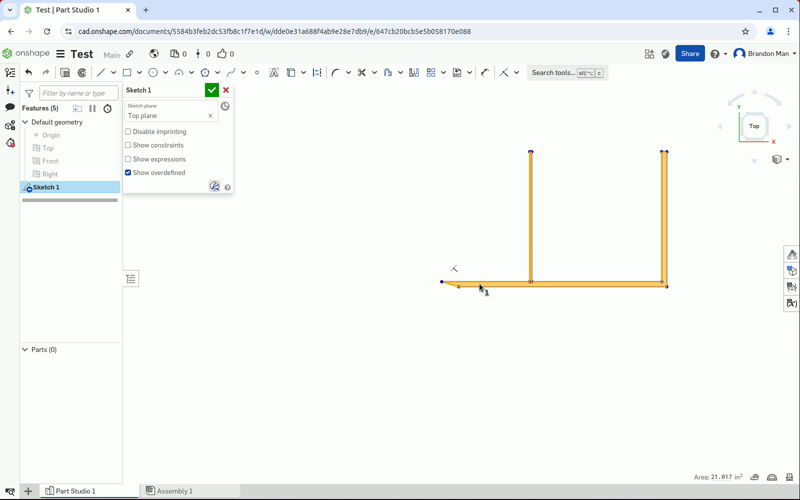
scroll(-6)
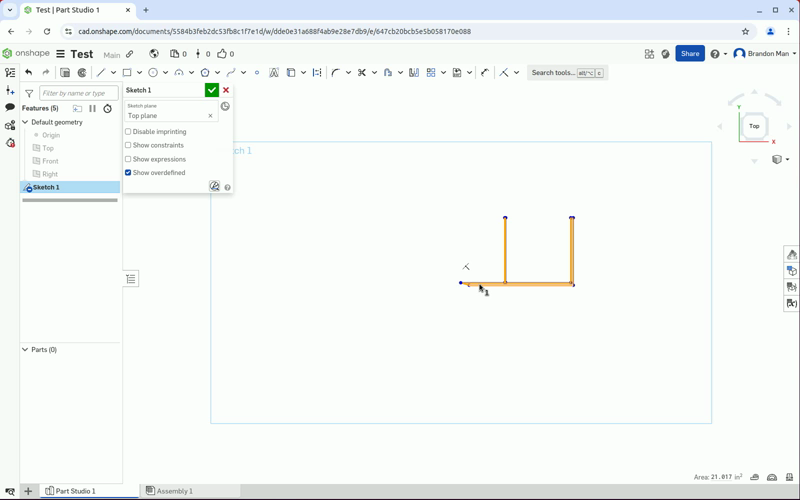
mouse_move(73, 352)
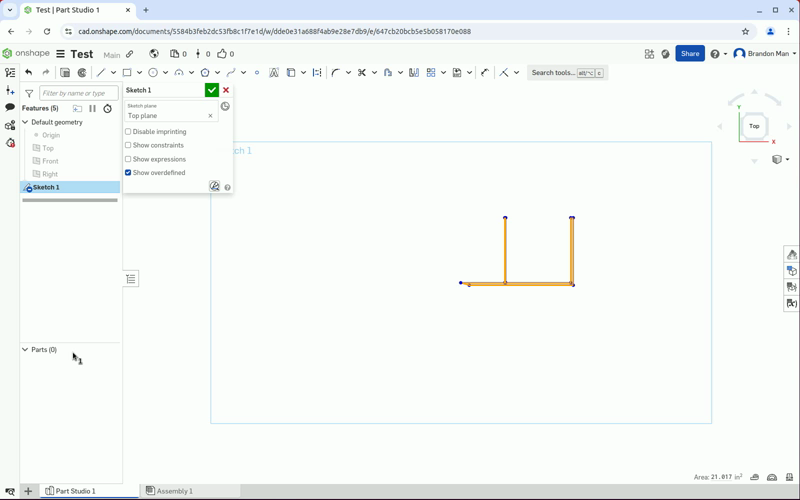
key(shift+y)
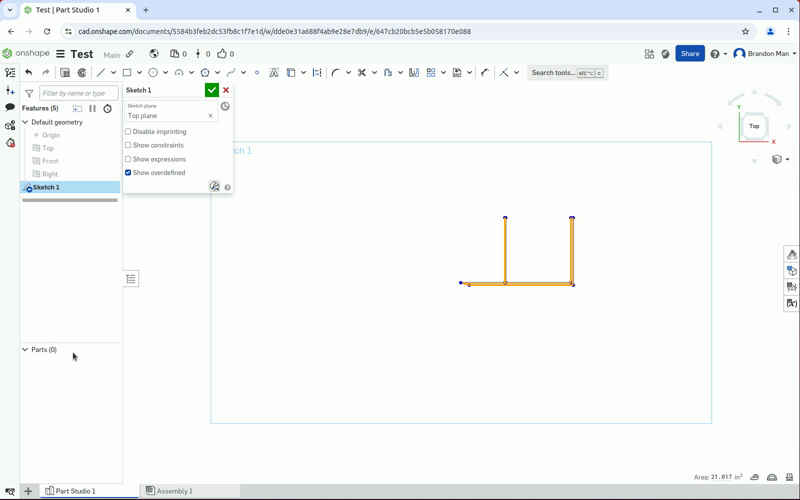
key(shift+e)
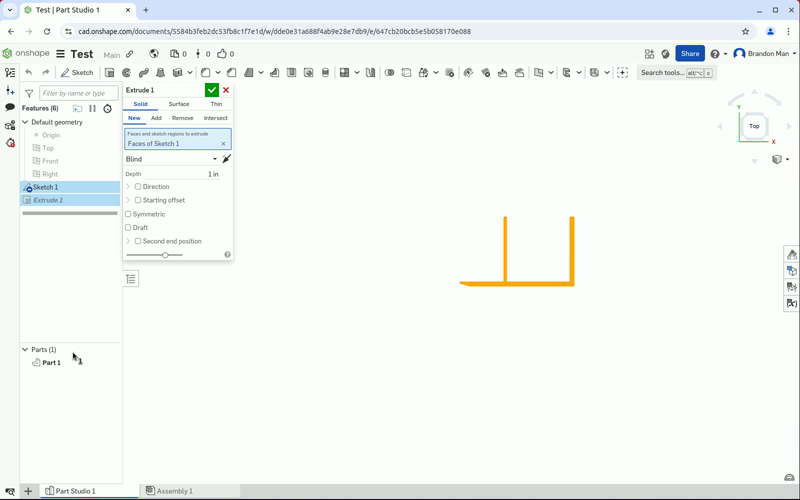
mouse_move(143, 106)
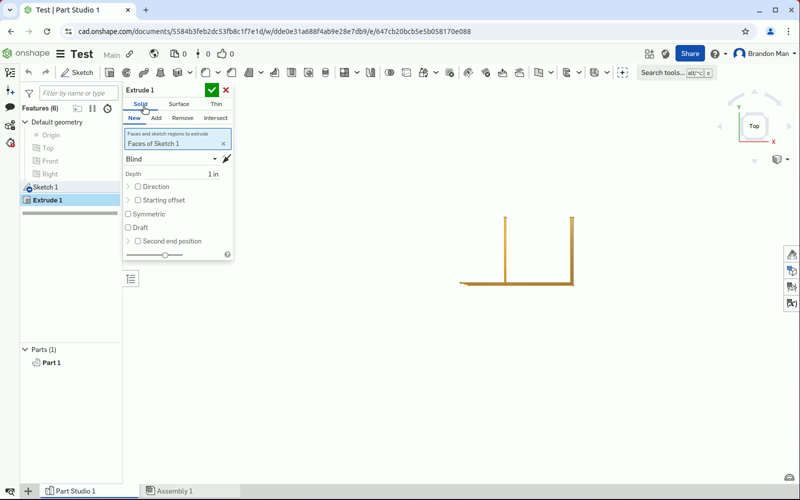
click(143, 106)
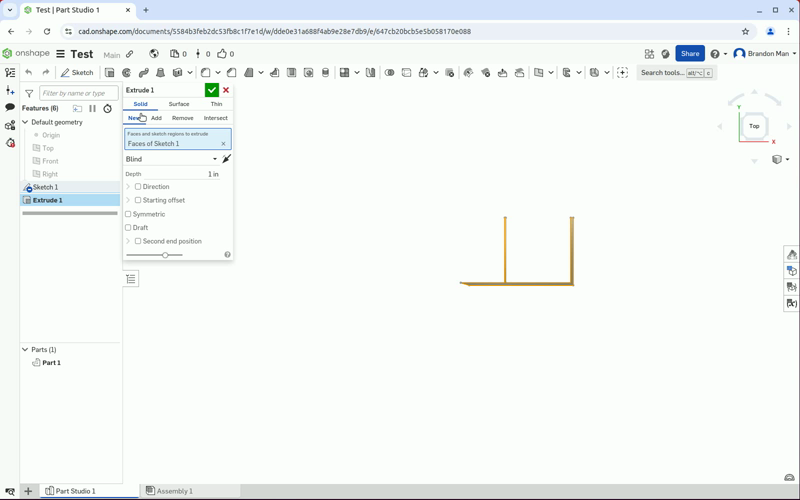
mouse_move(137, 120)
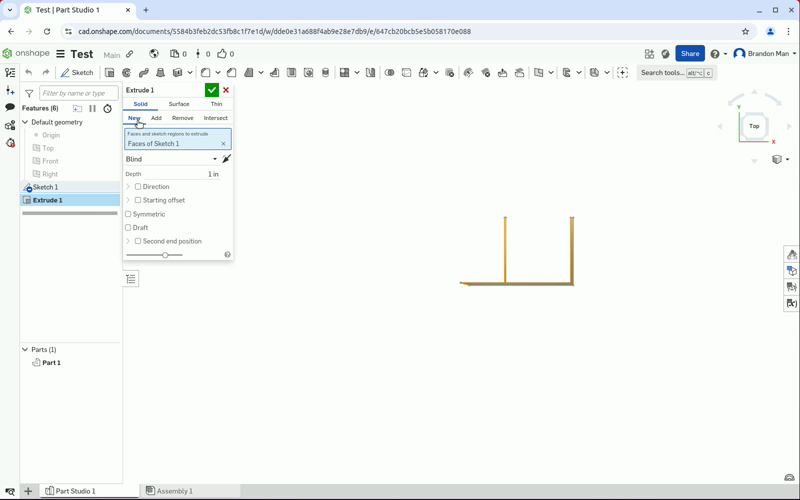
click(137, 120)
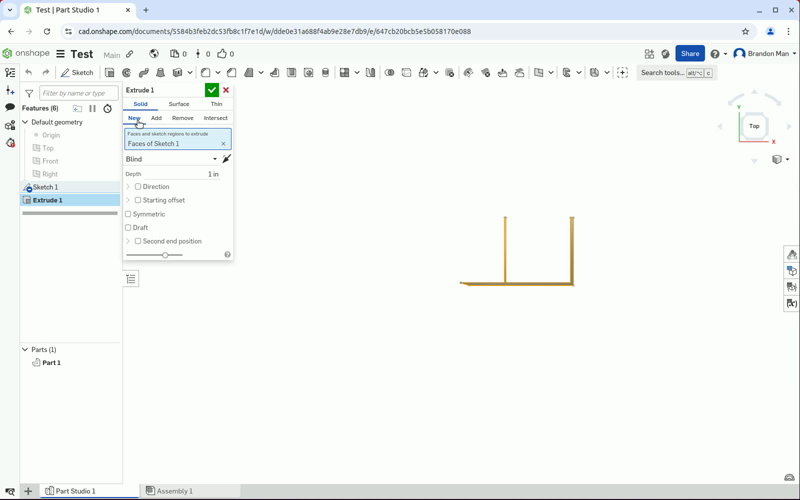
key(tab, 4)
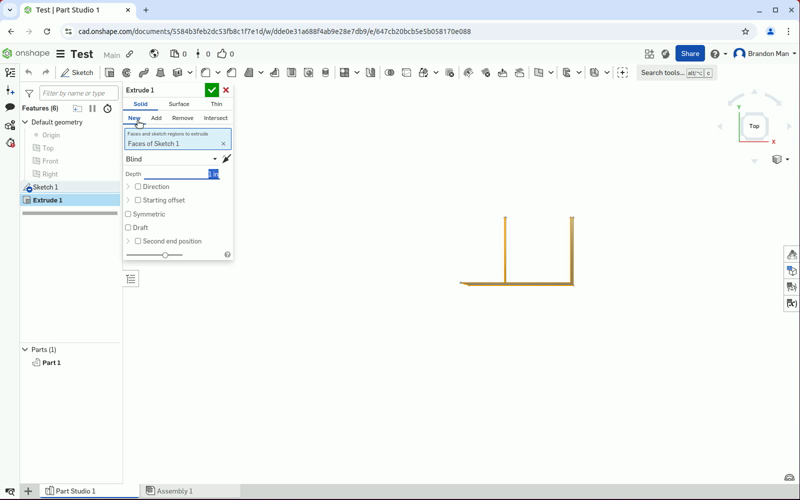
text(6.74)
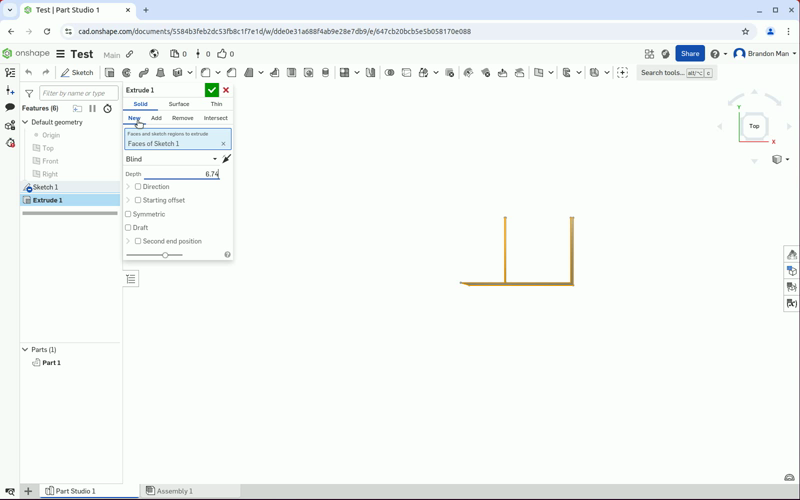
key(enter)
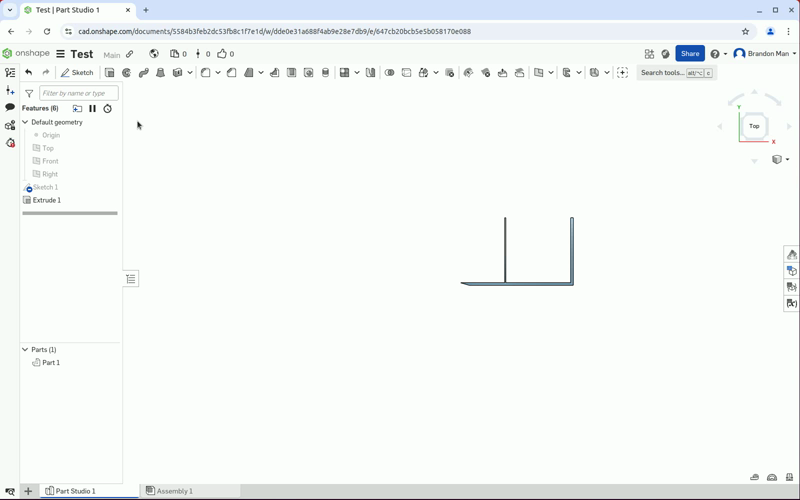
key(shift+h)
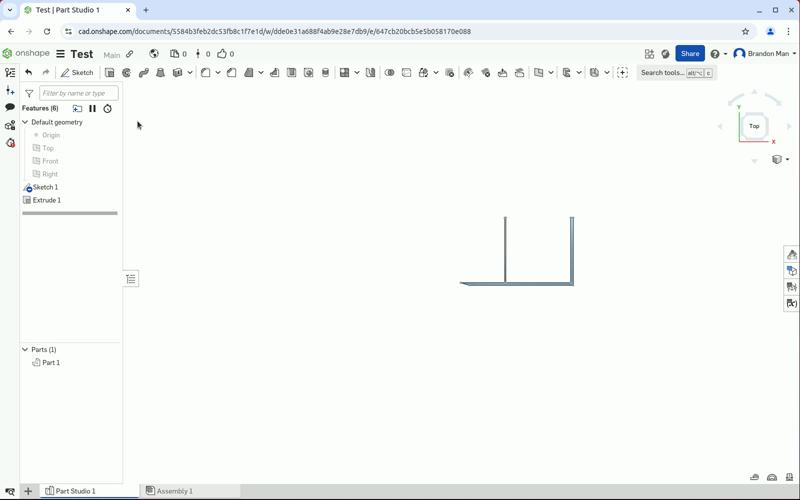
key(shift+h)
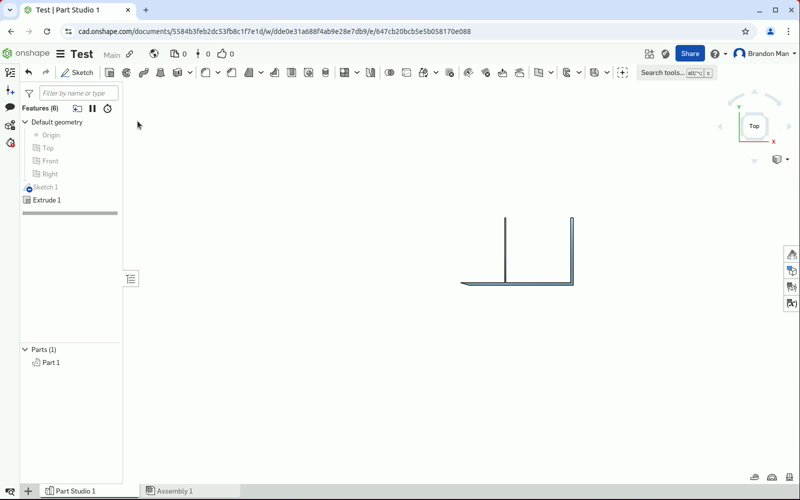
mouse_move(73, 189)
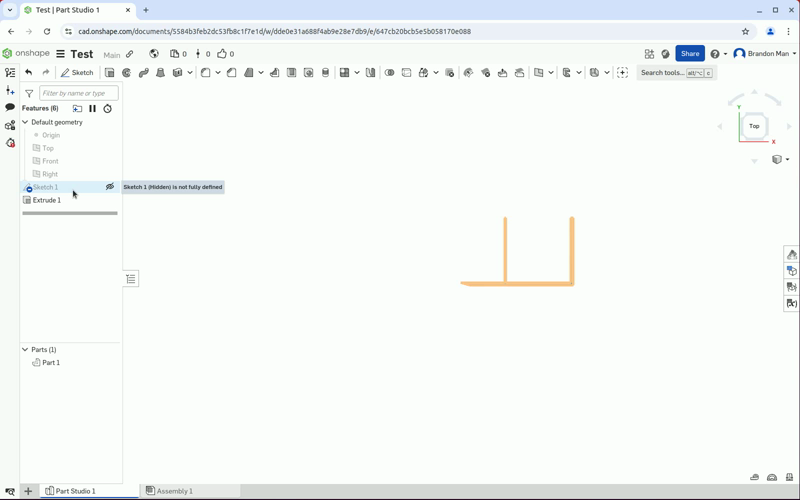
click(73, 189)
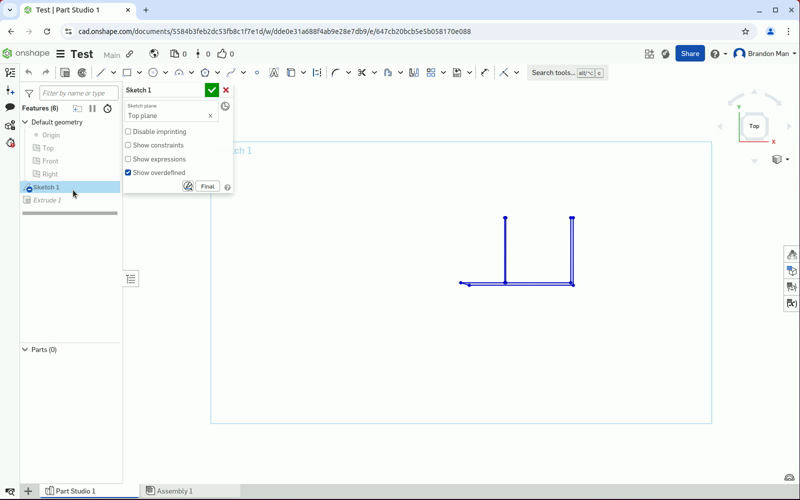
mouse_move(229, 92)
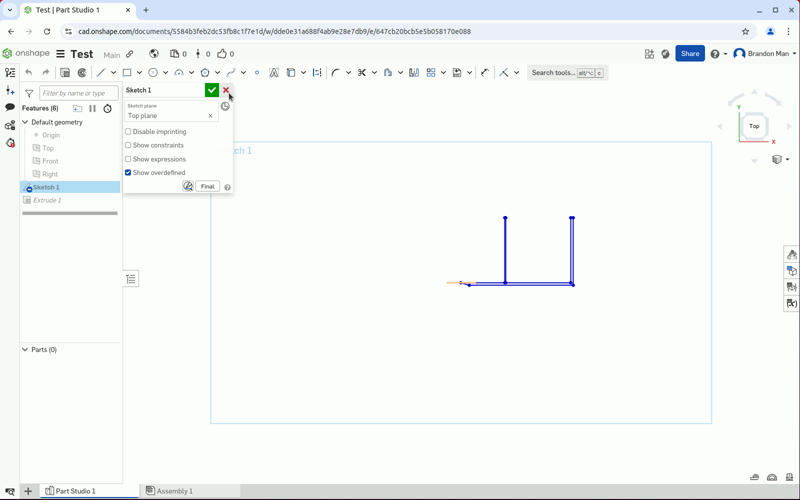
click(229, 92)
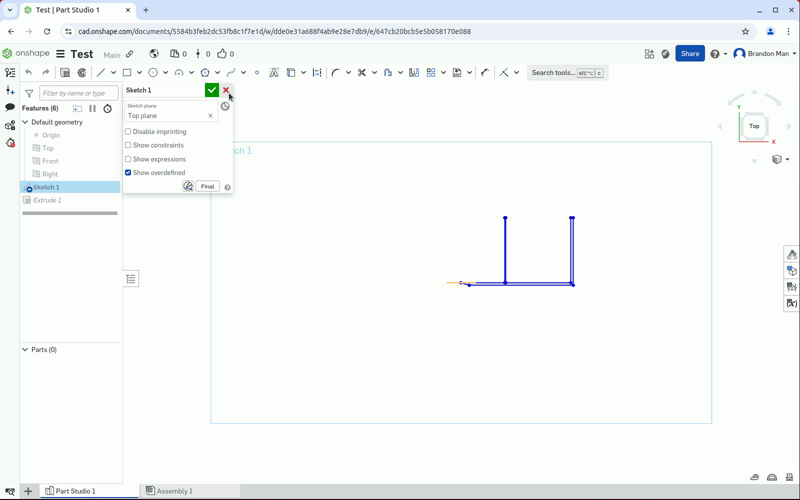
key(shift+s)
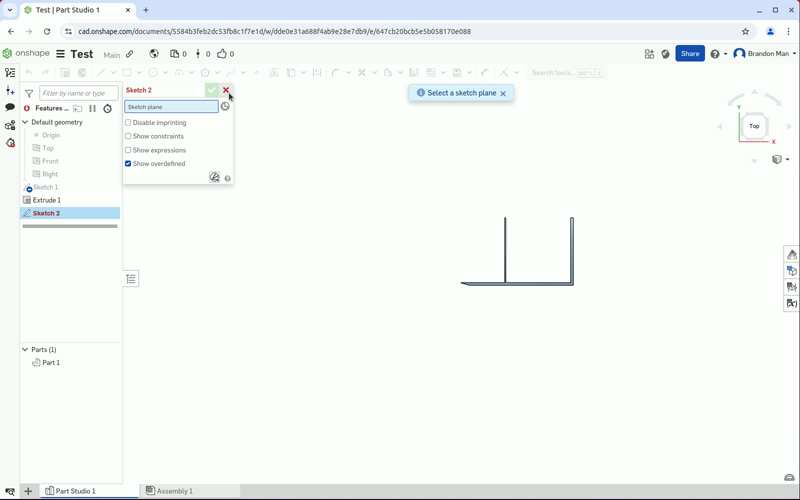
mouse_move(73, 150)
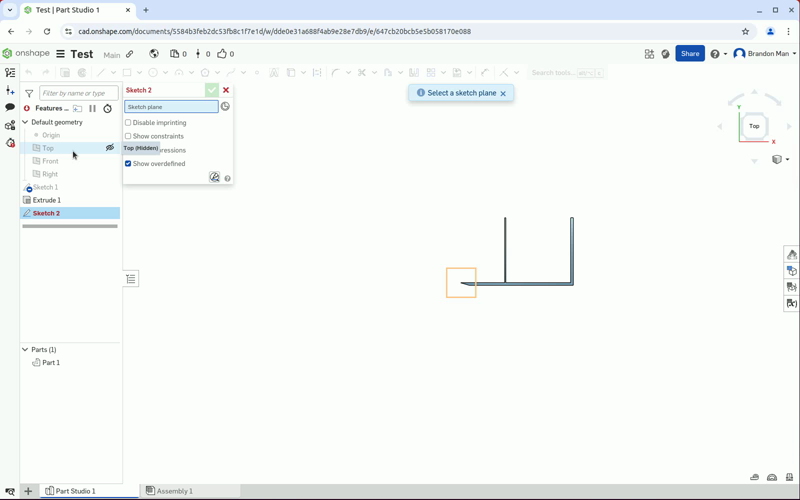
click(73, 150)
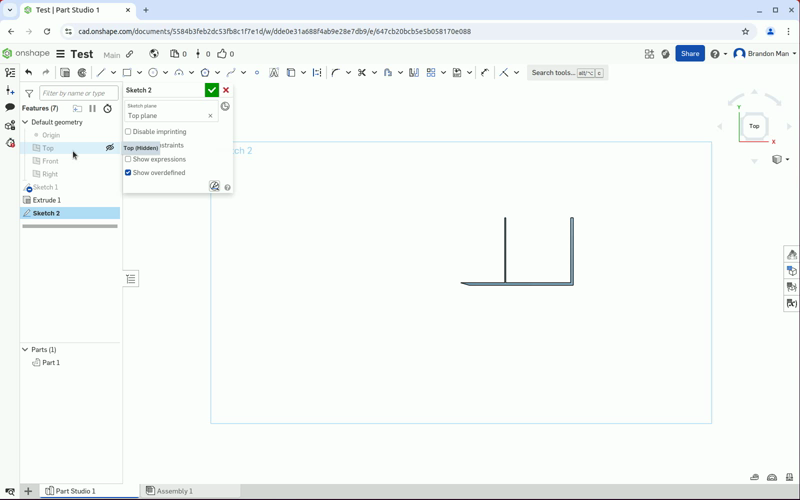
mouse_move(73, 352)
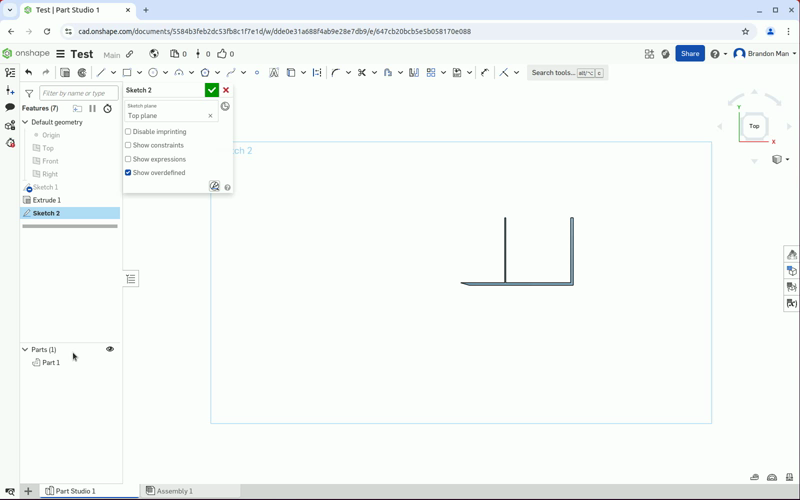
key(y)
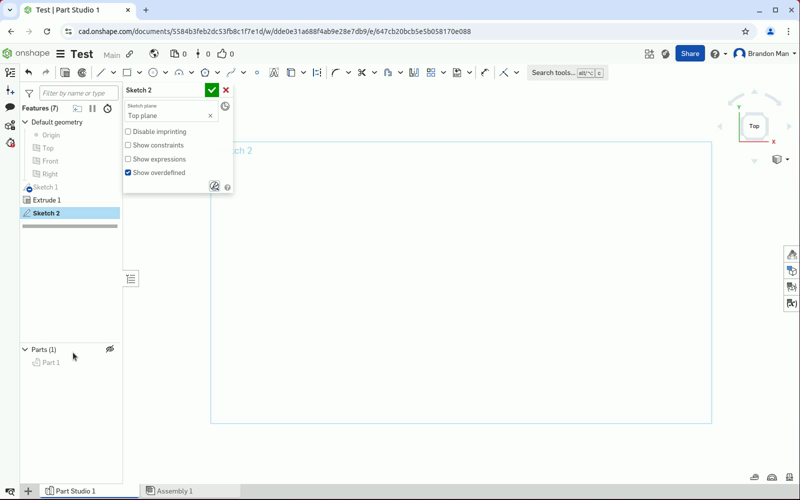
key(l)
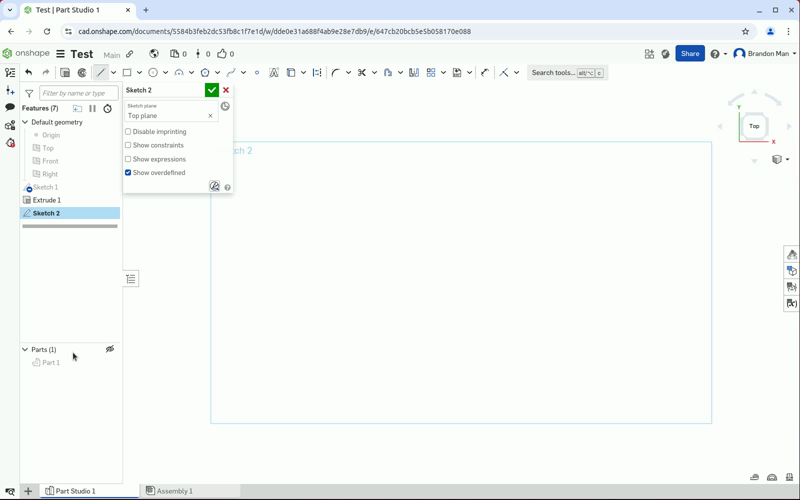
key_down(shift)
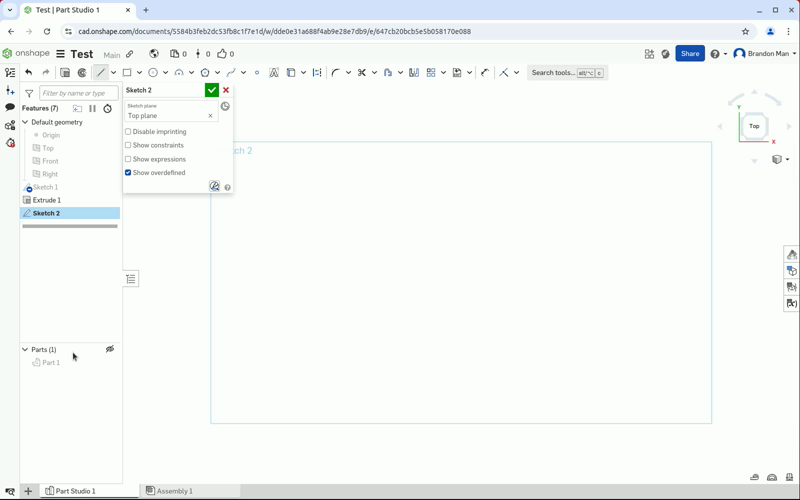
mouse_move(505, 284)
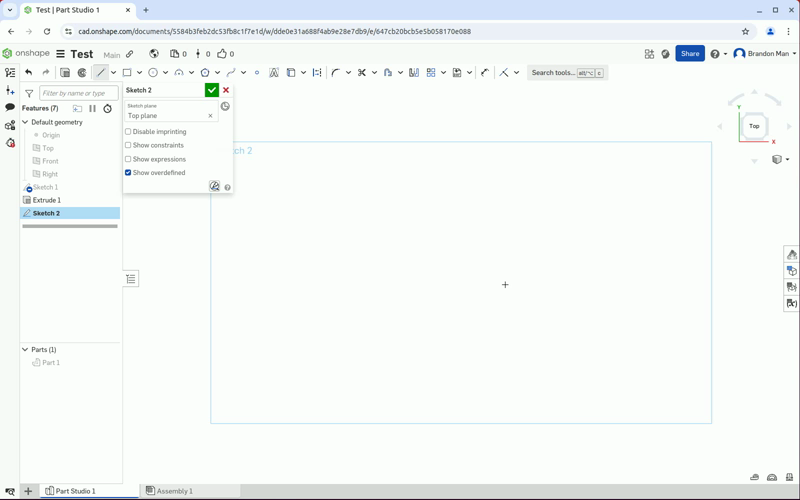
click(505, 284)
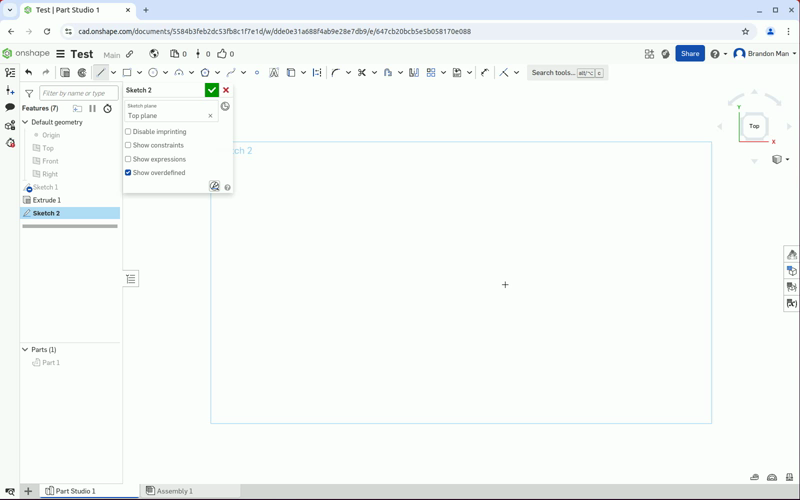
key_up(shift)
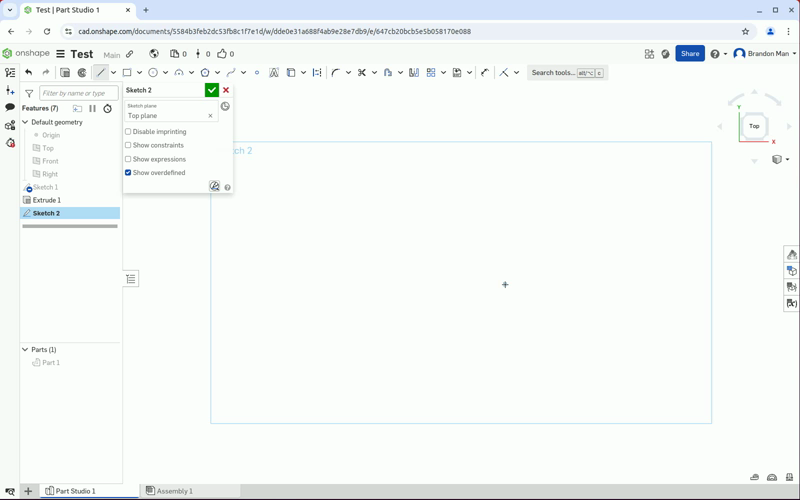
key_down(shift)
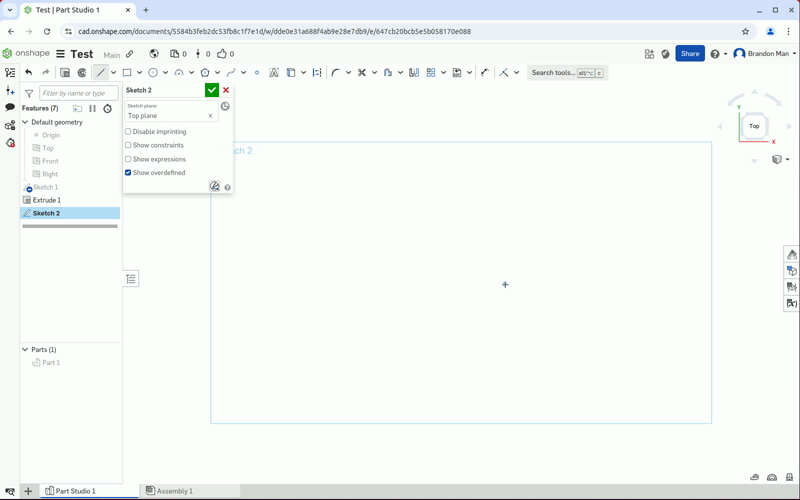
mouse_move(572, 284)
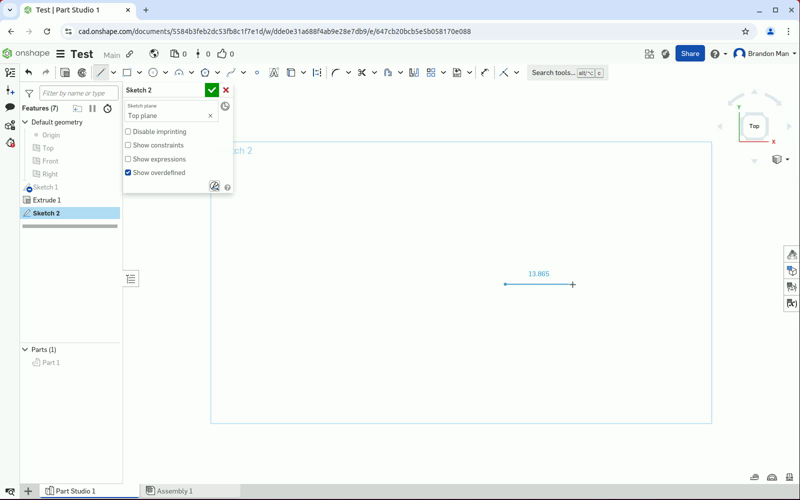
click(572, 284)
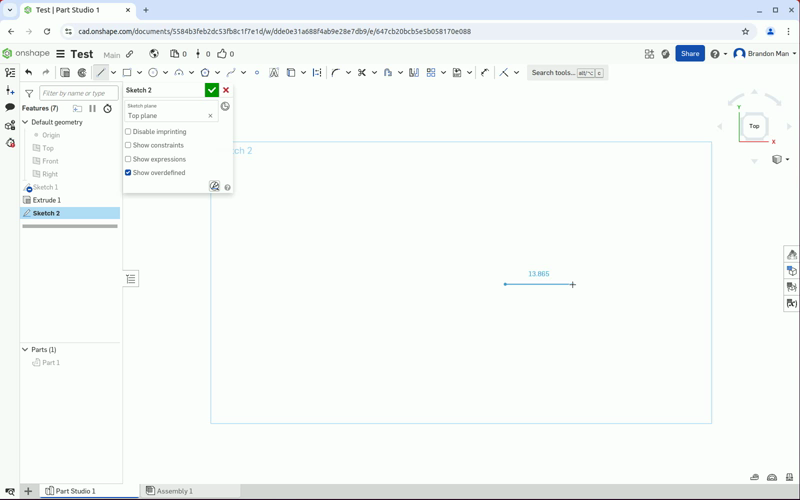
key_up(shift)
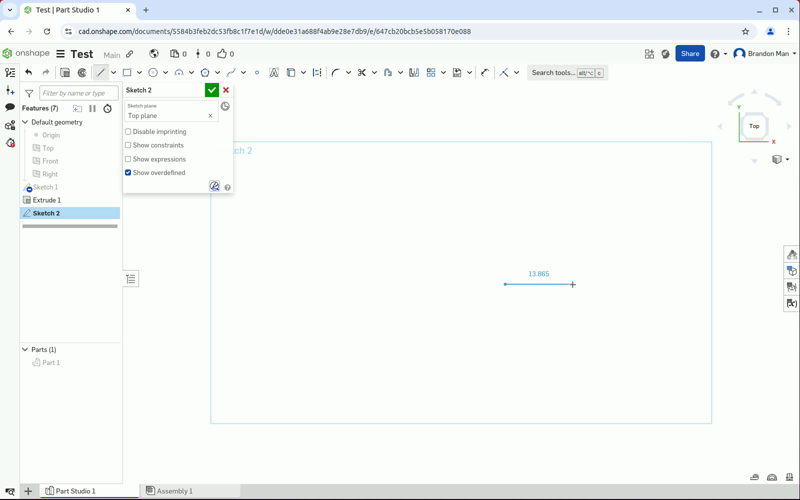
key_down(shift)
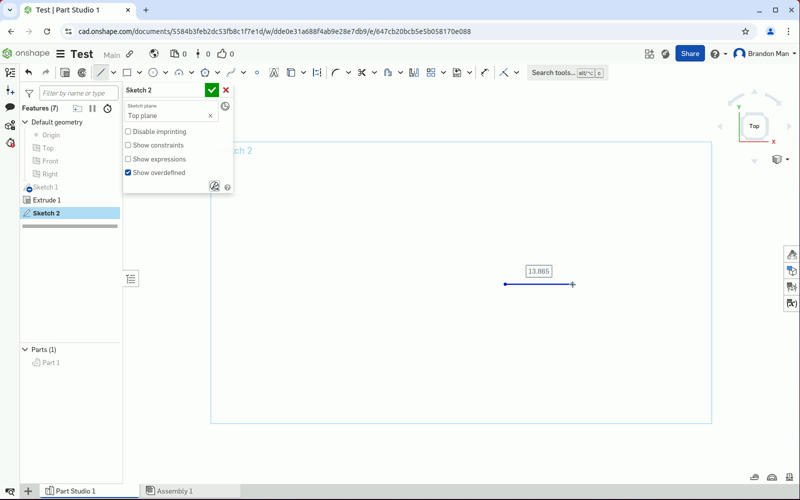
mouse_move(572, 217)
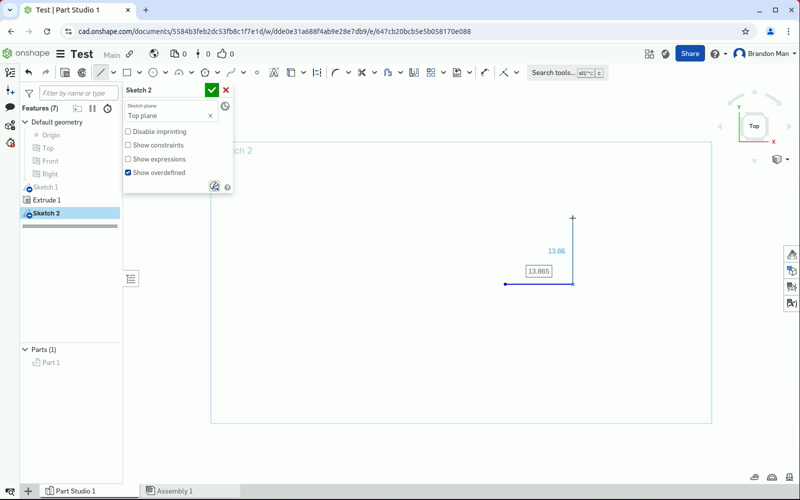
click(572, 217)
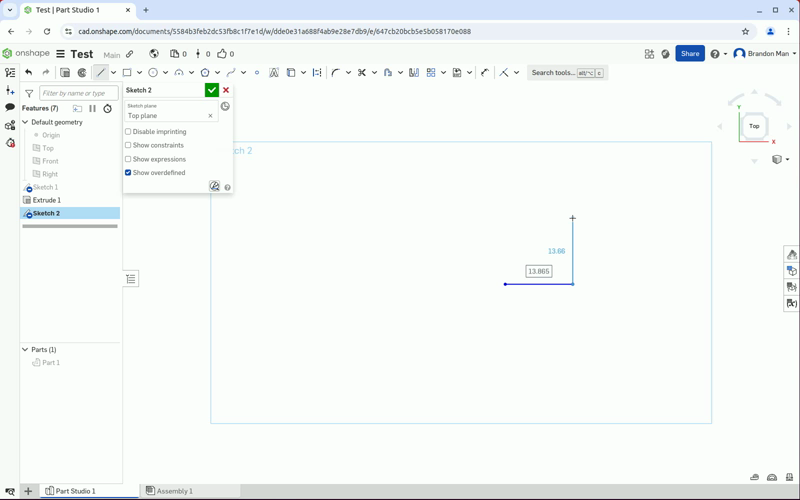
key_up(shift)
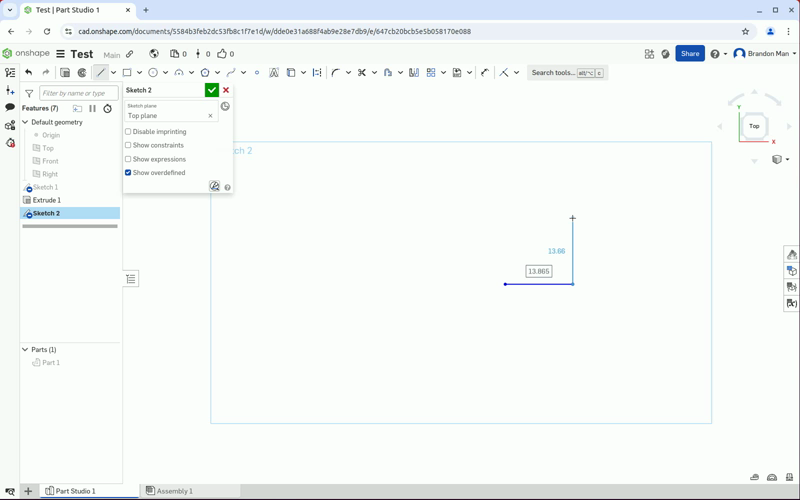
key_down(shift)
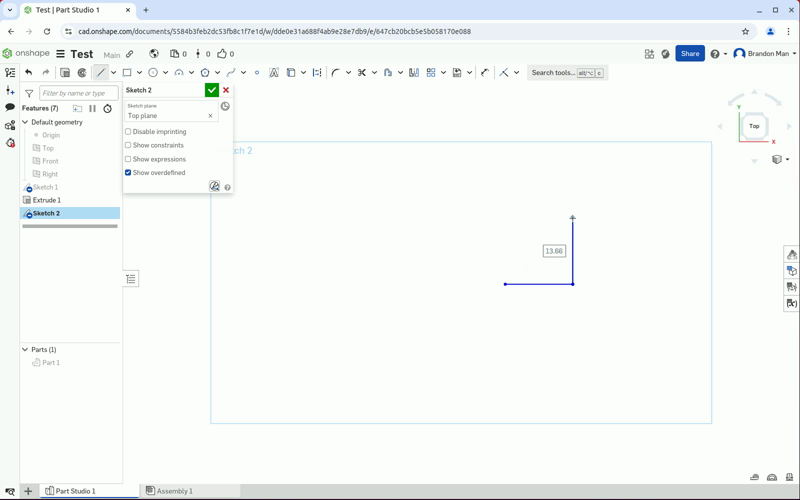
mouse_move(505, 217)
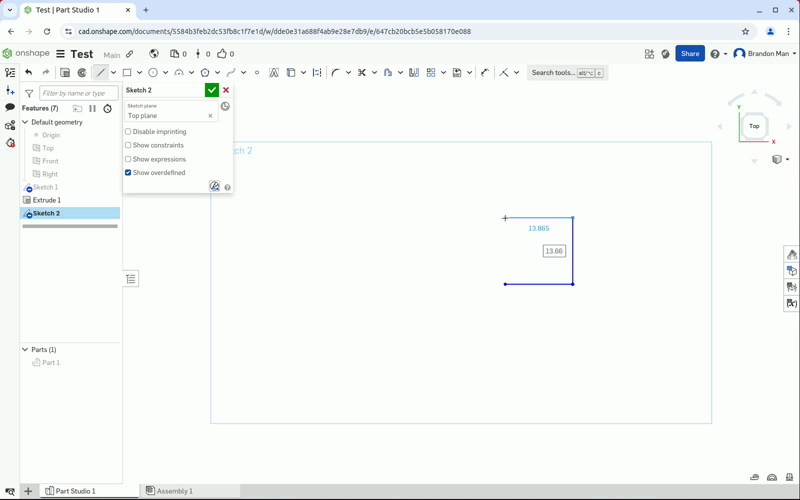
click(505, 217)
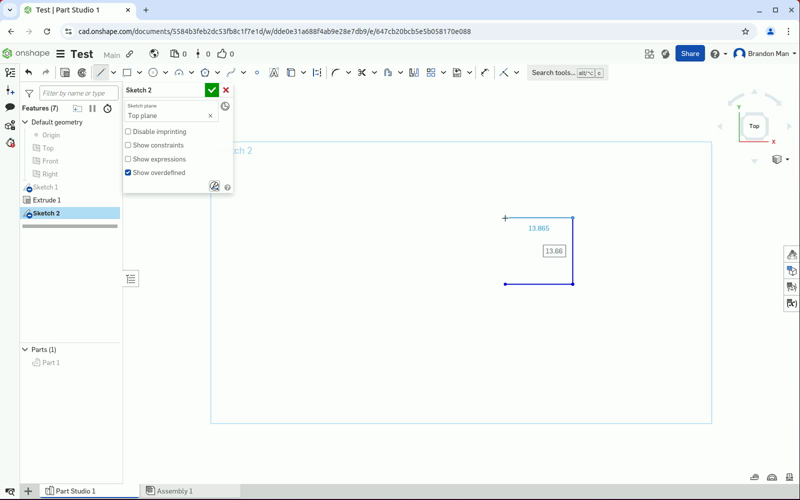
key_up(shift)
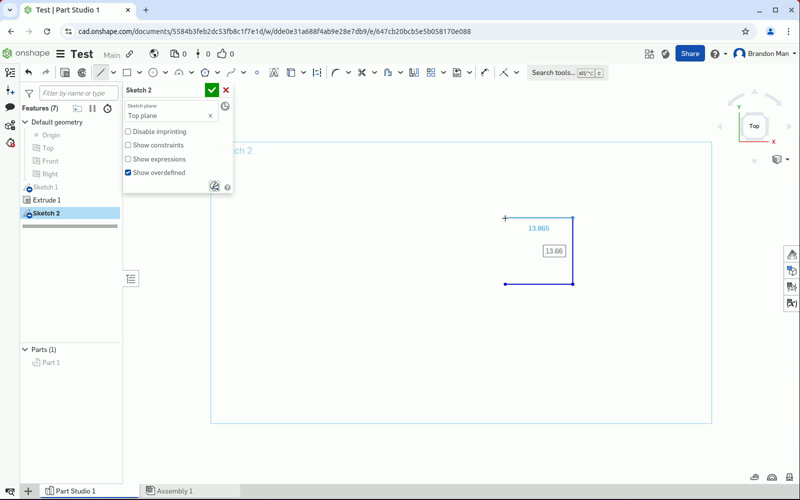
key_down(shift)
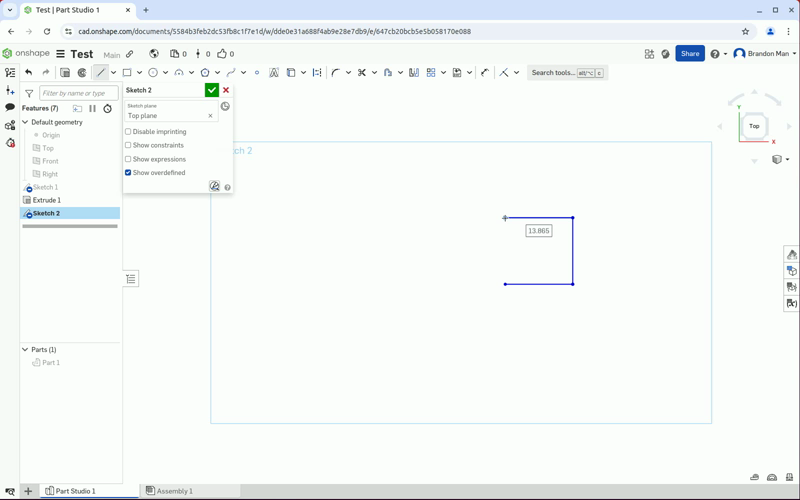
mouse_move(505, 284)
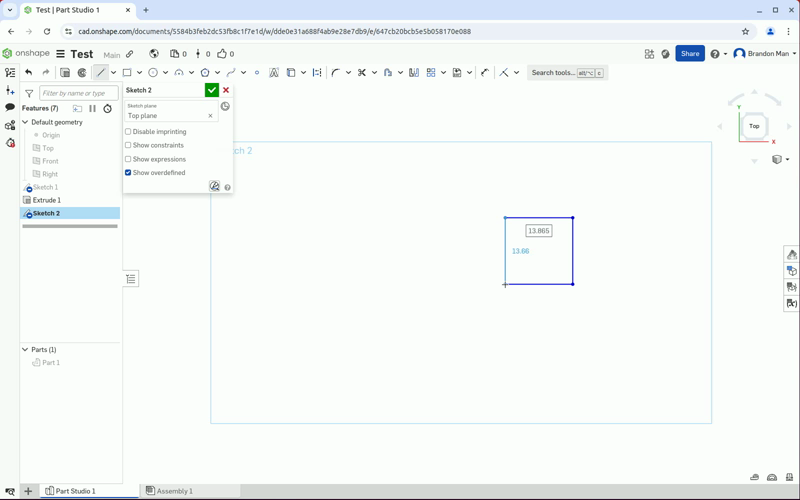
key_up(shift)
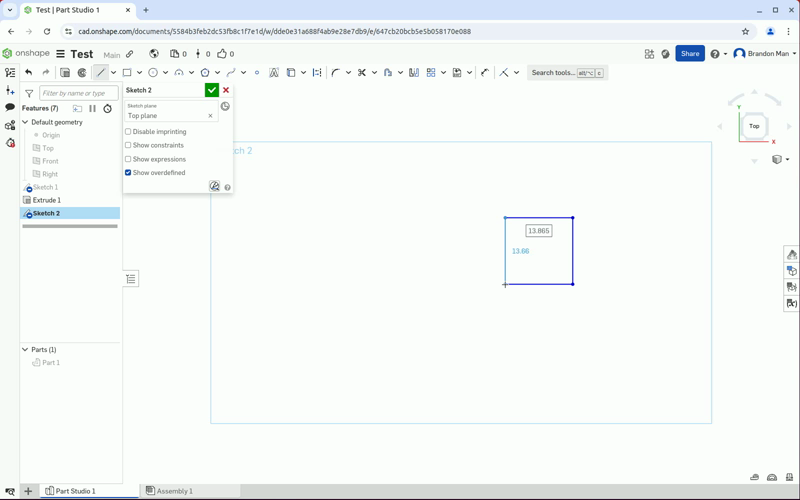
click(505, 284)
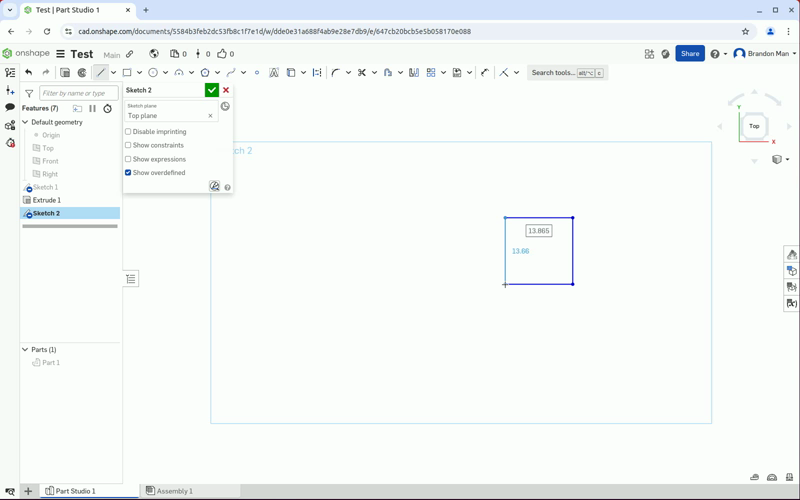
key(esc)
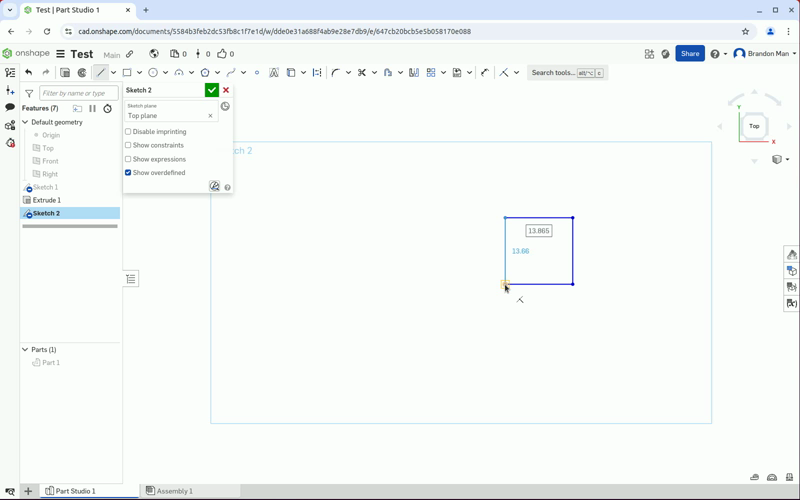
mouse_move(551, 248)
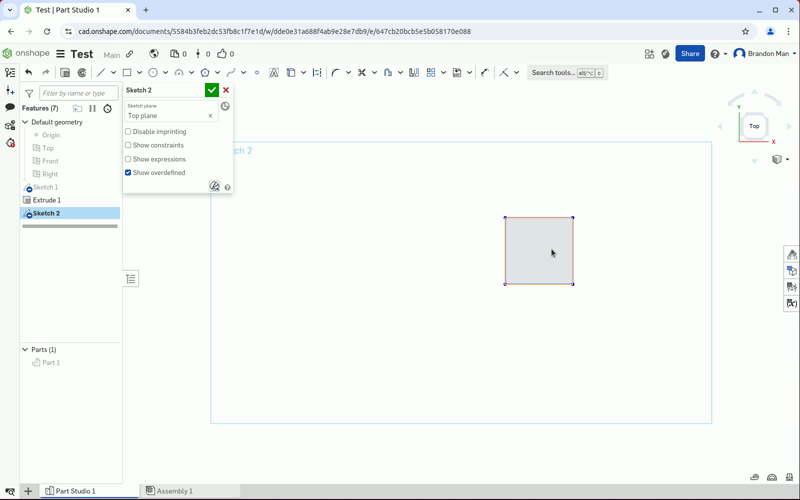
click(551, 248)
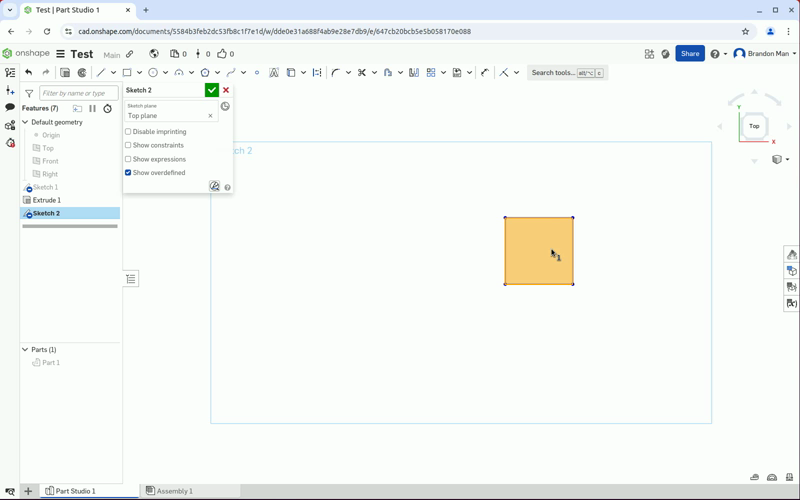
mouse_move(73, 352)
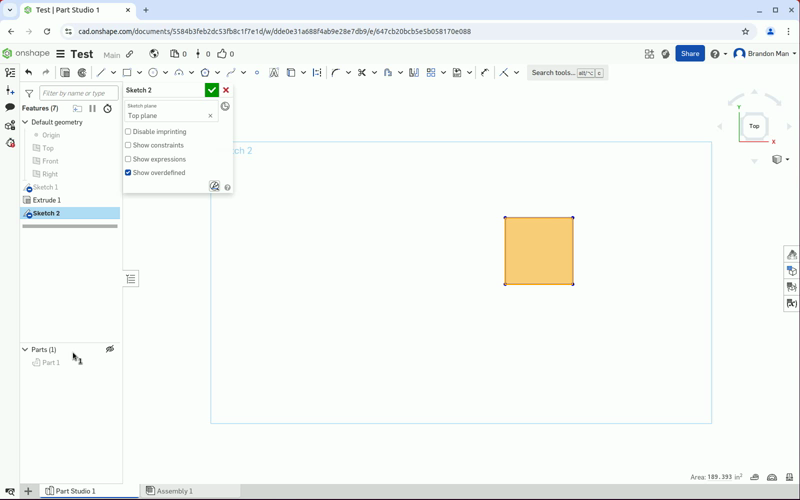
key(shift+y)
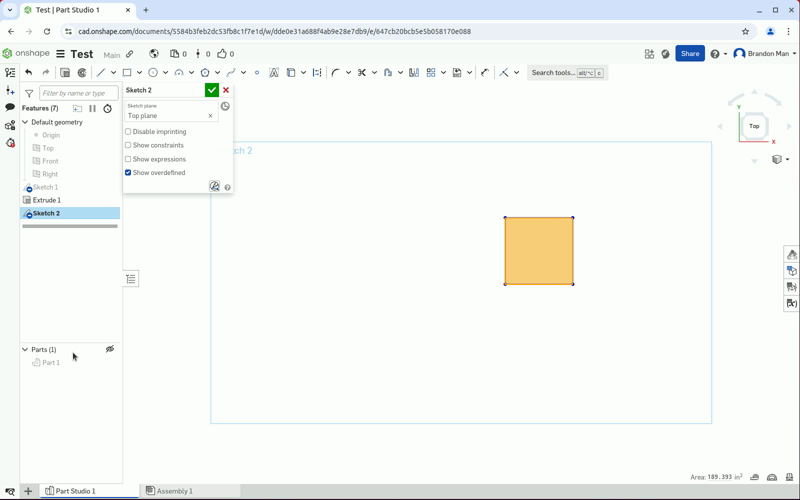
key(shift+e)
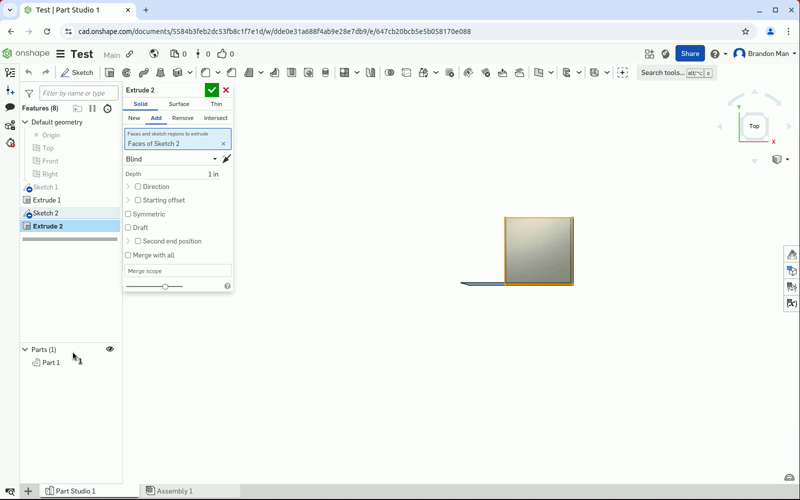
mouse_move(143, 106)
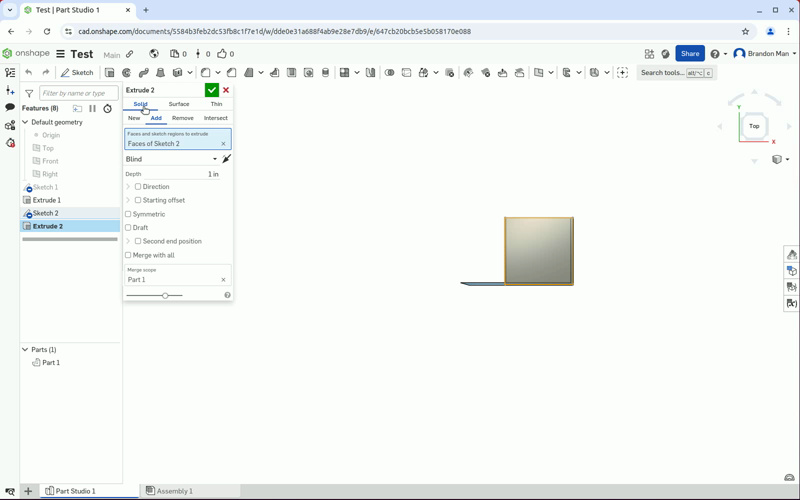
click(143, 106)
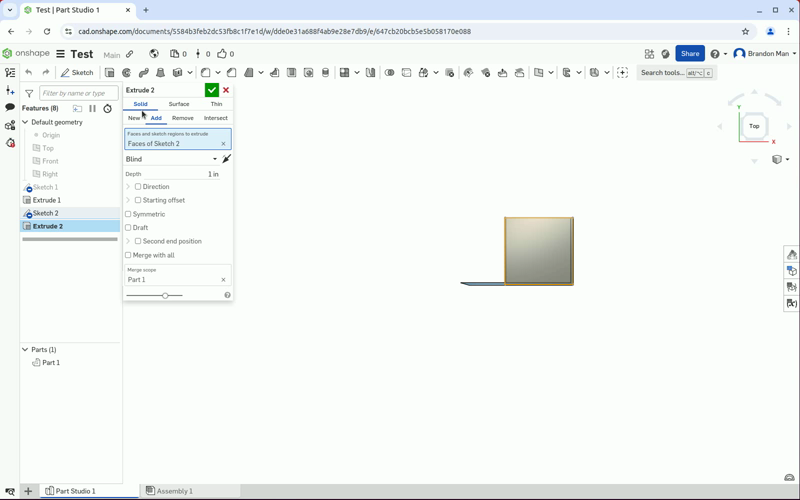
mouse_move(137, 120)
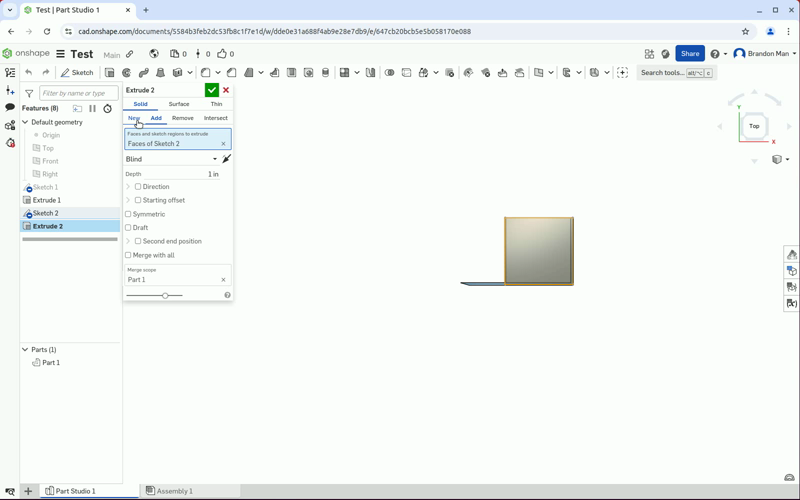
click(137, 120)
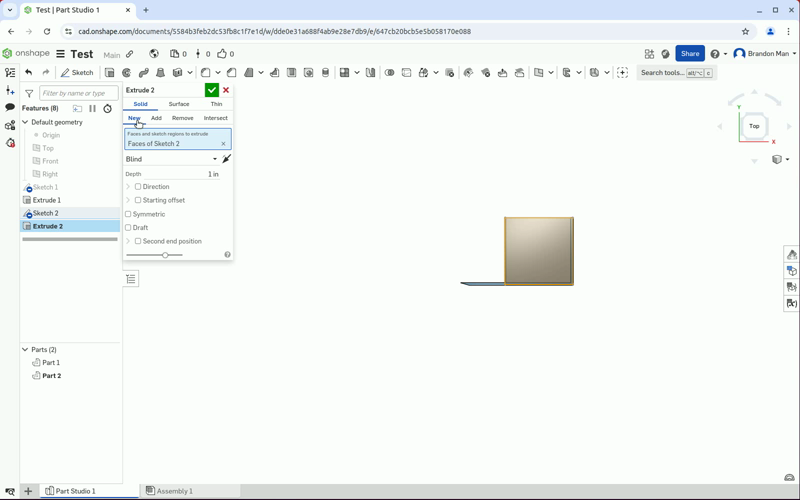
key(tab, 4)
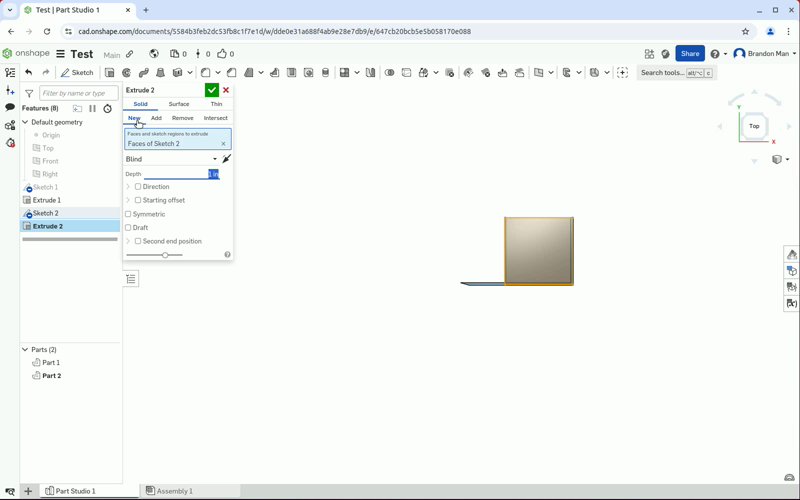
text(0.481)
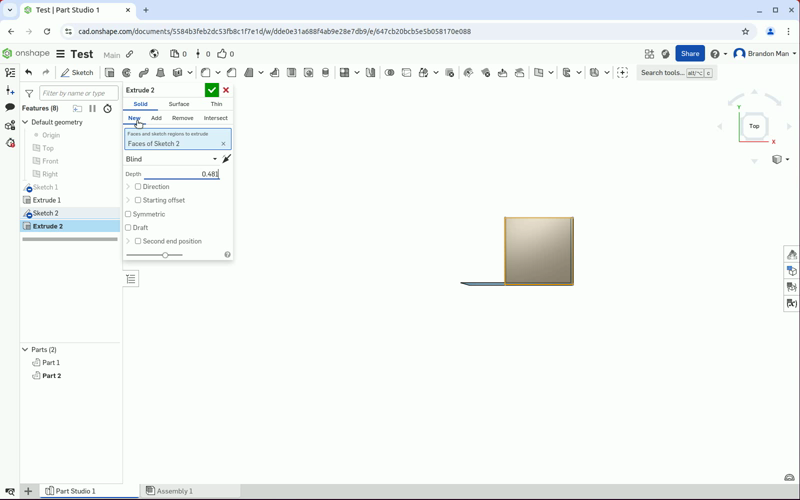
key(enter)
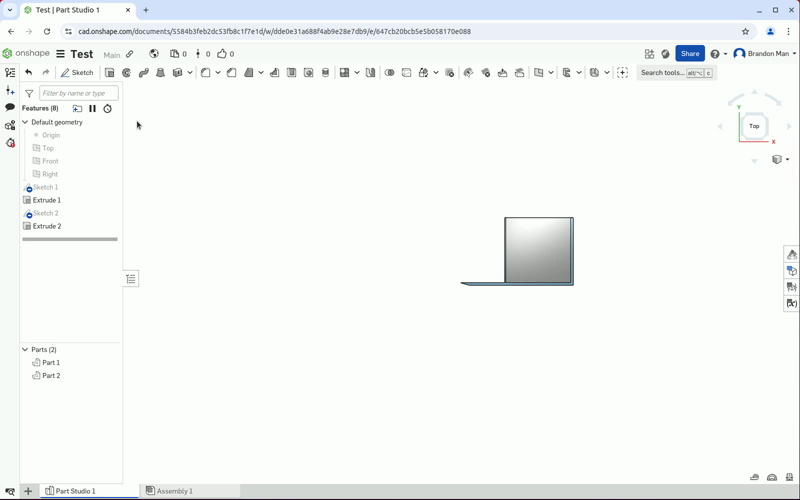
key(shift+h)
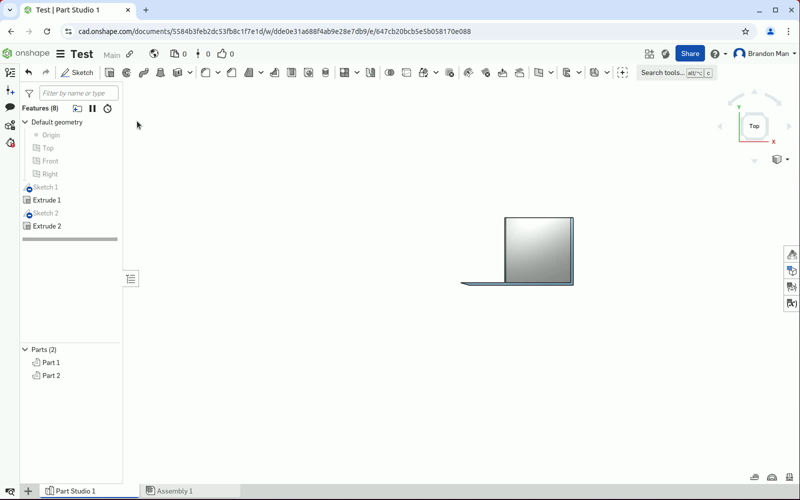
key(shift+h)
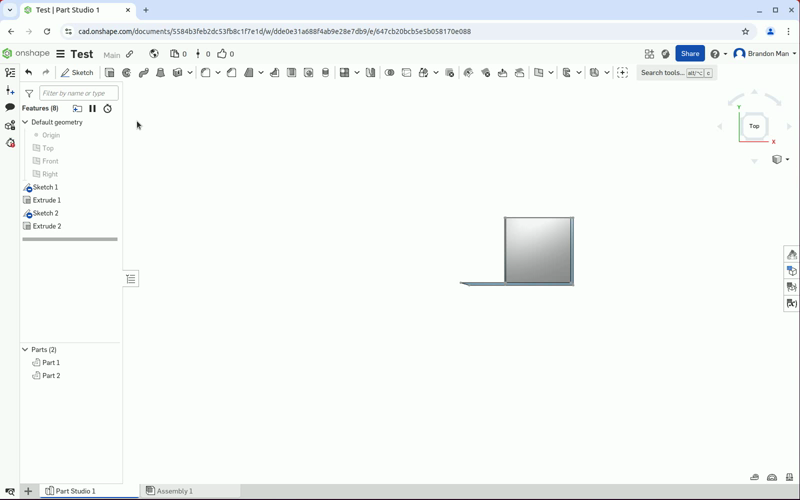
key(shift+7)
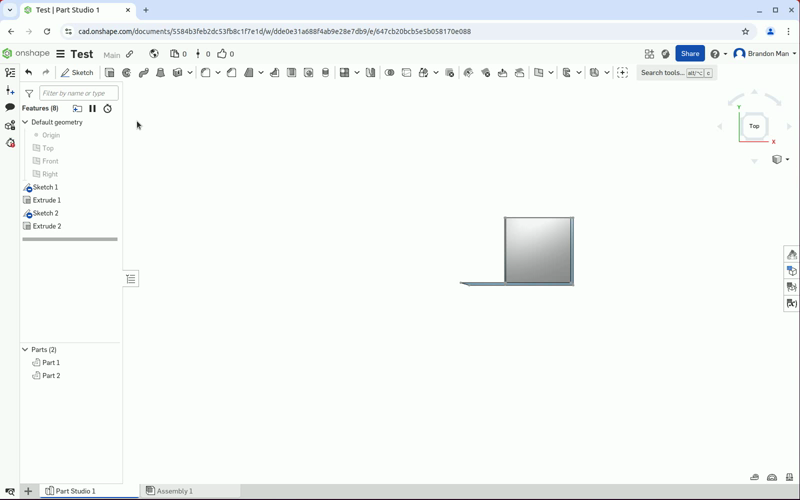
key(up, 3)
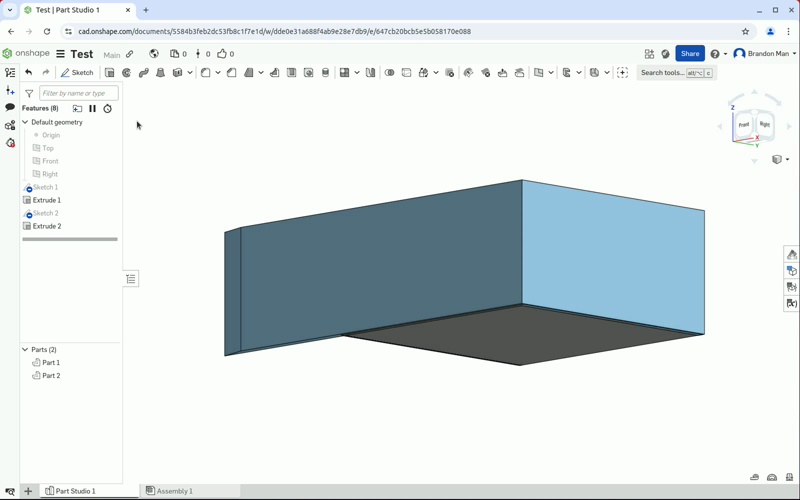
key(left, 3)
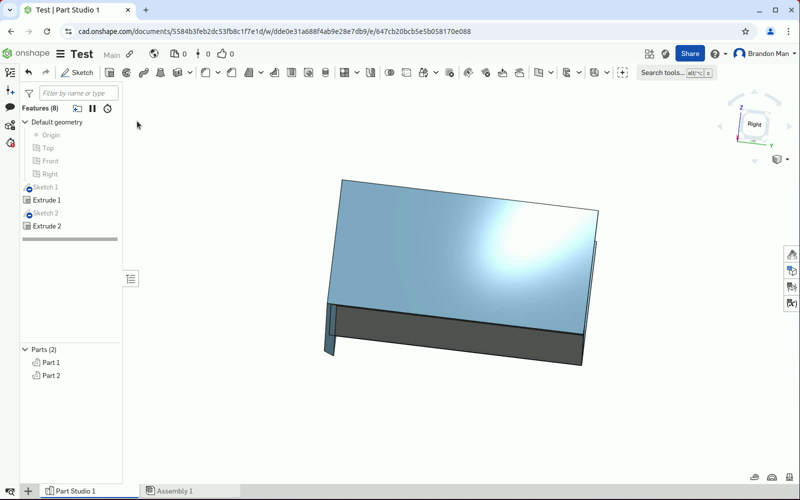
key(right, 3)
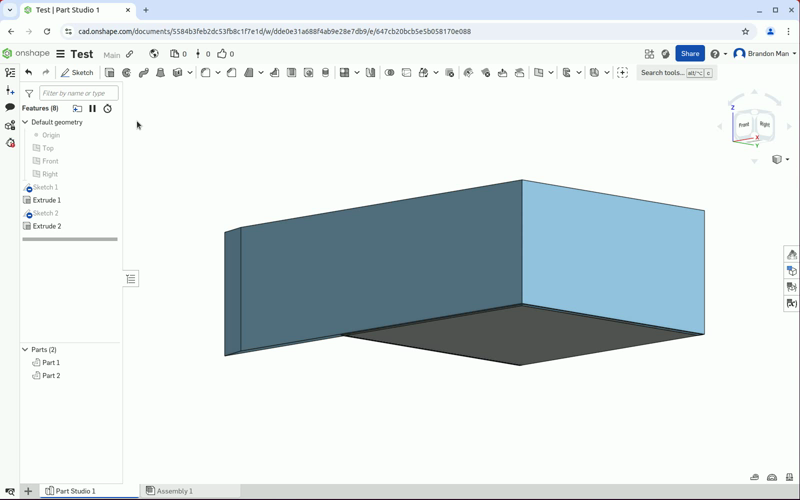
key(down, 3)
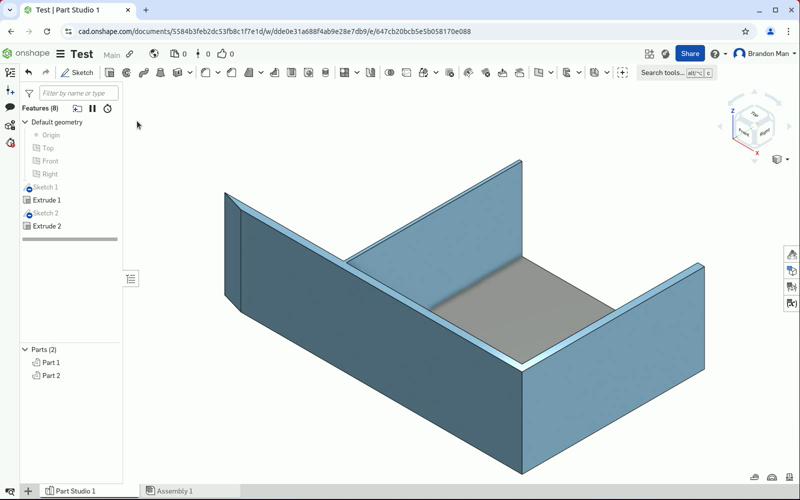
mouse_move(73, 189)
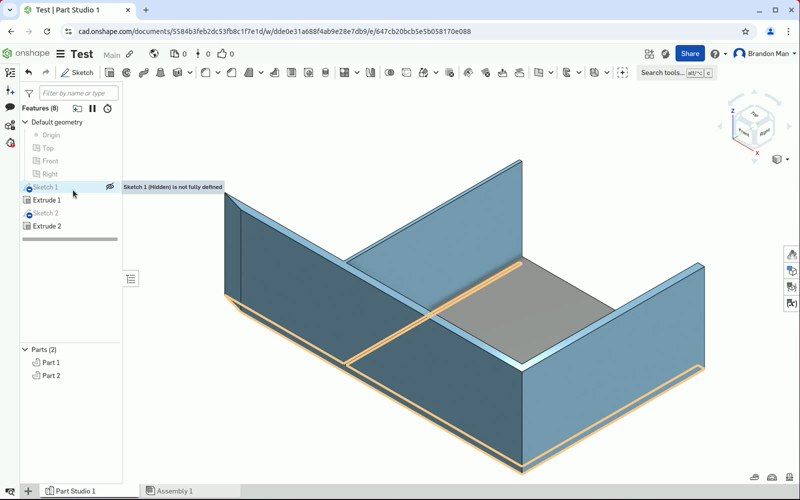
click(73, 189)